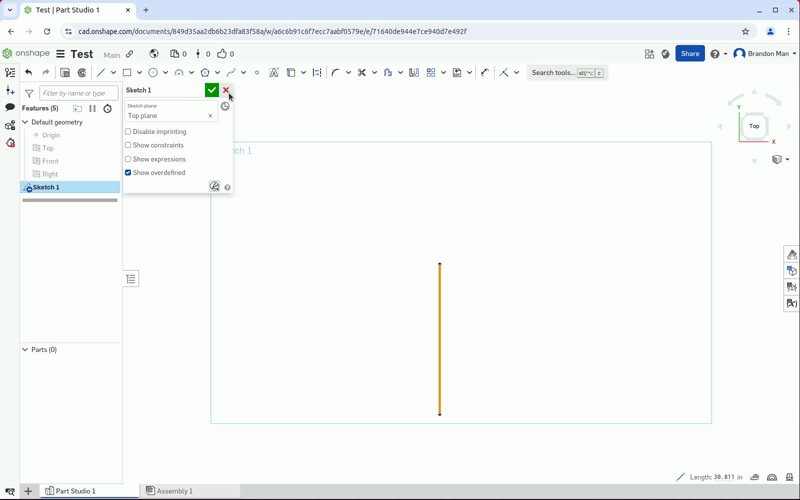
key(shift+h)
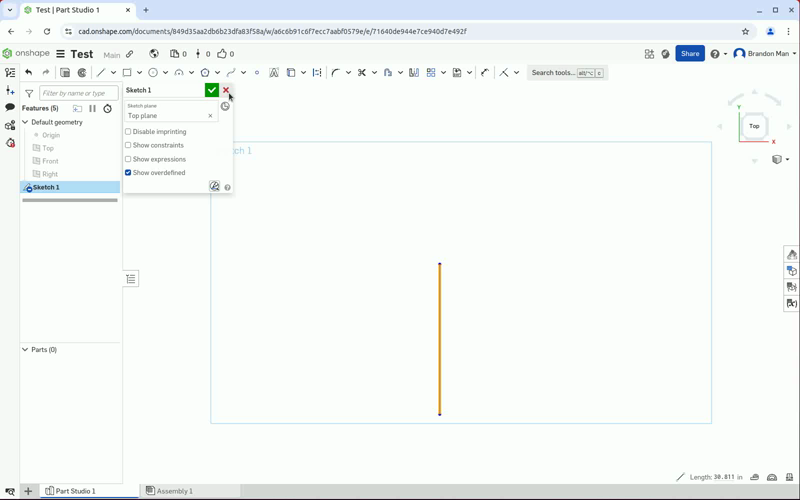
key(shift+s)
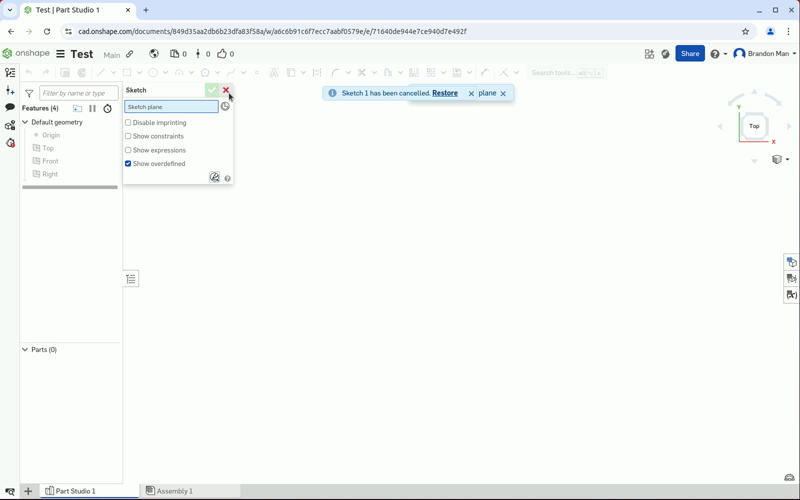
mouse_move(73, 150)
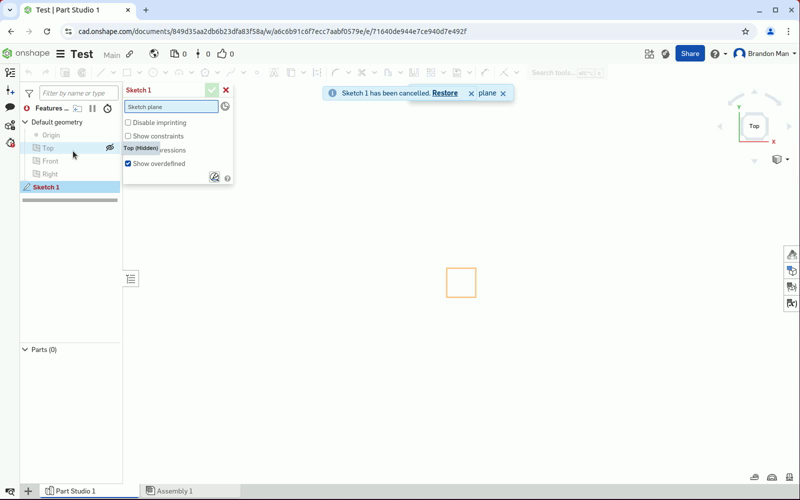
click(73, 150)
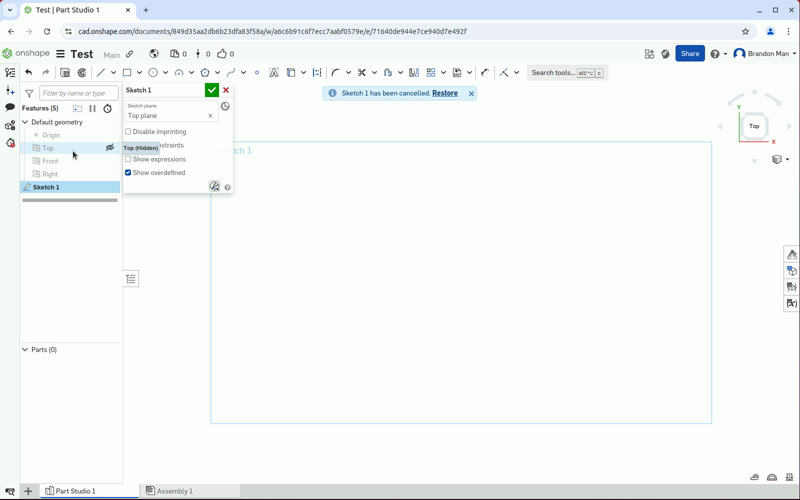
mouse_move(73, 352)
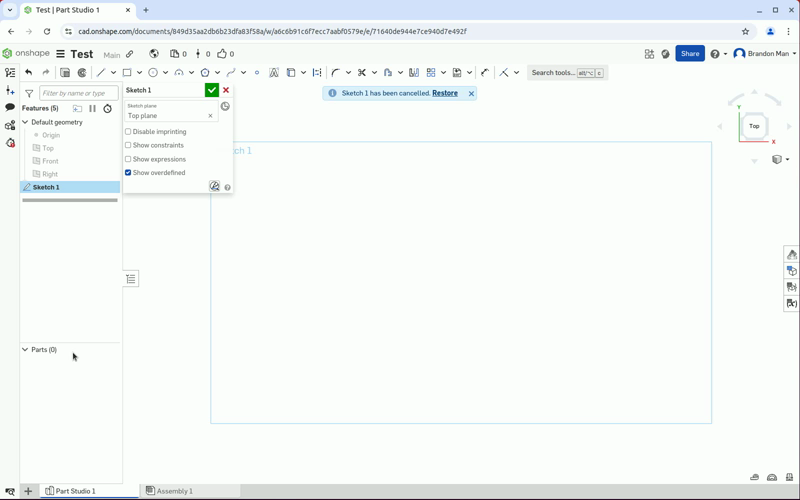
key(y)
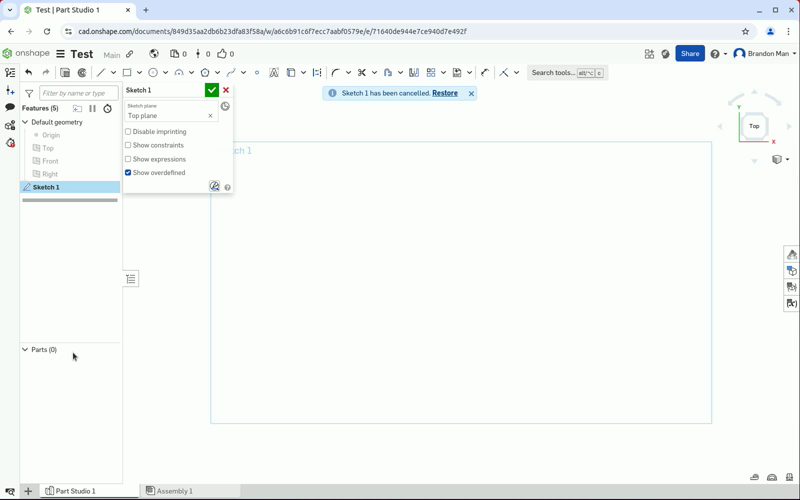
key(c)
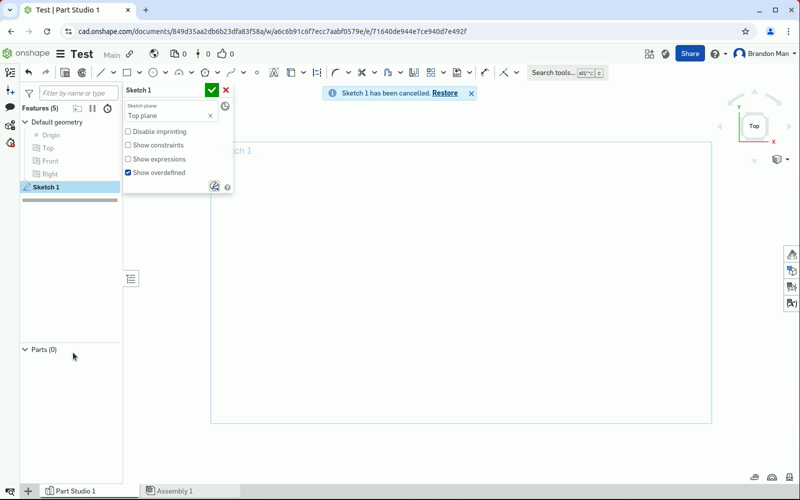
key_down(shift)
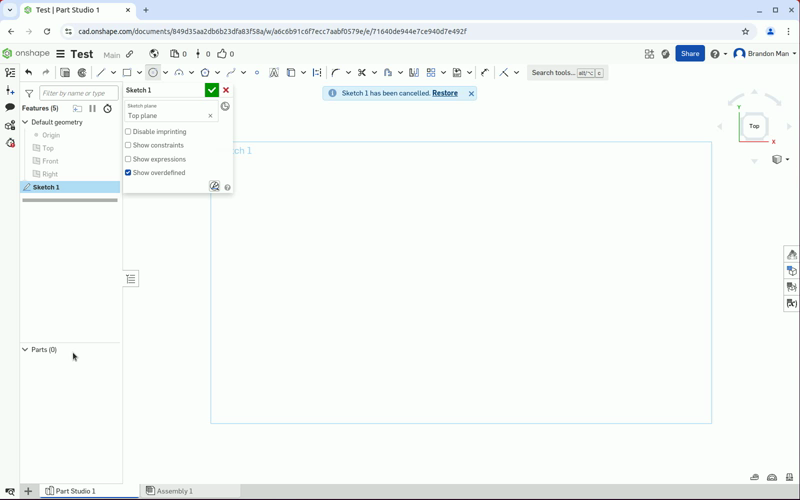
mouse_move(461, 282)
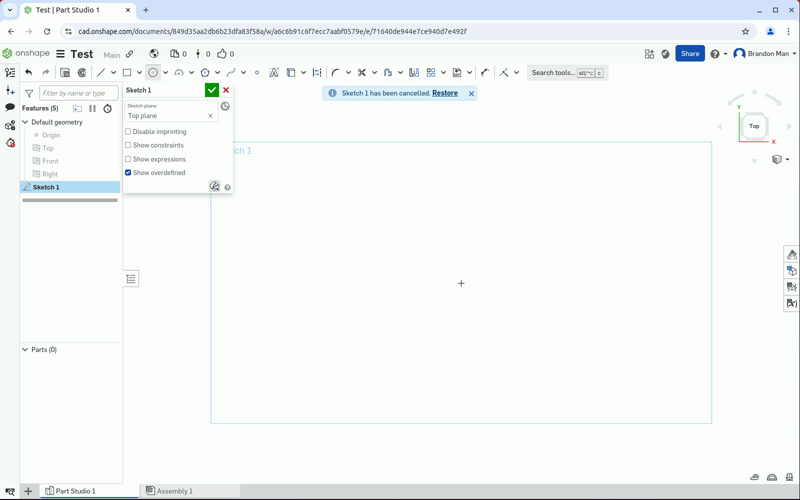
click(461, 282)
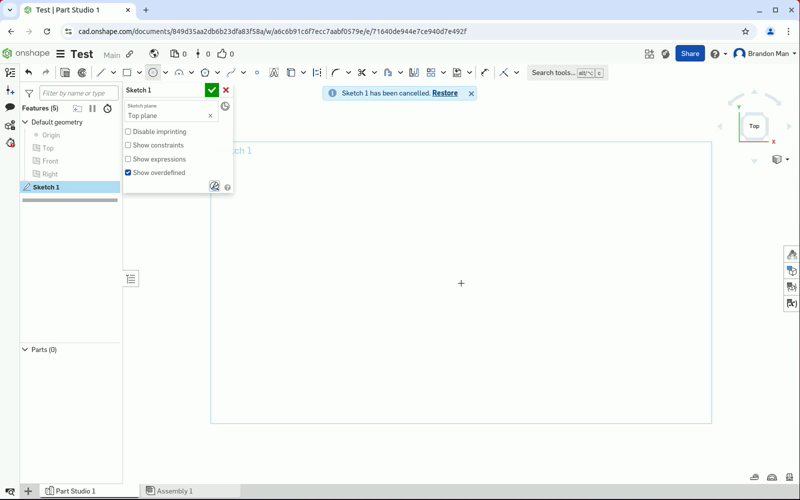
key_up(shift)
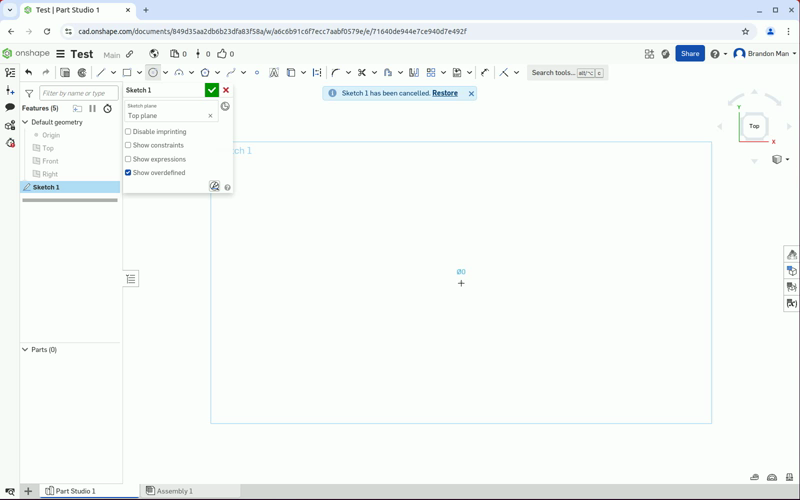
mouse_move(505, 282)
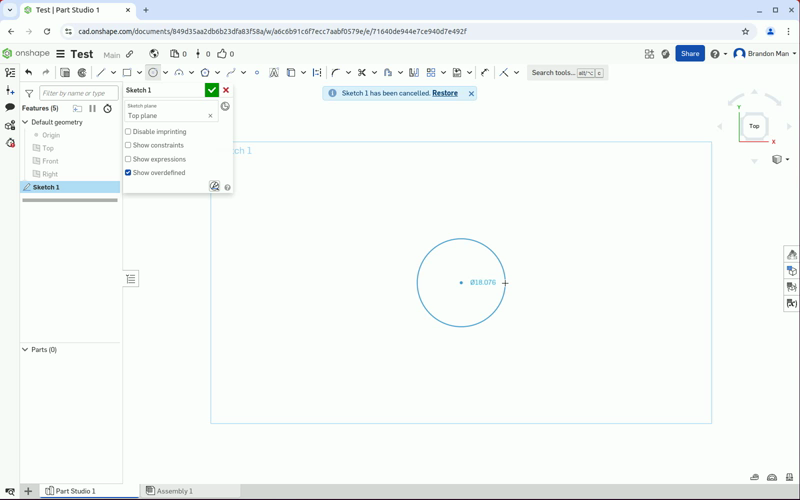
click(505, 282)
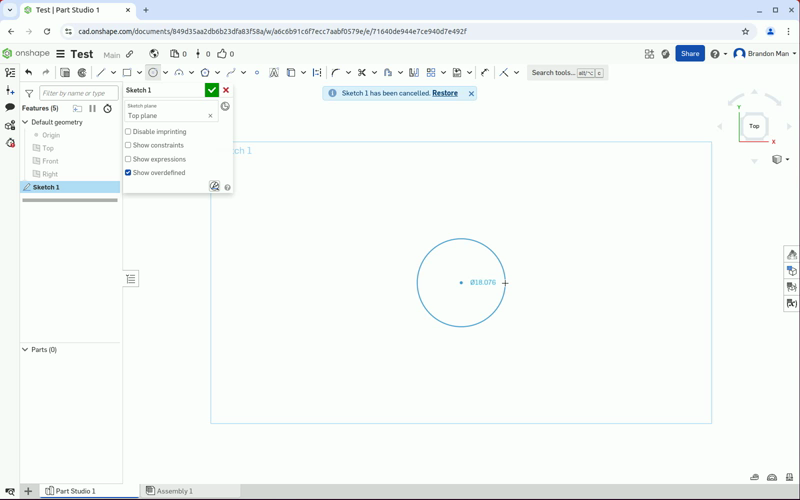
key(esc)
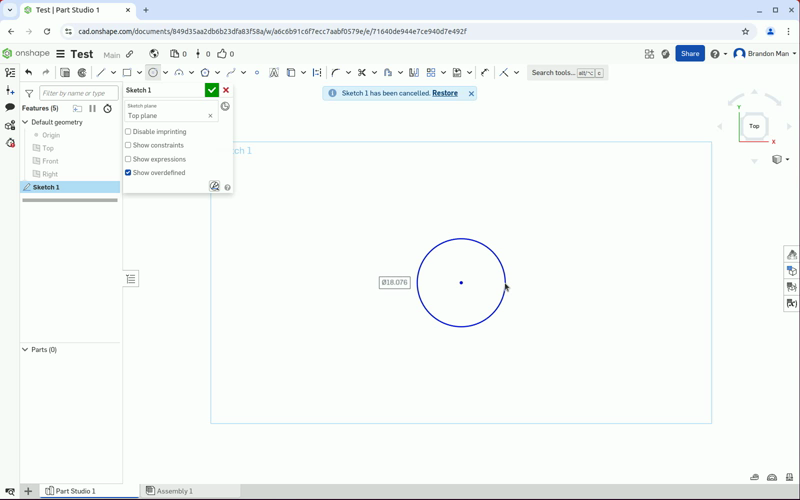
key(c)
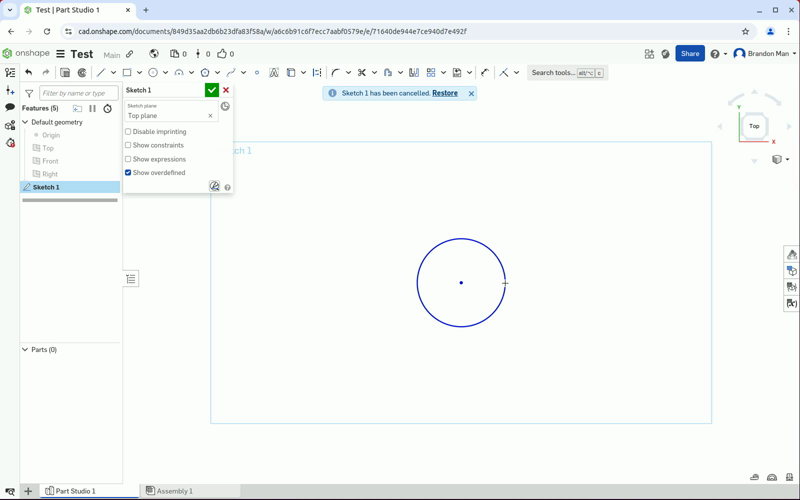
key_down(shift)
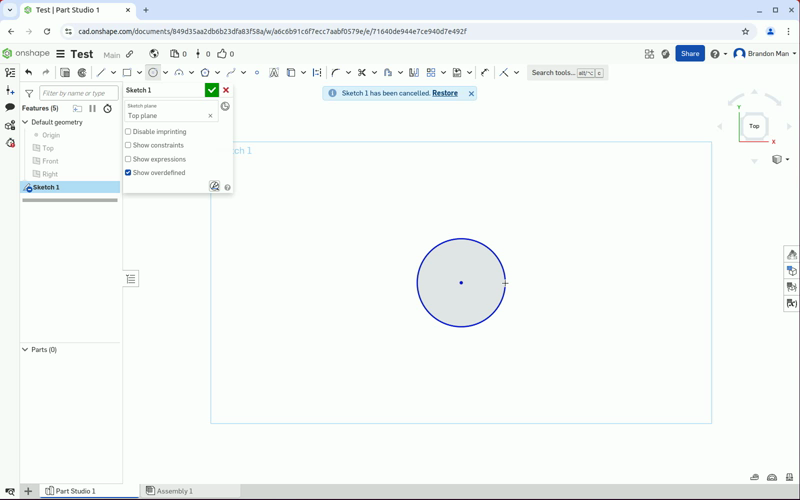
mouse_move(461, 282)
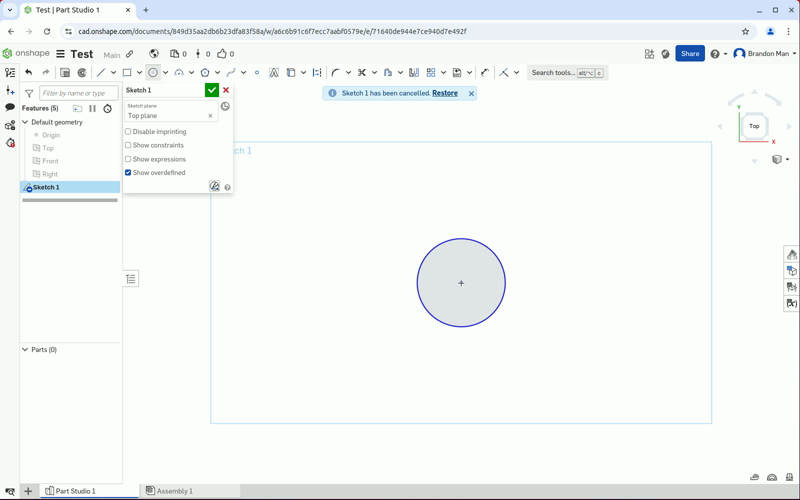
click(461, 282)
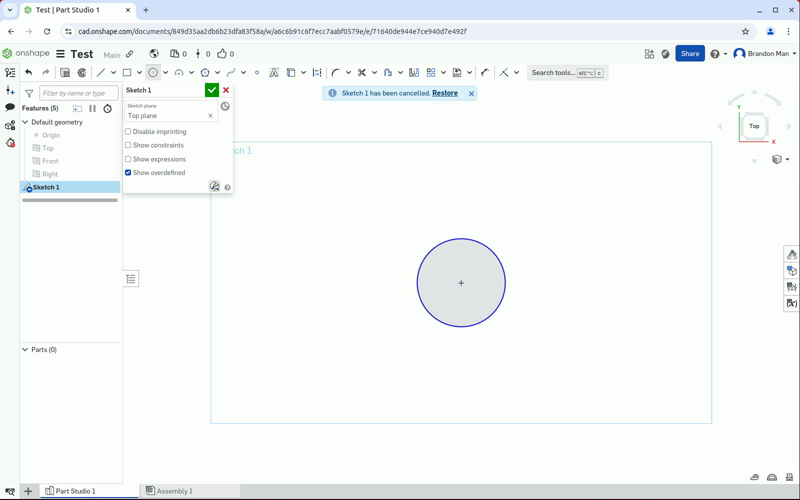
key_up(shift)
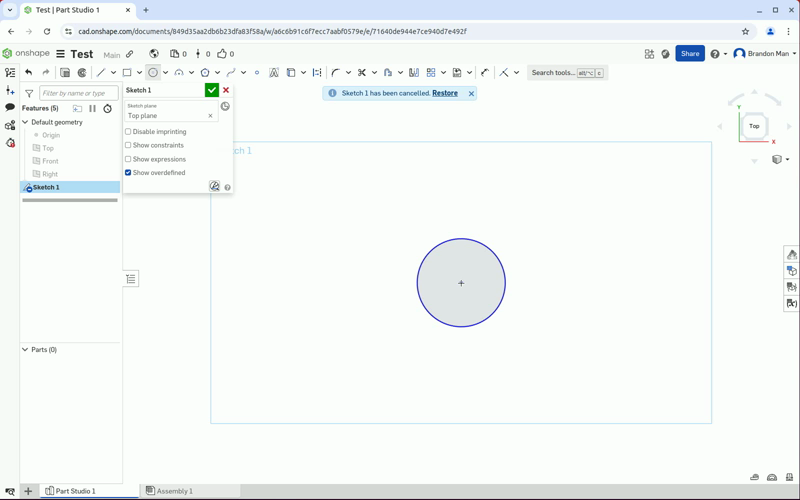
mouse_move(478, 282)
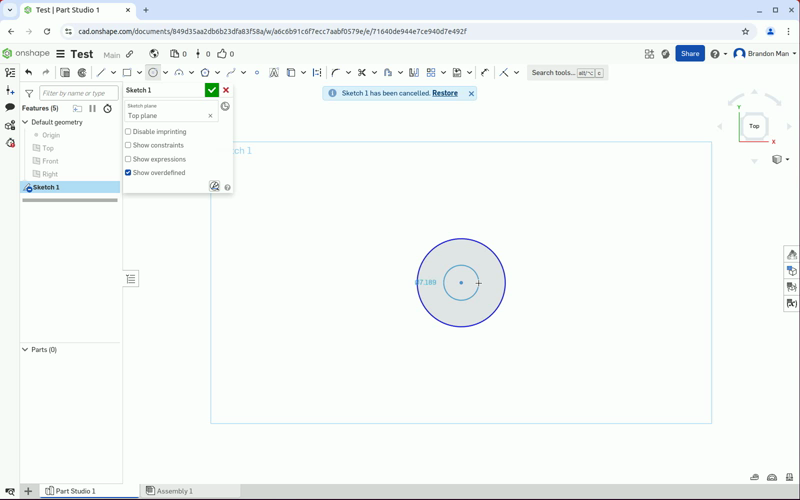
click(478, 282)
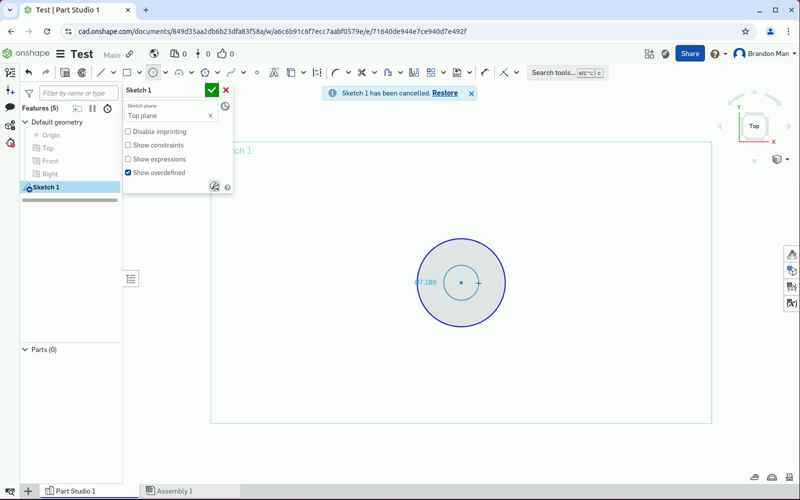
key(esc)
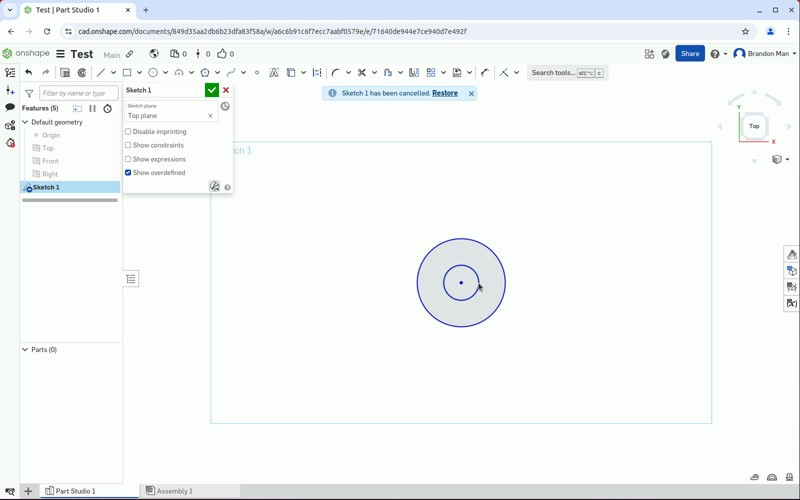
mouse_move(444, 307)
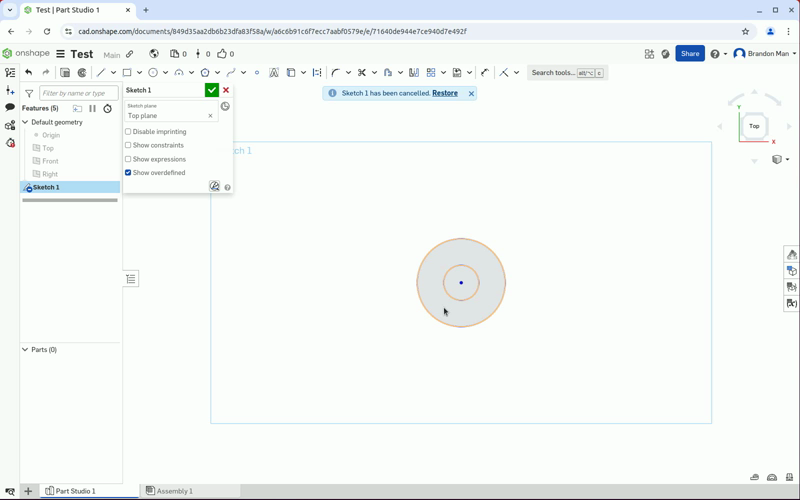
click(444, 307)
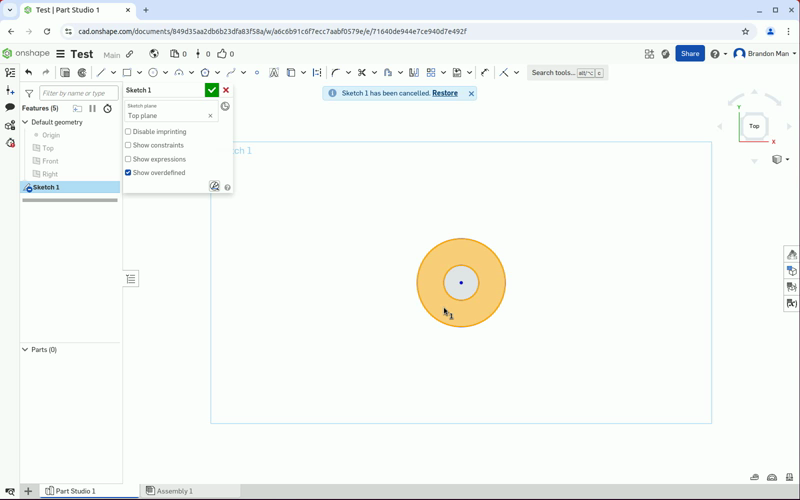
mouse_move(73, 352)
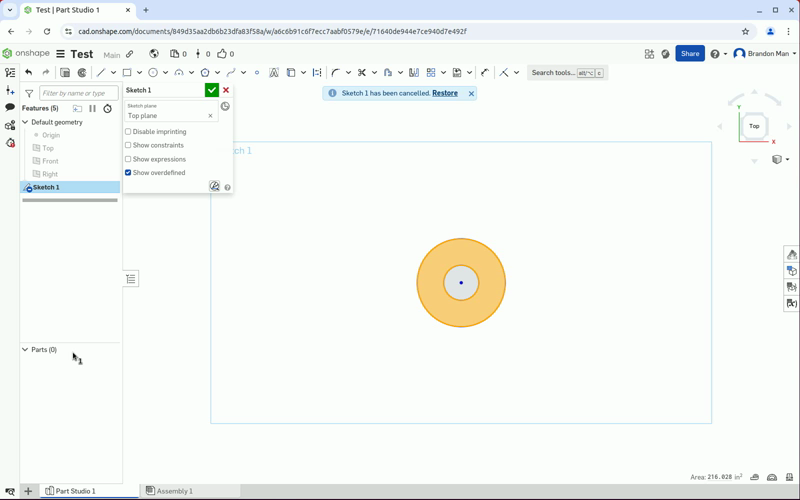
key(shift+y)
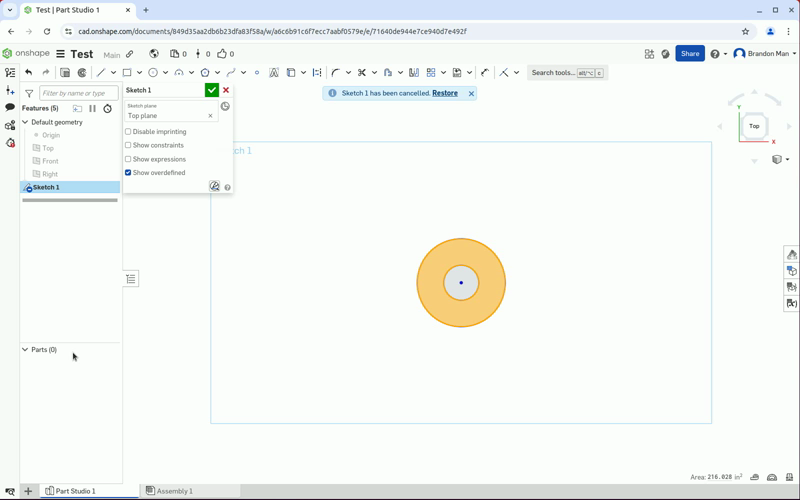
key(shift+e)
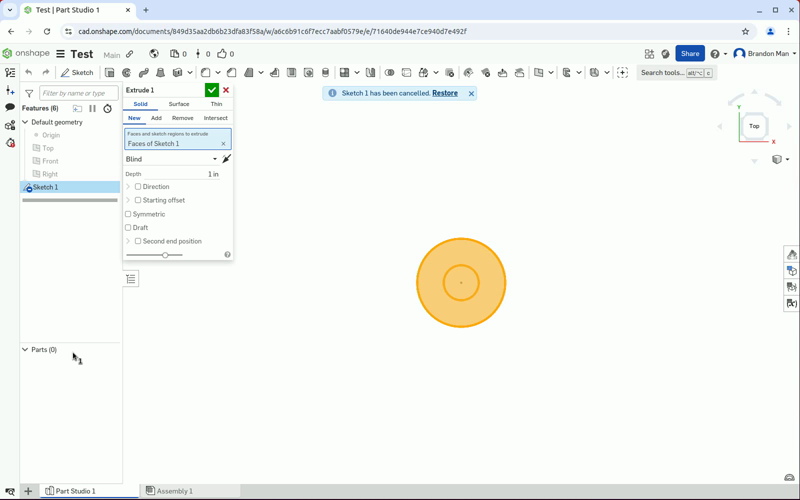
mouse_move(143, 106)
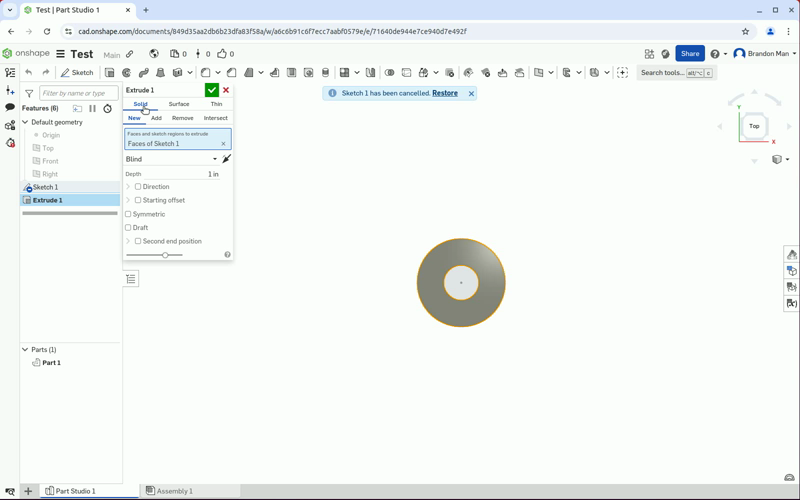
click(143, 106)
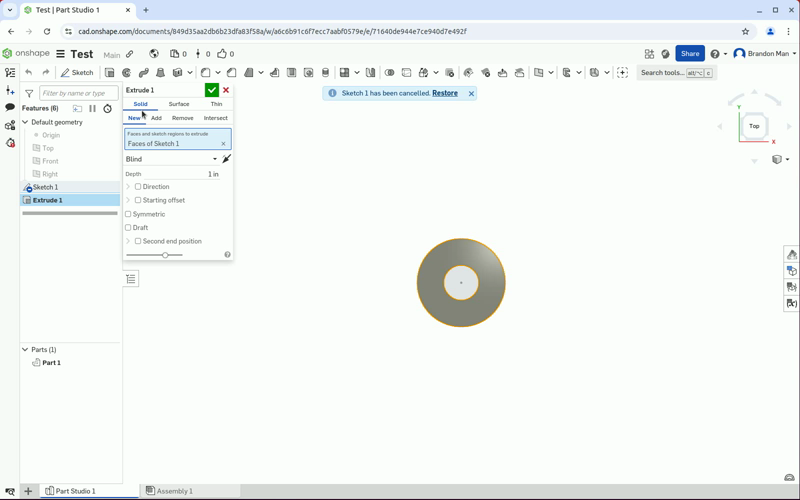
mouse_move(137, 120)
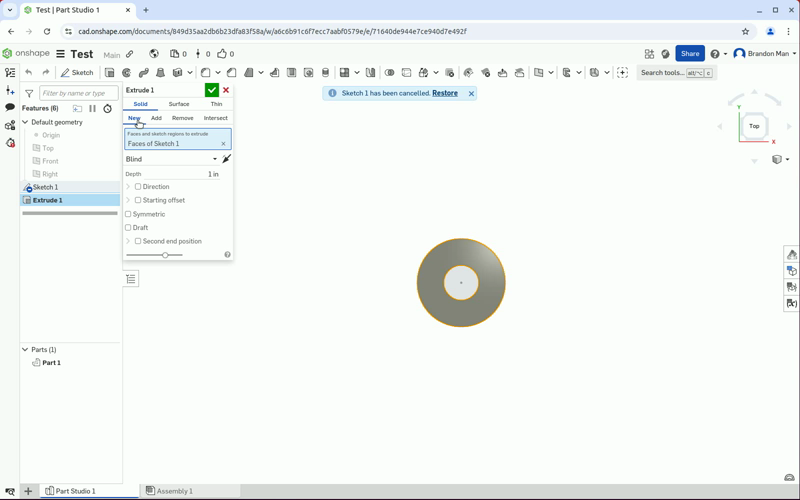
click(137, 120)
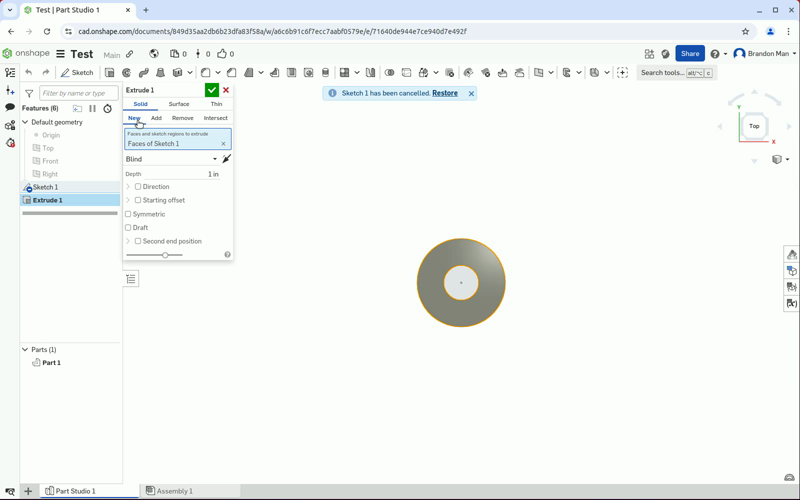
key(tab, 4)
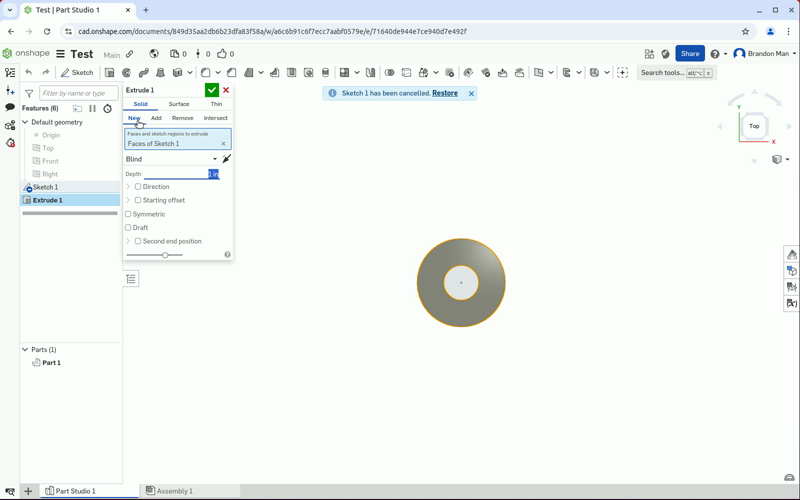
text(7.221)
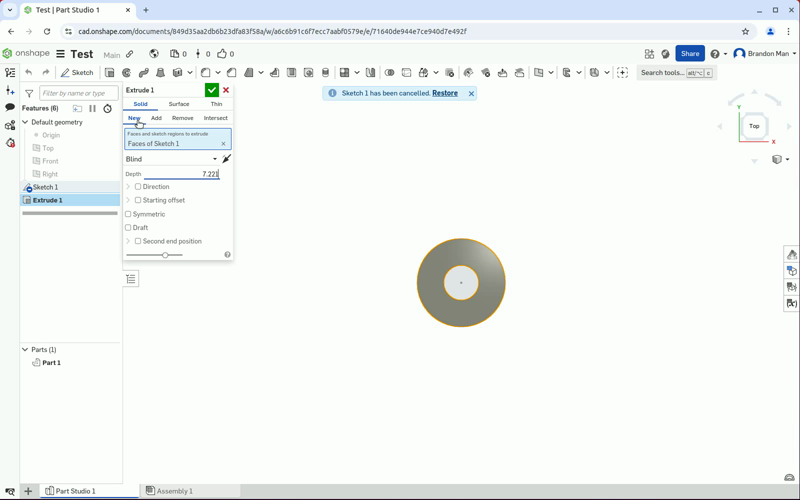
key(enter)
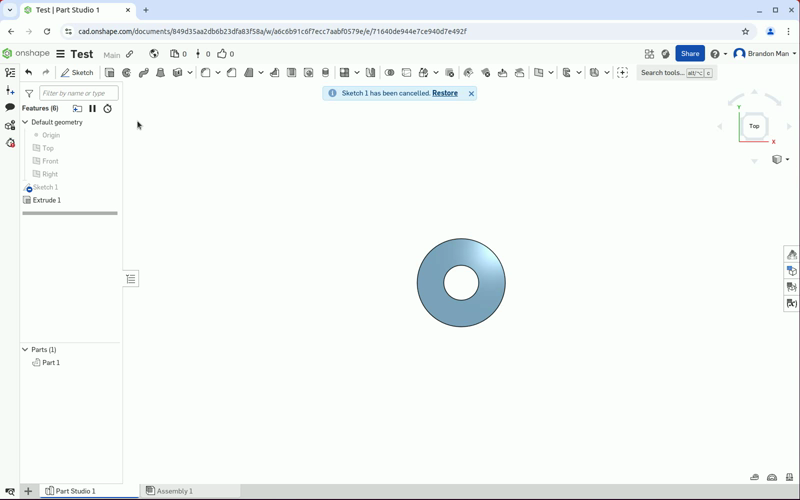
key(shift+h)
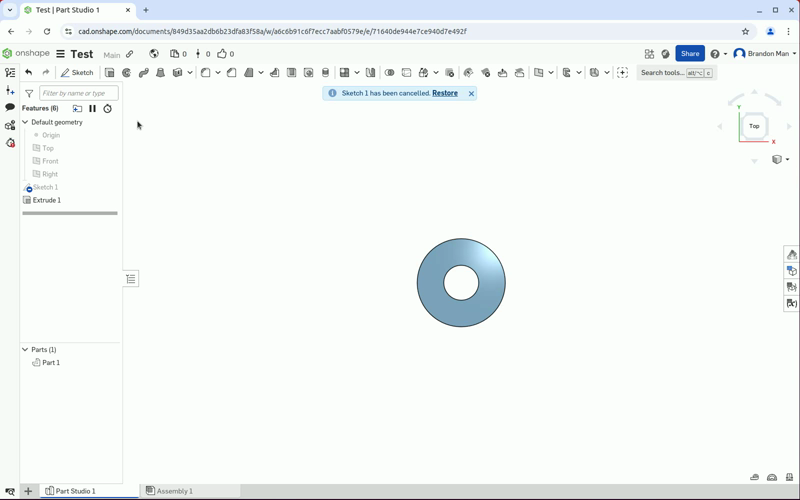
key(shift+h)
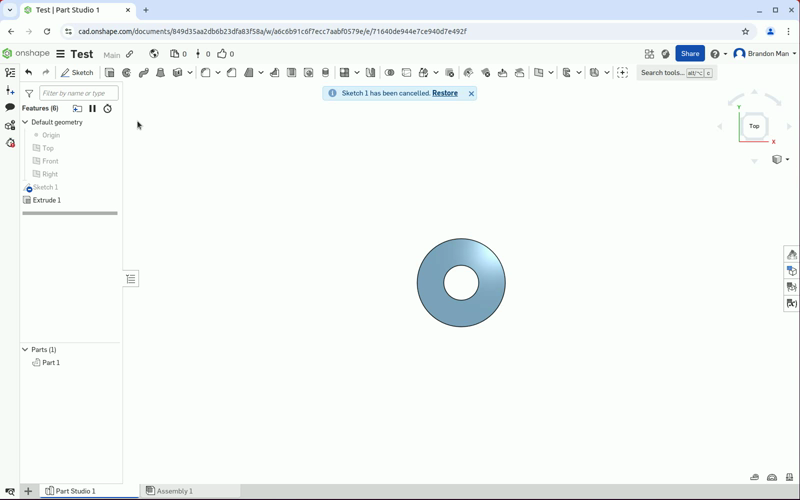
mouse_move(73, 189)
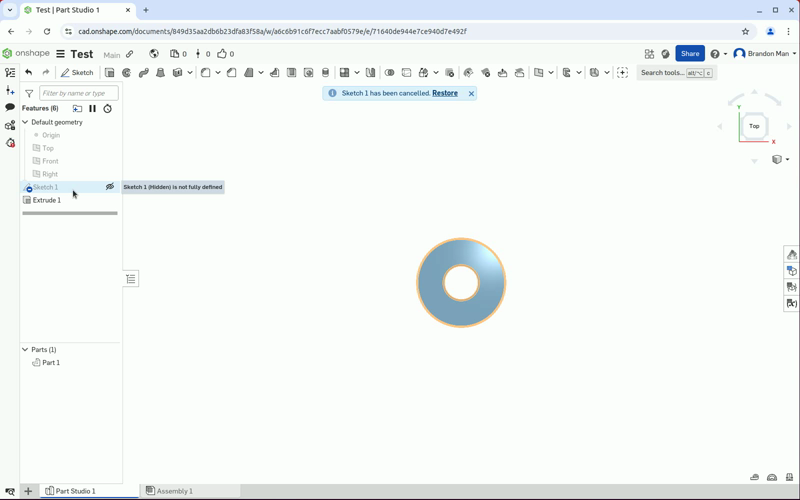
click(73, 189)
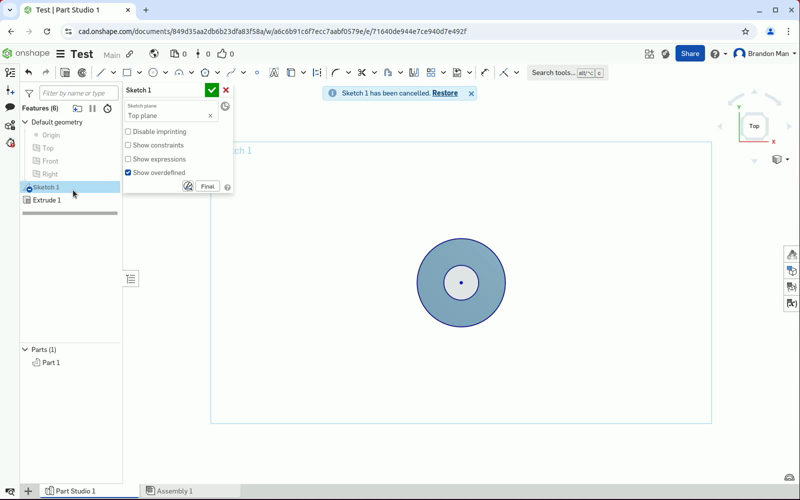
mouse_move(229, 92)
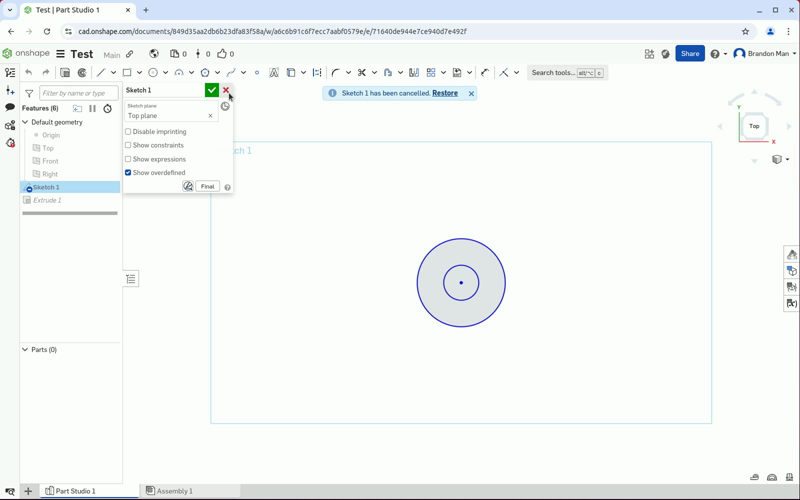
click(229, 92)
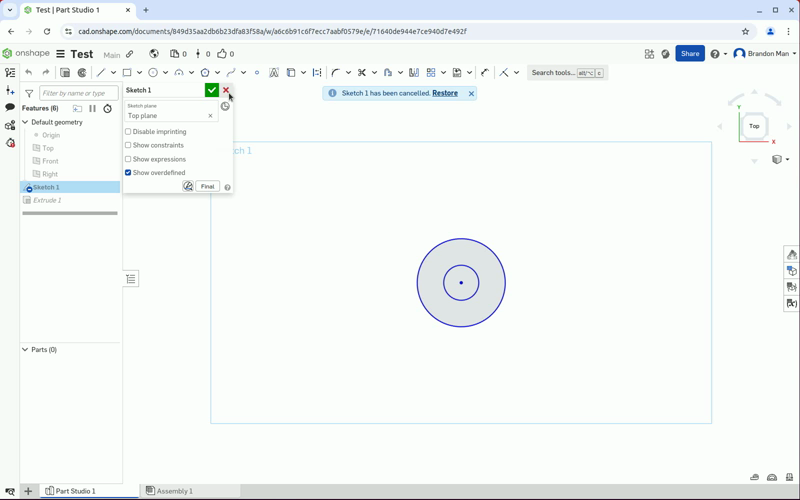
key(shift+s)
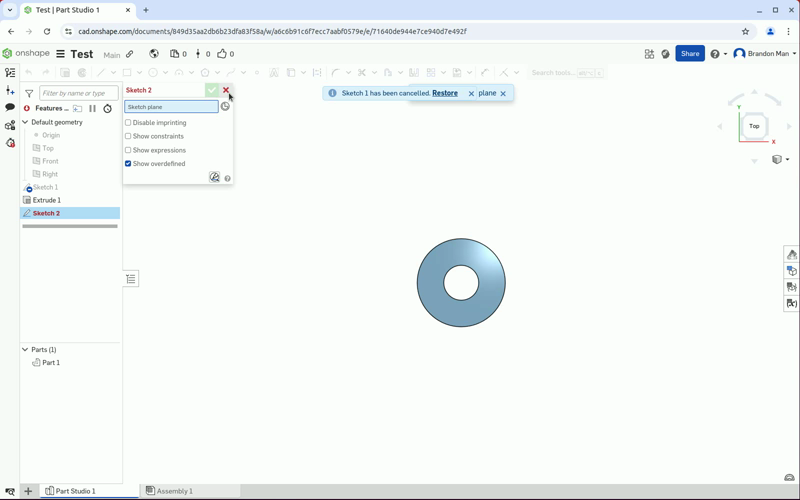
mouse_move(73, 150)
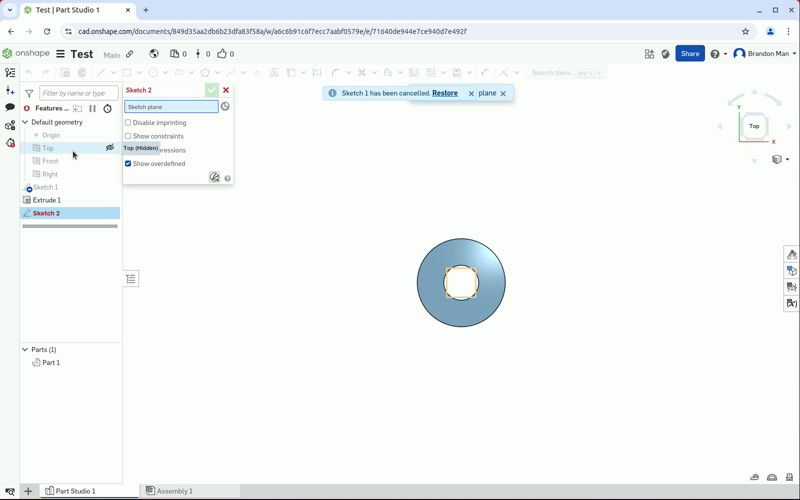
click(73, 150)
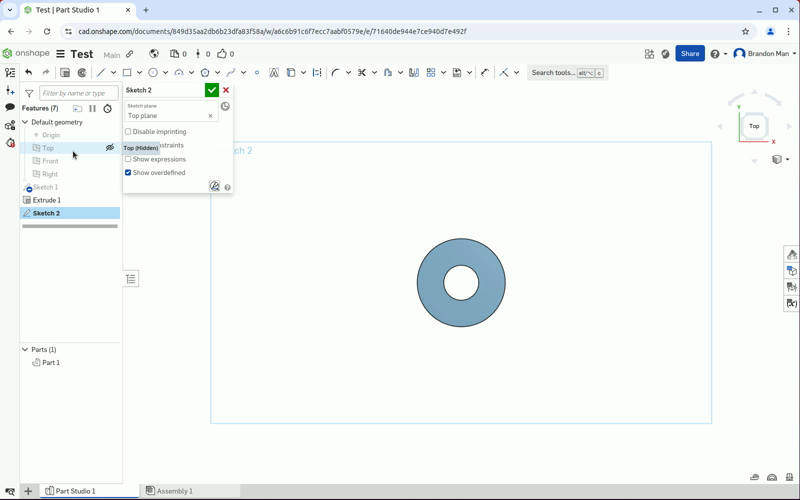
mouse_move(73, 352)
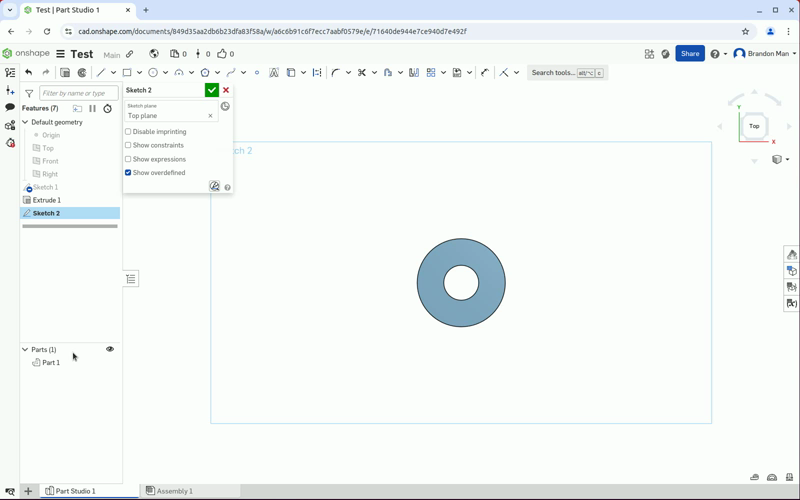
key(y)
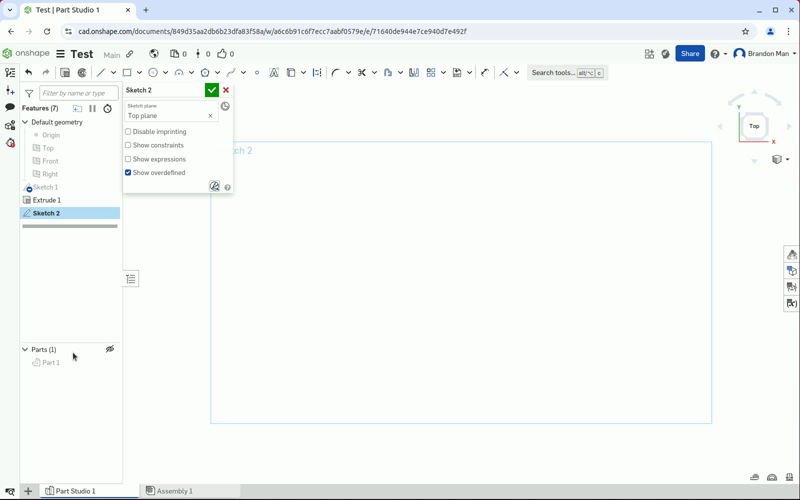
key(l)
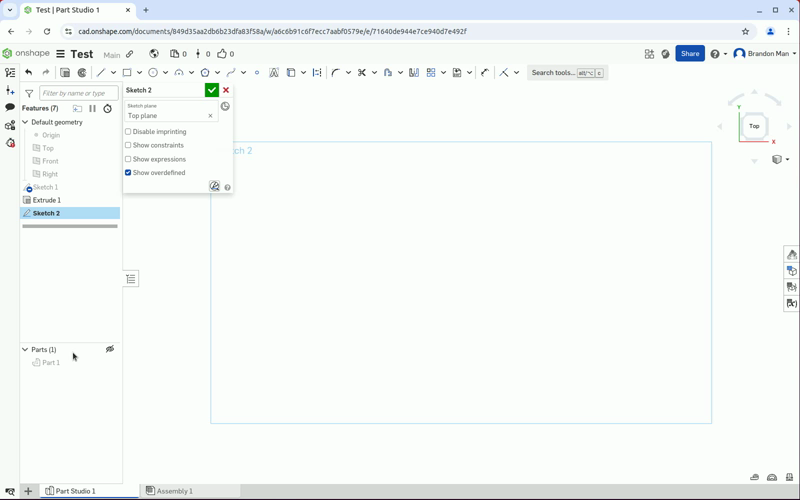
key_down(shift)
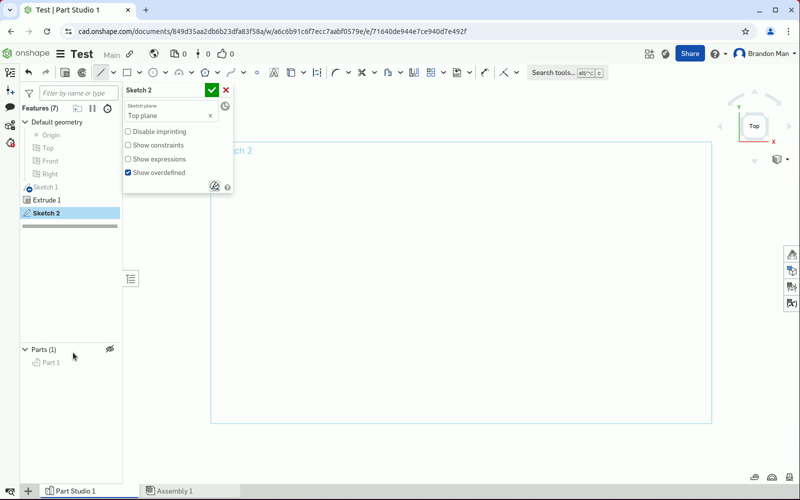
mouse_move(474, 324)
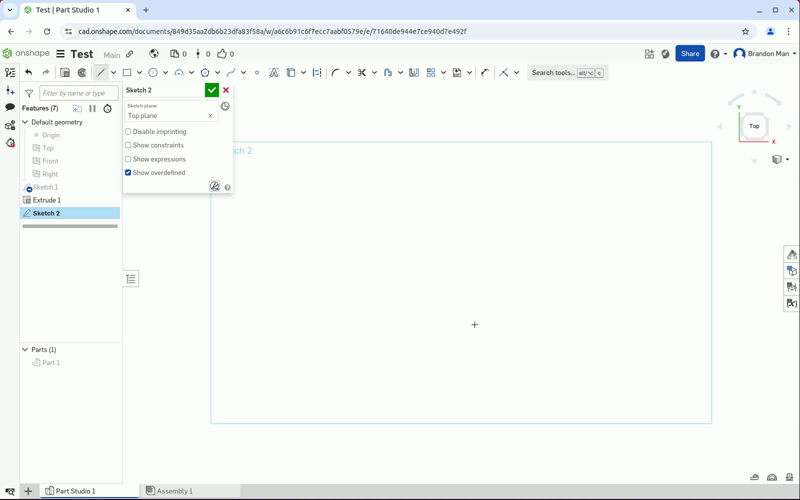
click(474, 324)
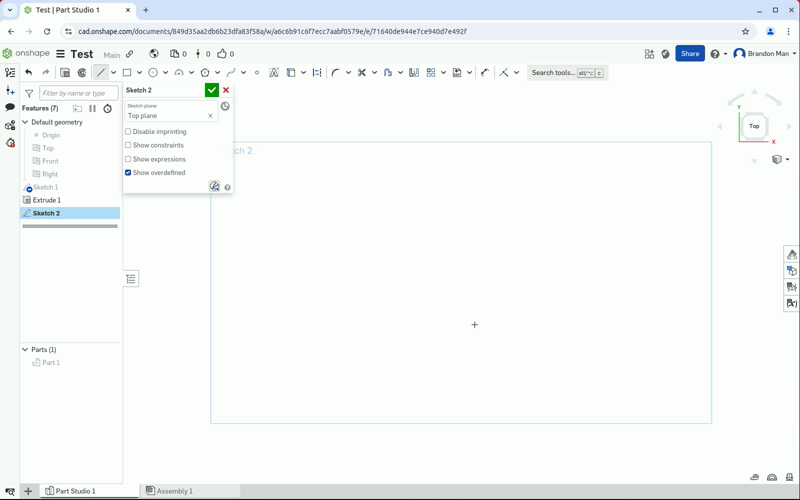
key_up(shift)
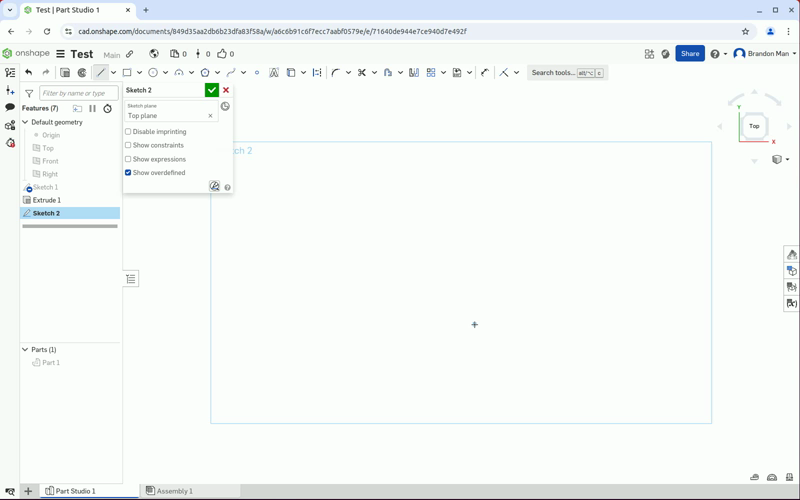
key_down(shift)
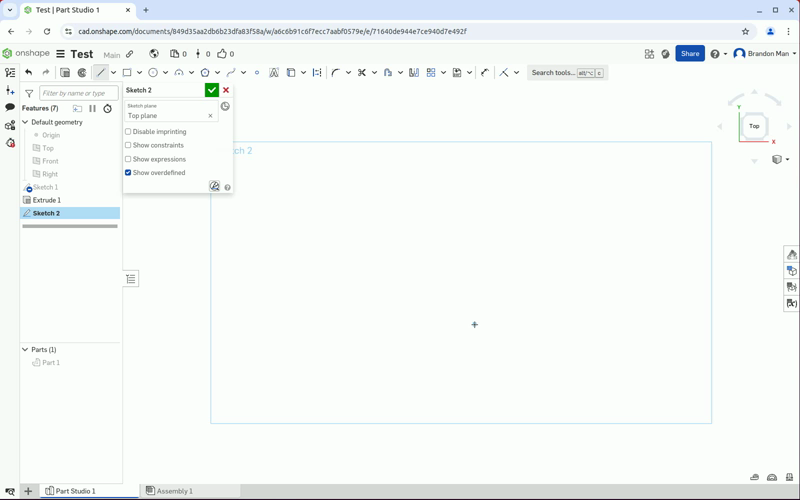
mouse_move(567, 290)
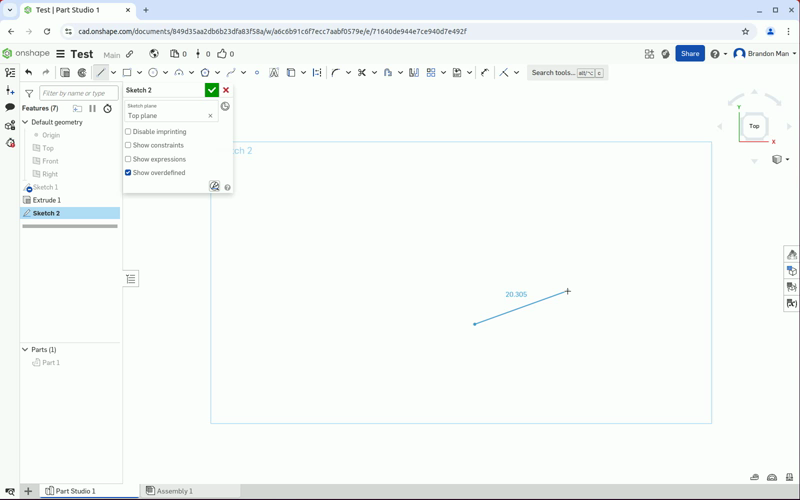
click(567, 290)
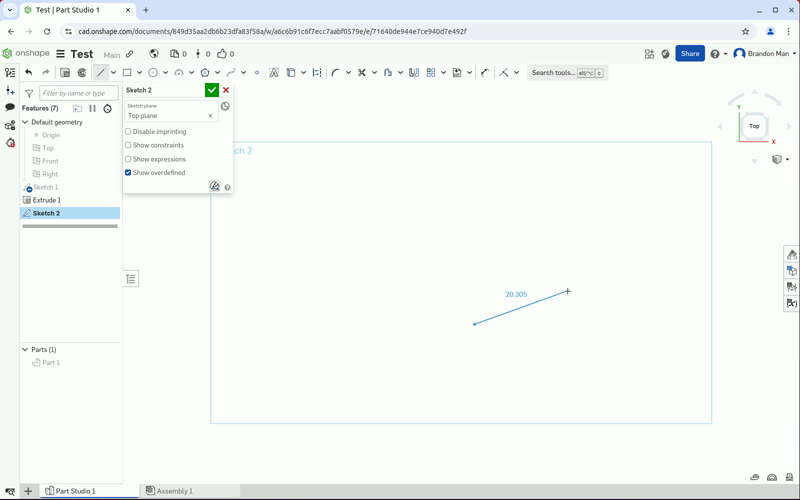
key_up(shift)
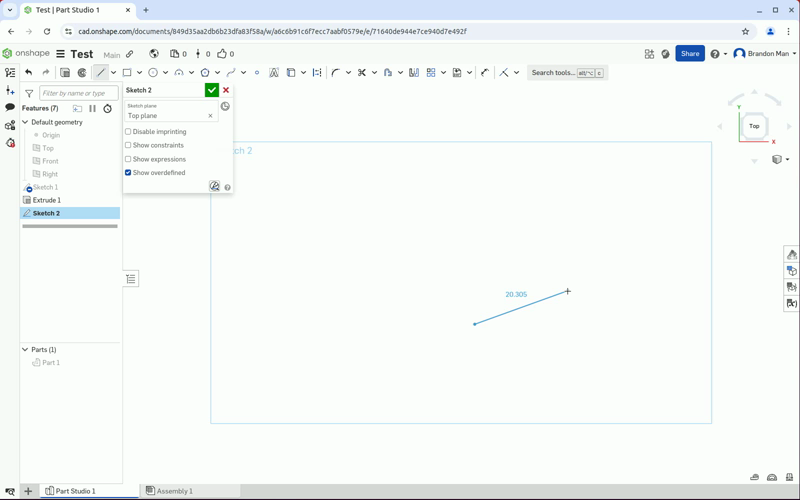
key(esc)
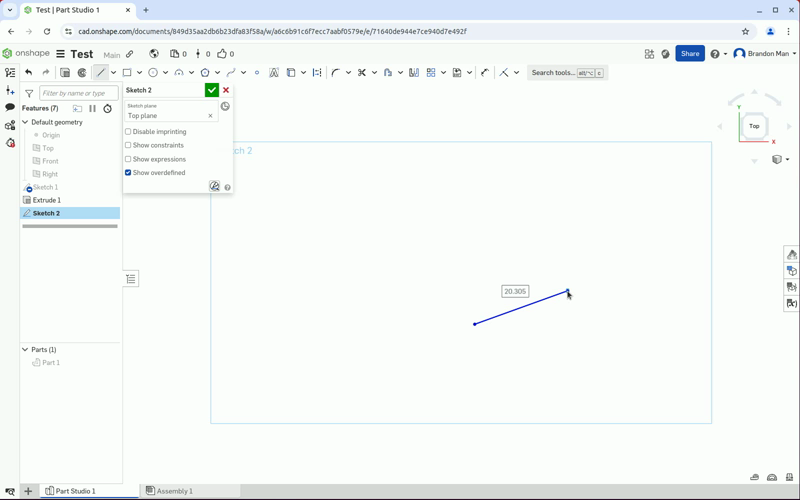
key(a)
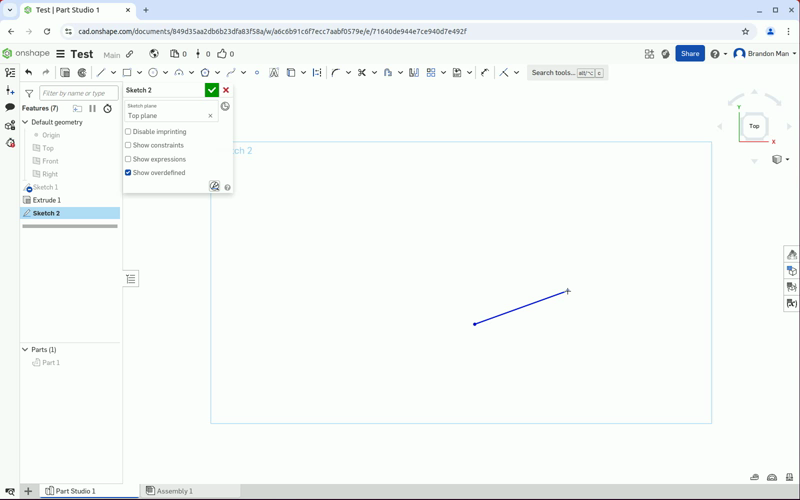
mouse_move(567, 290)
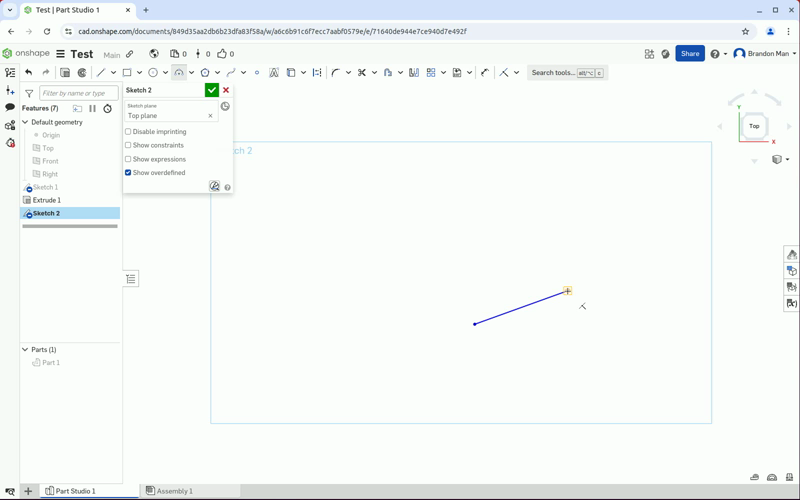
click(567, 290)
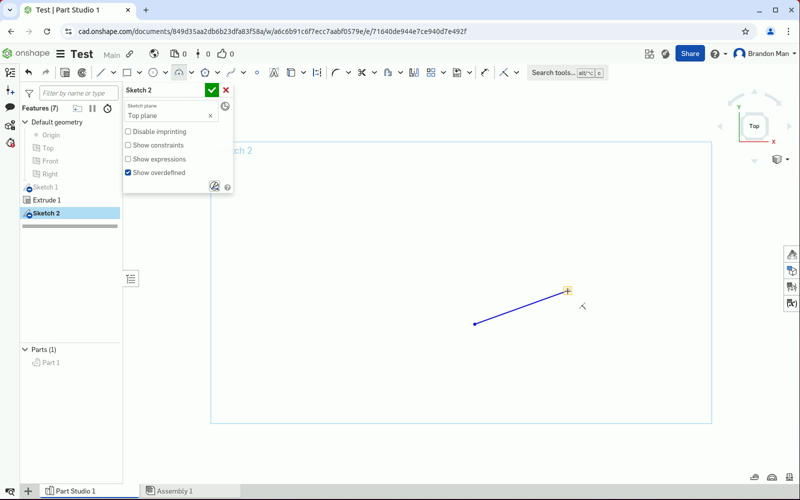
key_down(shift)
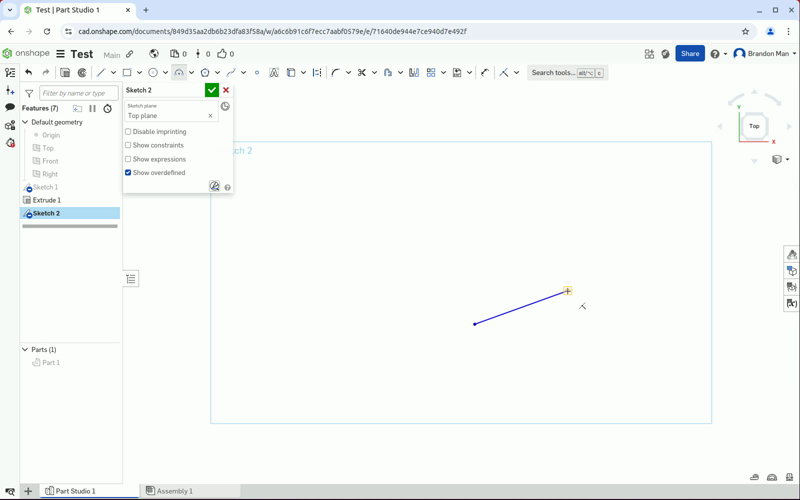
mouse_move(567, 275)
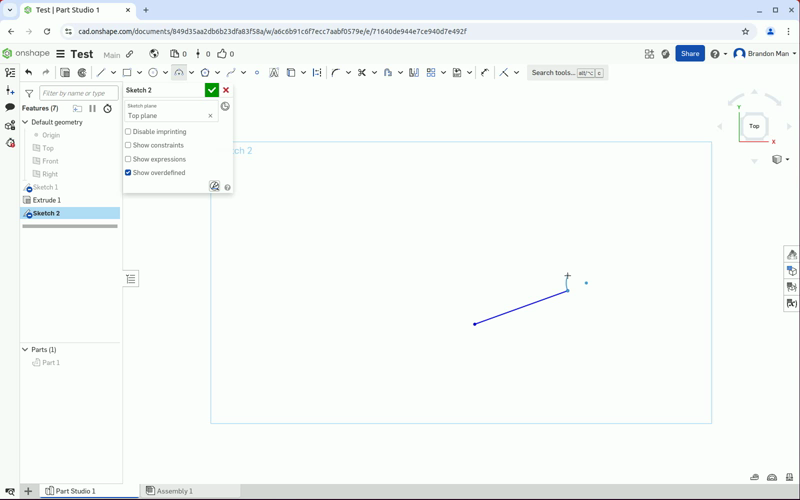
click(567, 275)
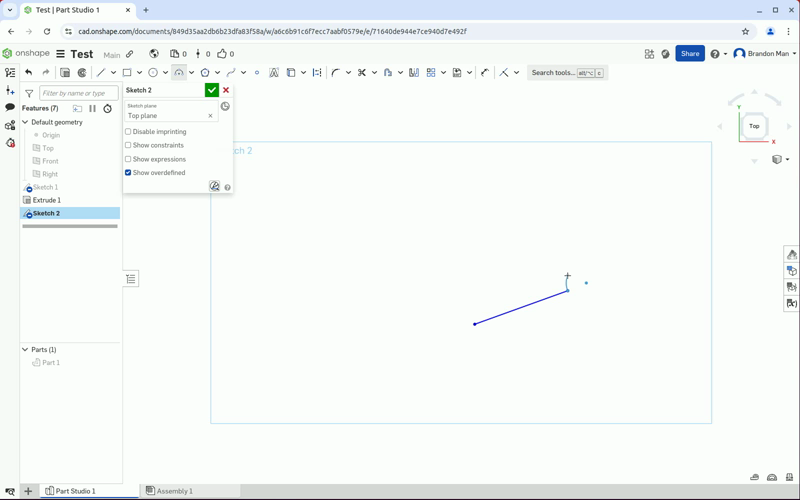
mouse_move(556, 282)
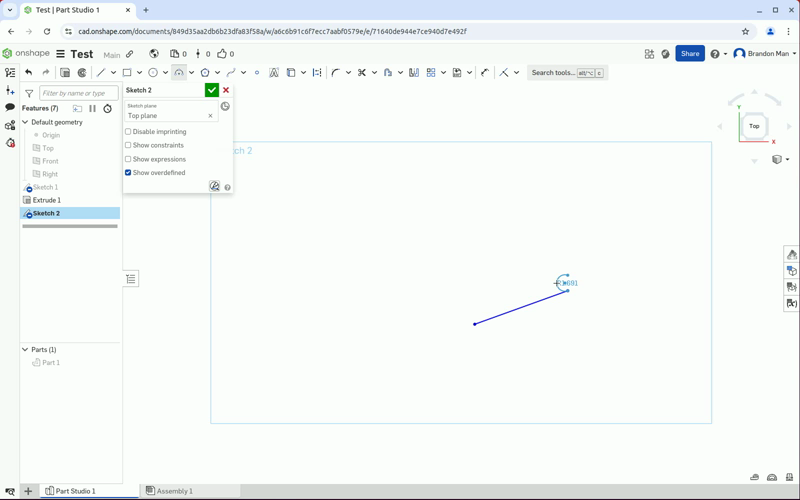
click(556, 282)
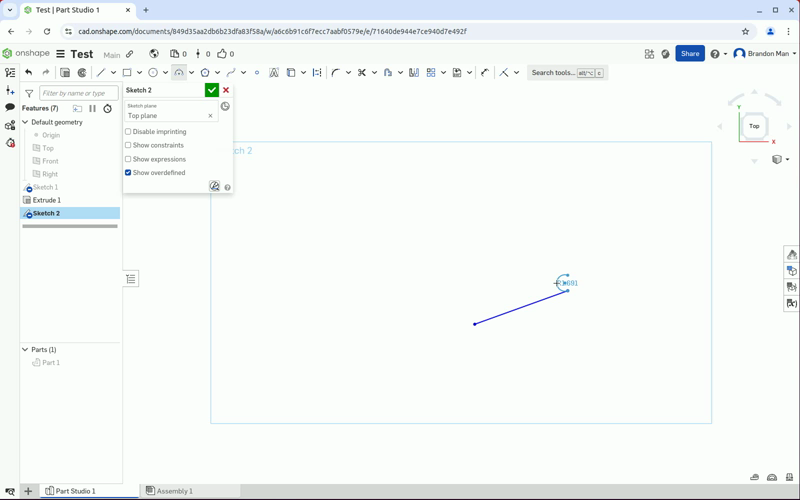
key_up(shift)
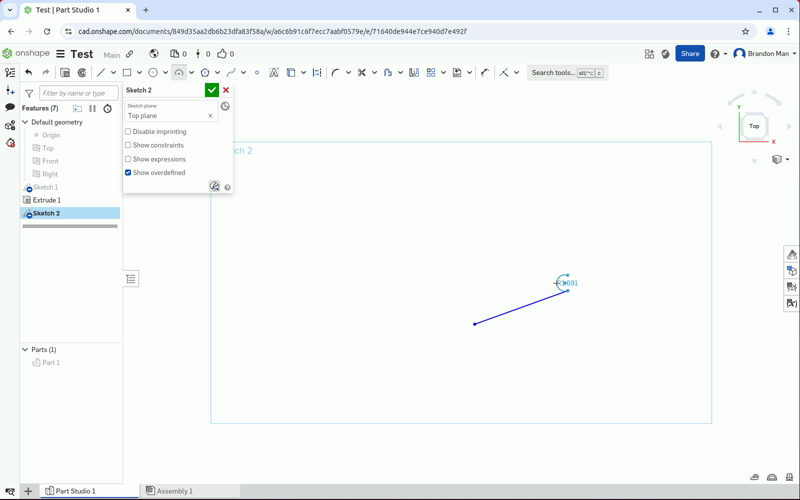
key(esc)
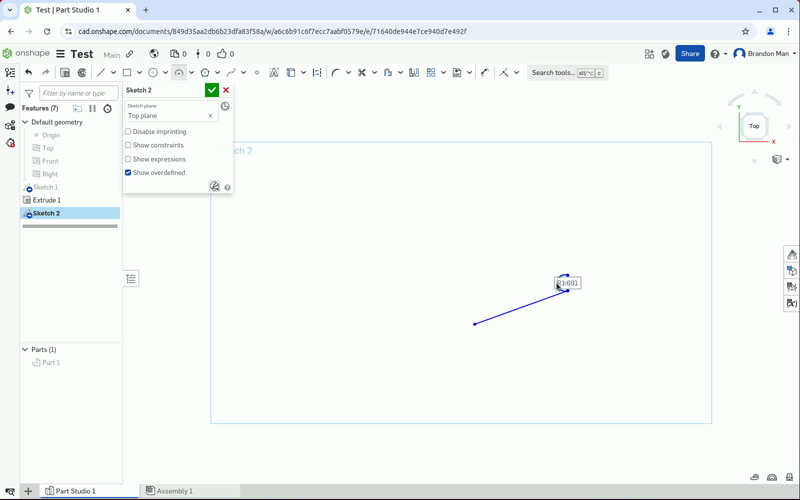
key(l)
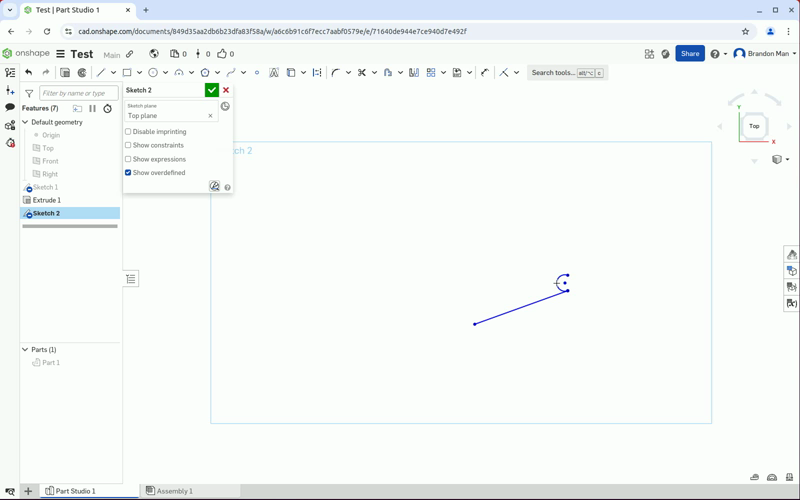
mouse_move(567, 275)
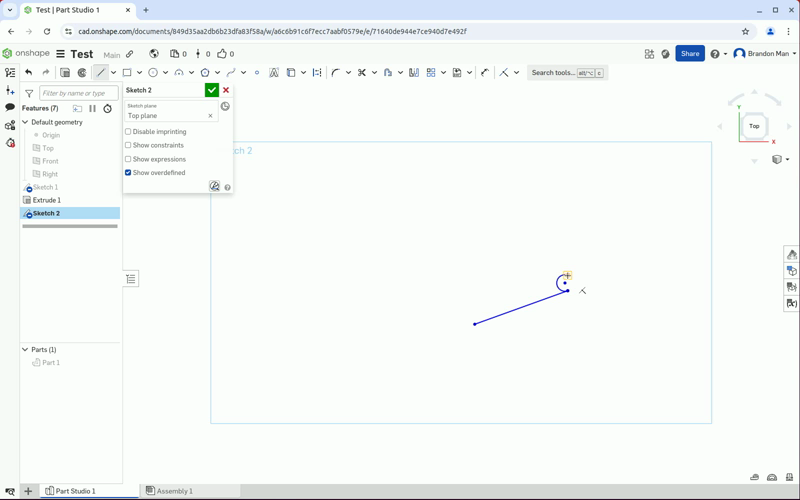
click(567, 275)
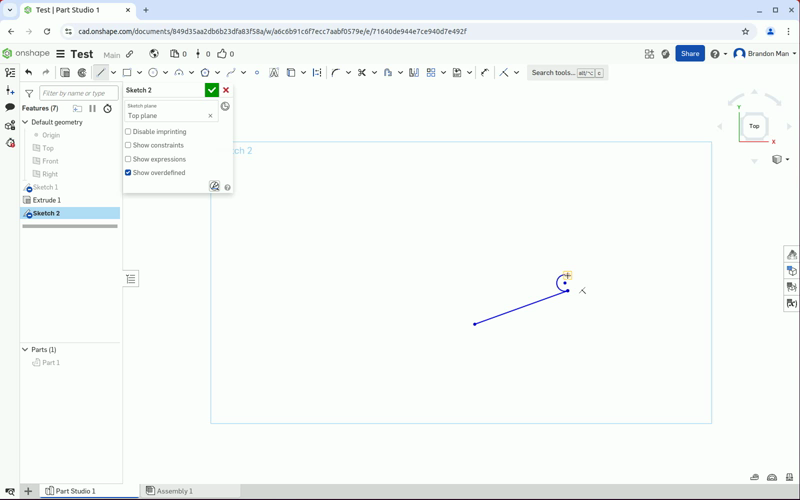
key_down(shift)
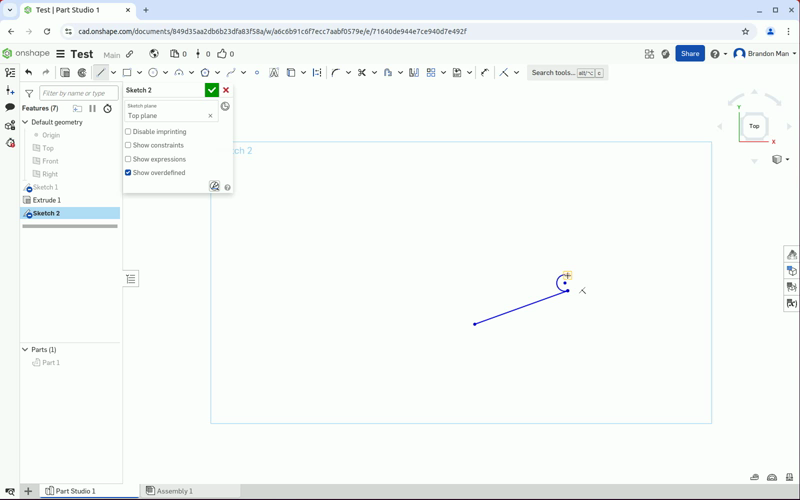
mouse_move(474, 241)
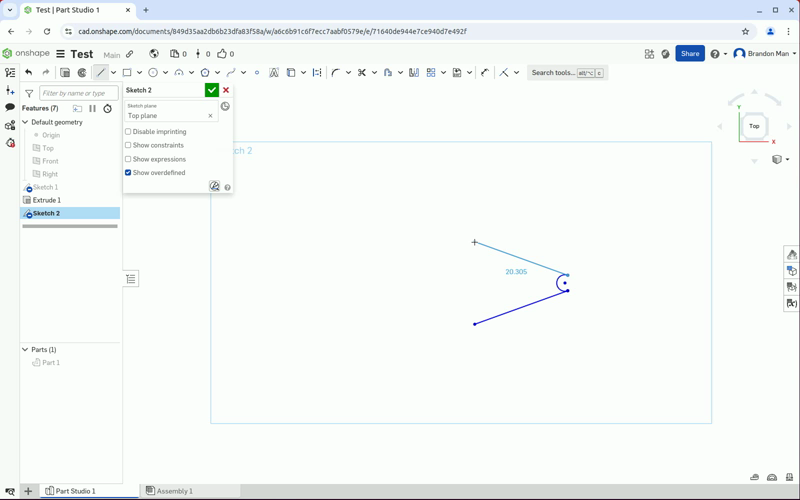
click(474, 241)
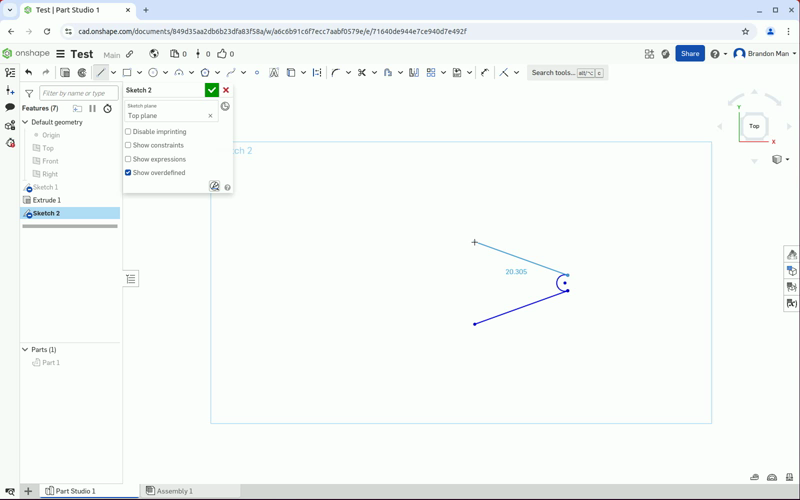
key_up(shift)
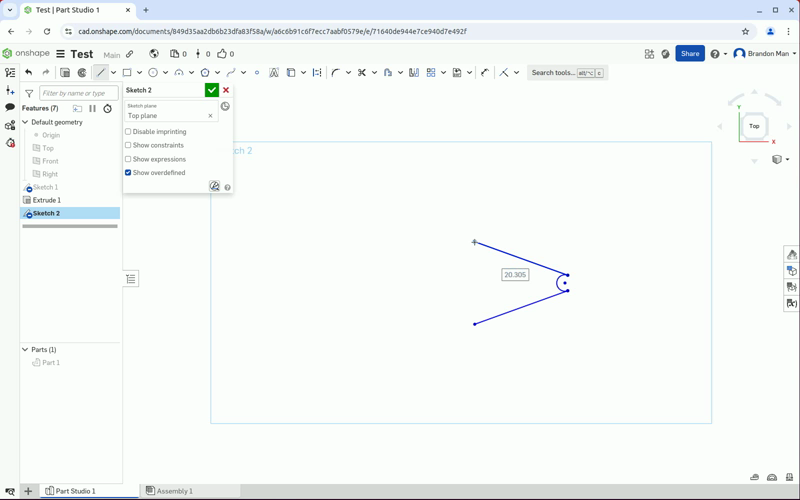
key(esc)
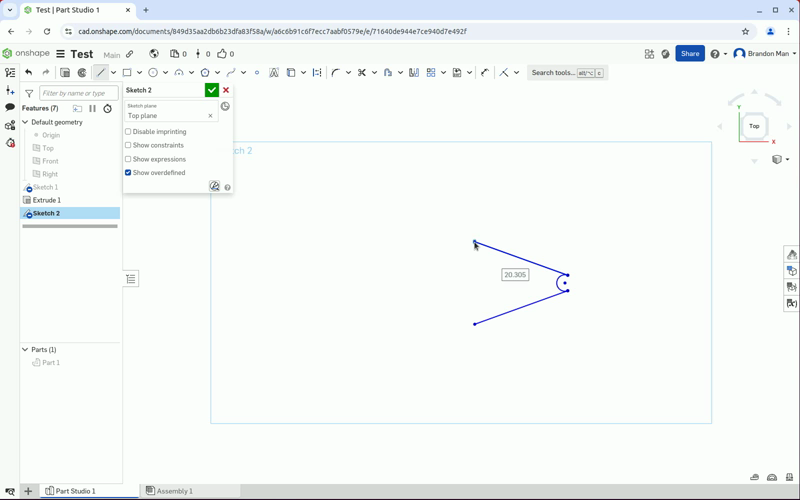
key(a)
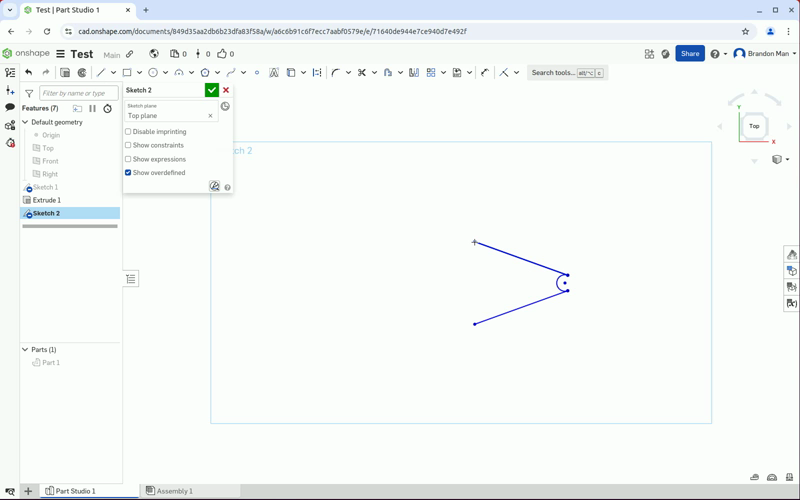
mouse_move(474, 241)
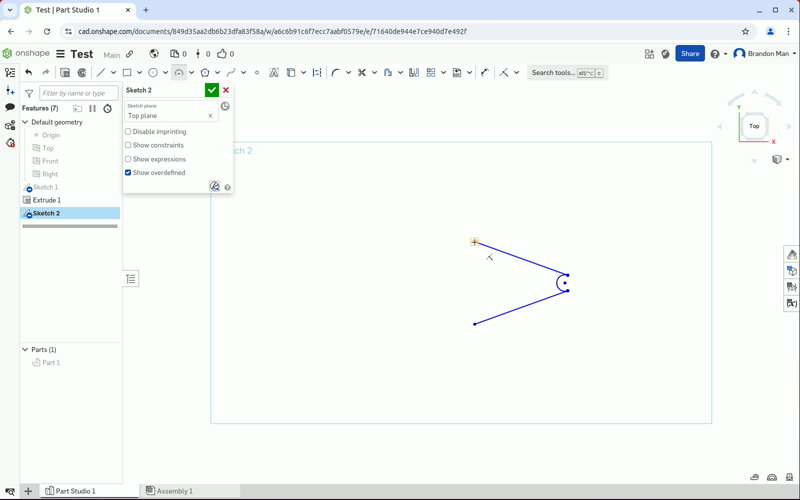
click(474, 241)
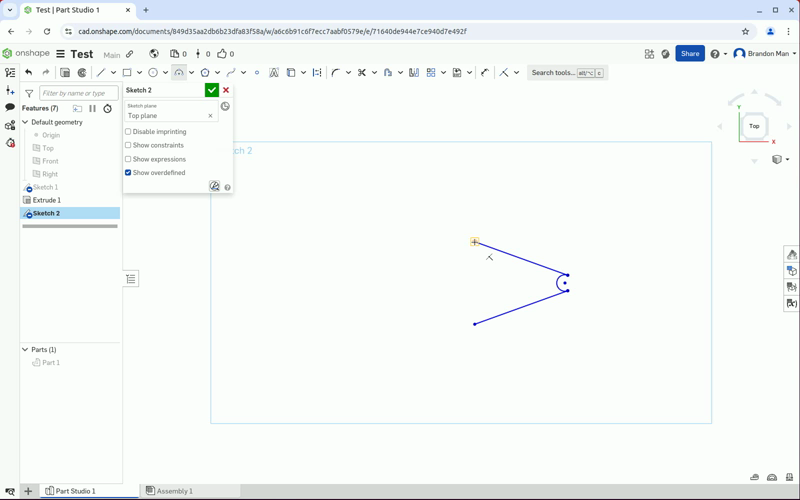
mouse_move(474, 324)
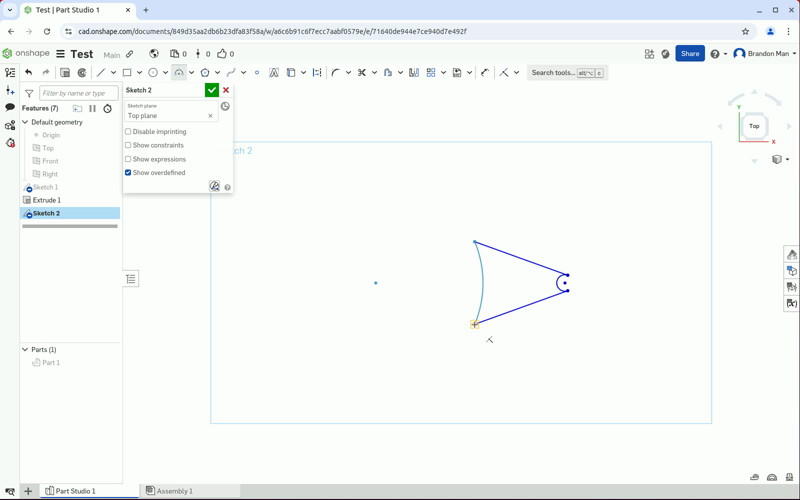
click(474, 324)
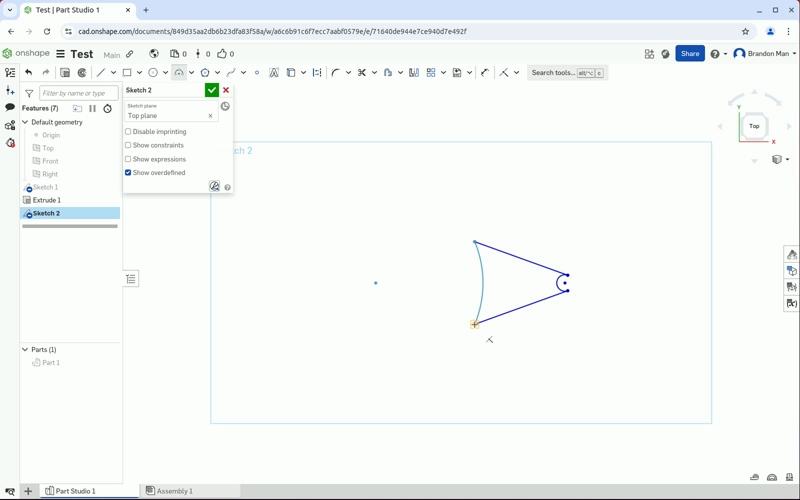
key_down(shift)
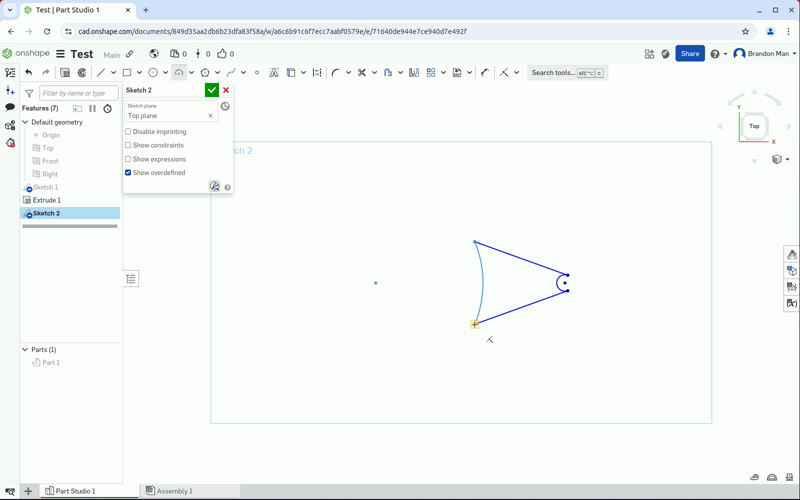
mouse_move(503, 282)
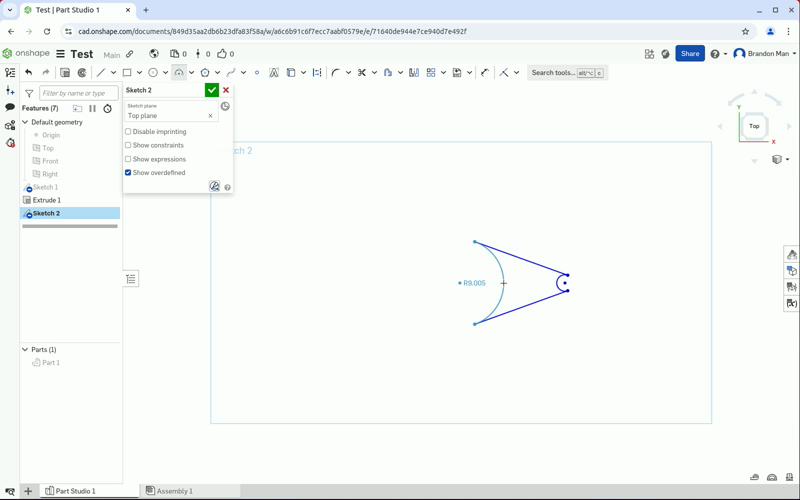
click(503, 282)
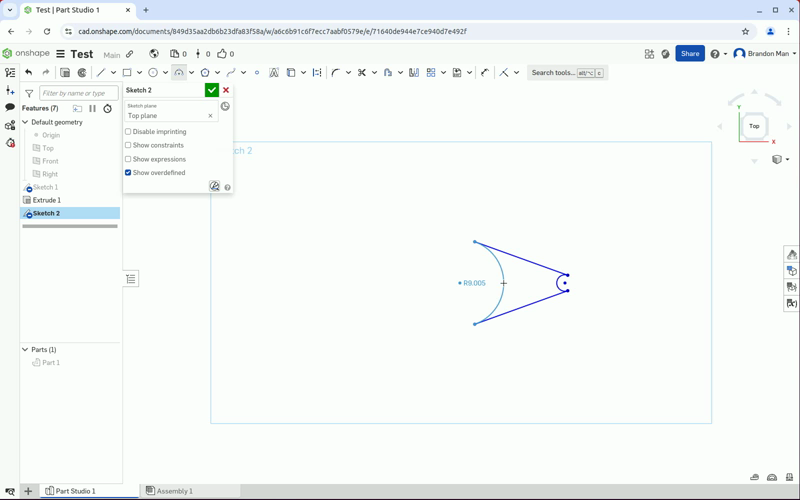
key_up(shift)
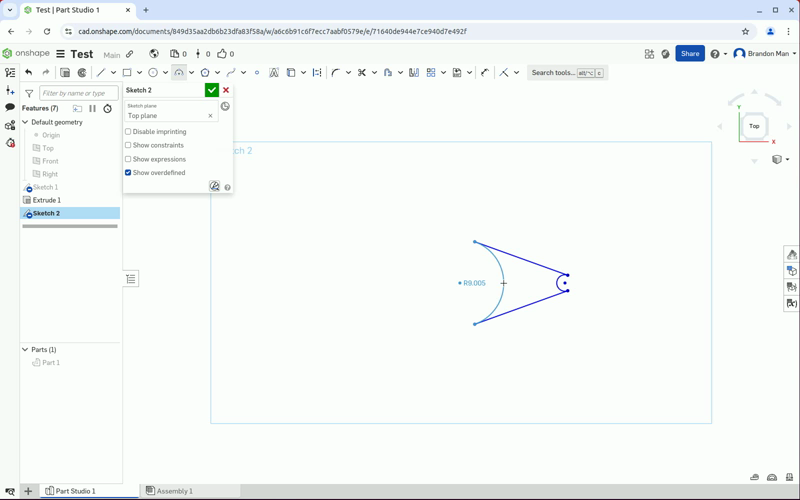
key(esc)
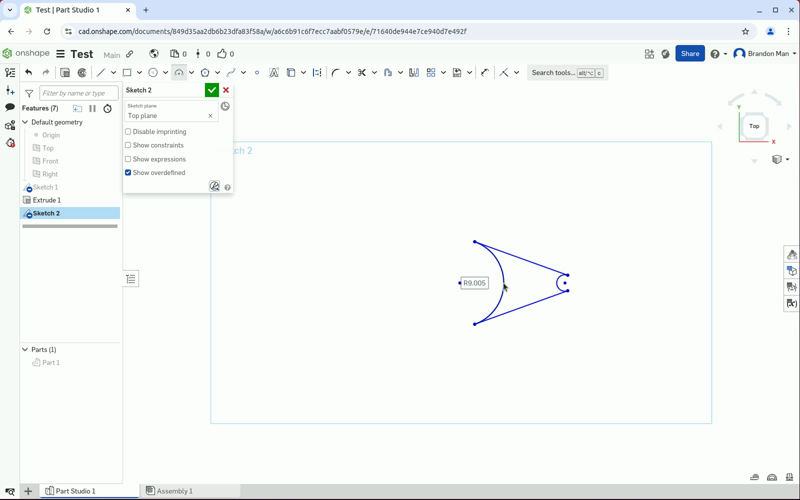
mouse_move(550, 286)
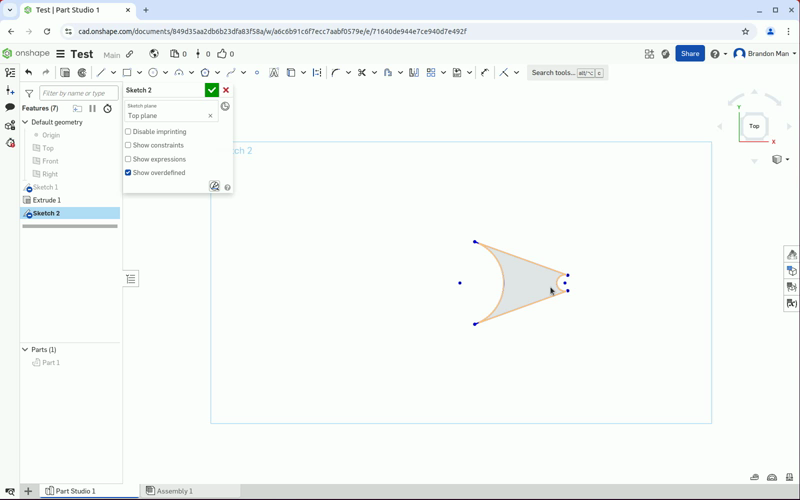
click(550, 286)
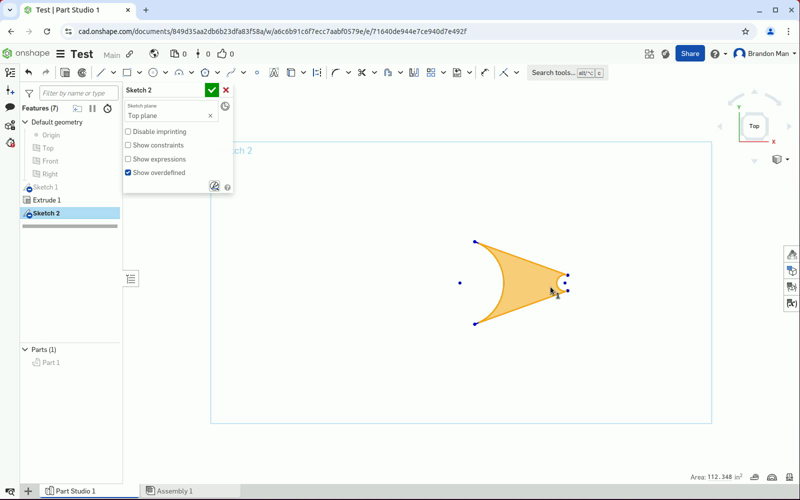
mouse_move(73, 352)
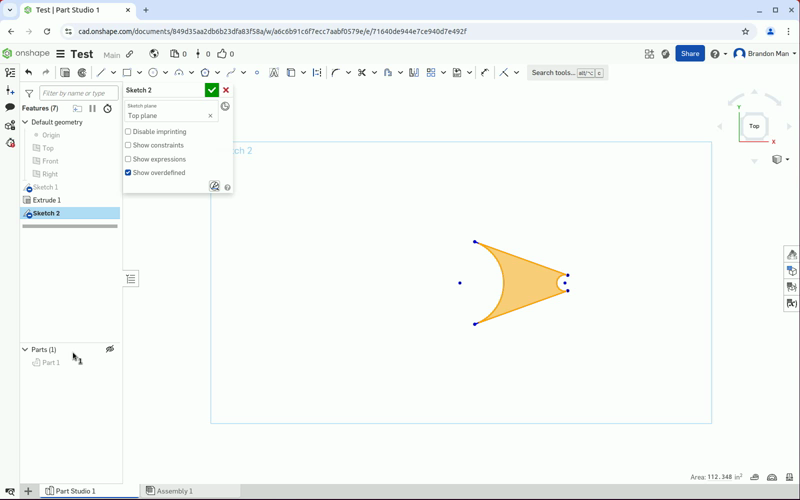
key(shift+y)
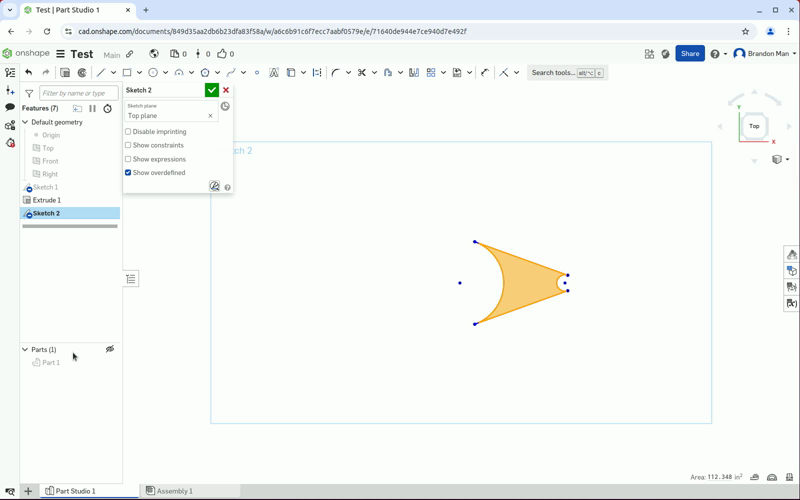
key(shift+e)
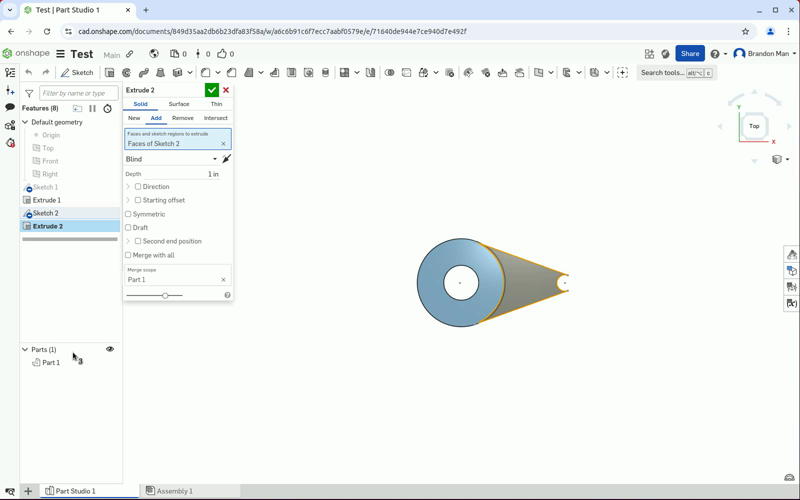
mouse_move(143, 106)
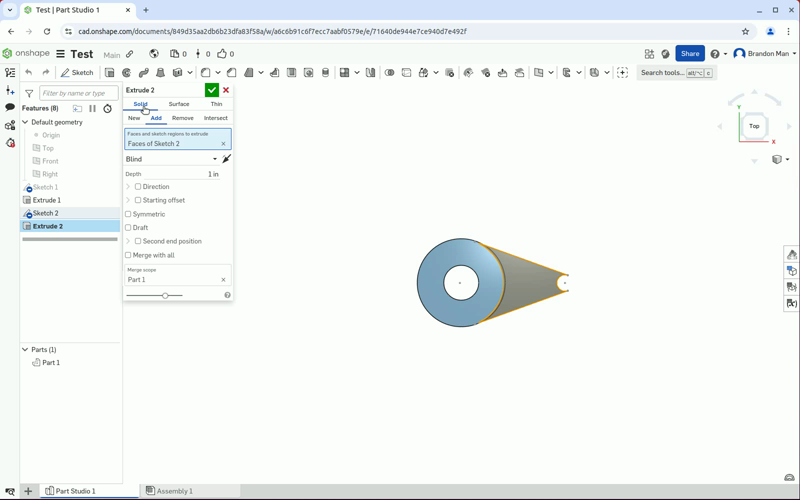
click(143, 106)
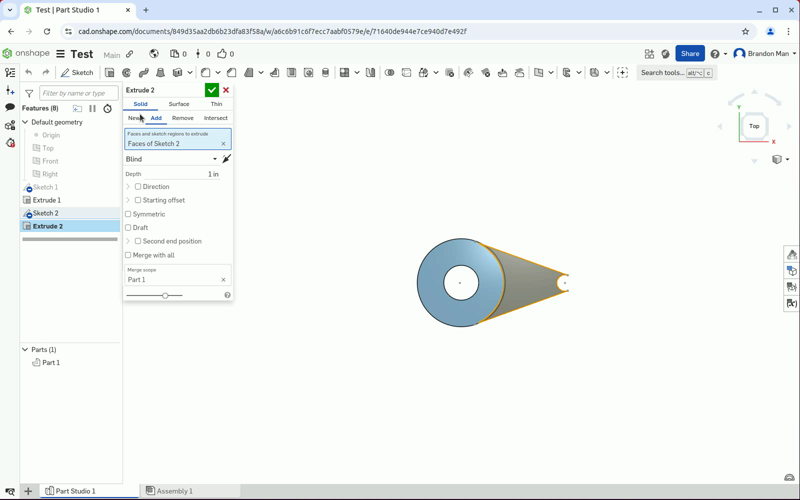
mouse_move(137, 120)
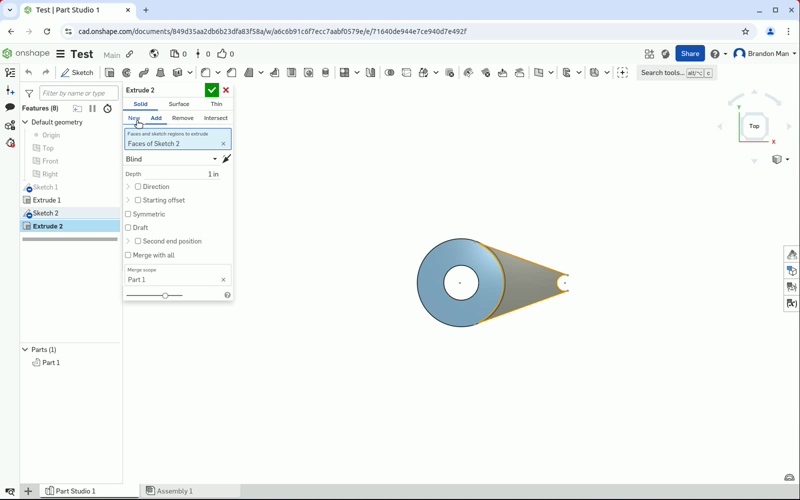
click(137, 120)
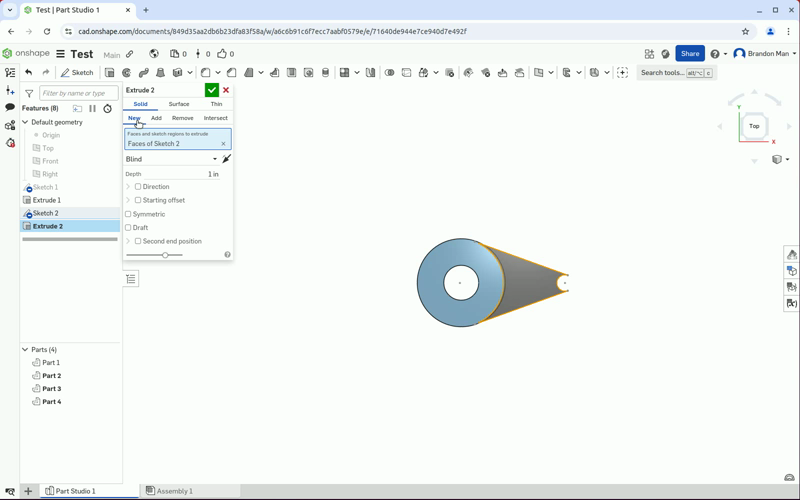
key(tab, 4)
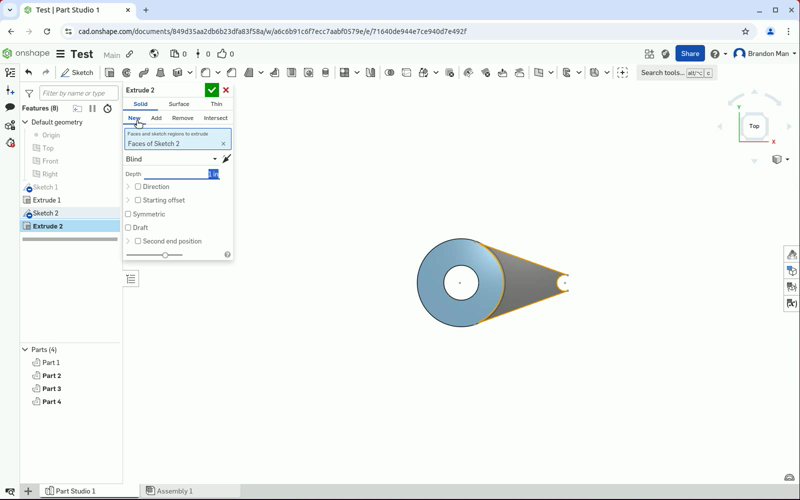
text(7.221)
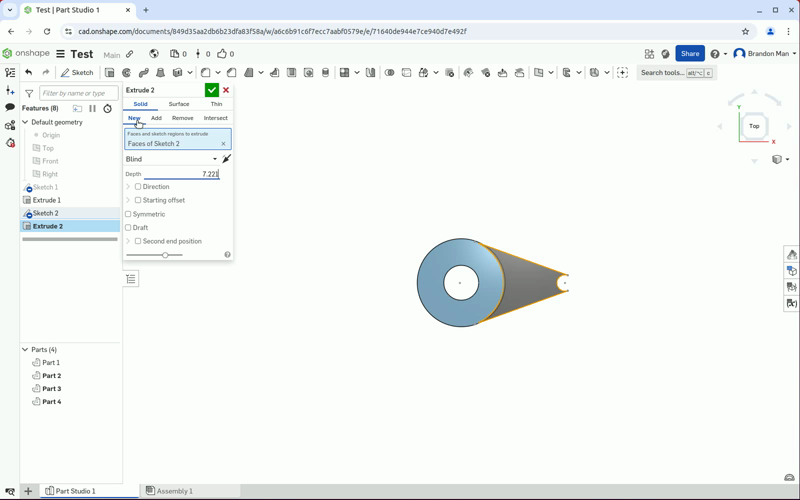
key(enter)
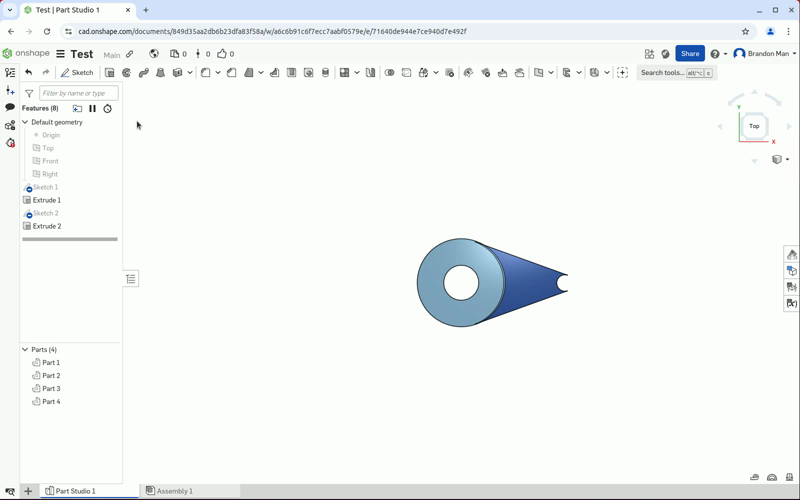
key(shift+h)
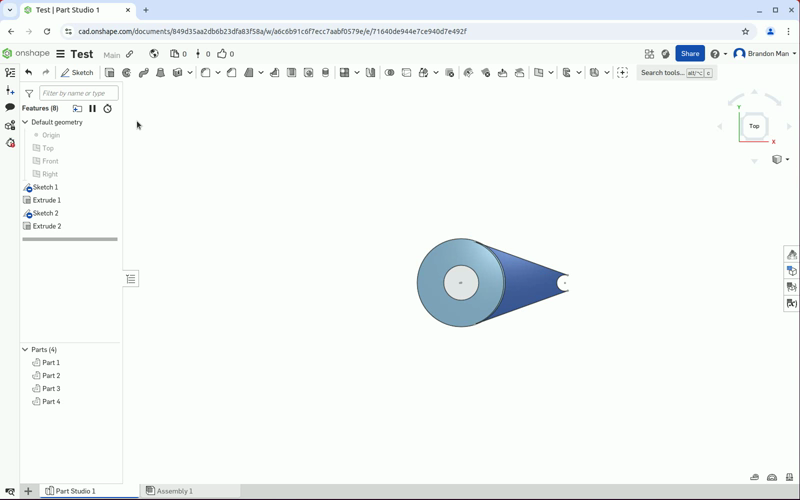
key(shift+h)
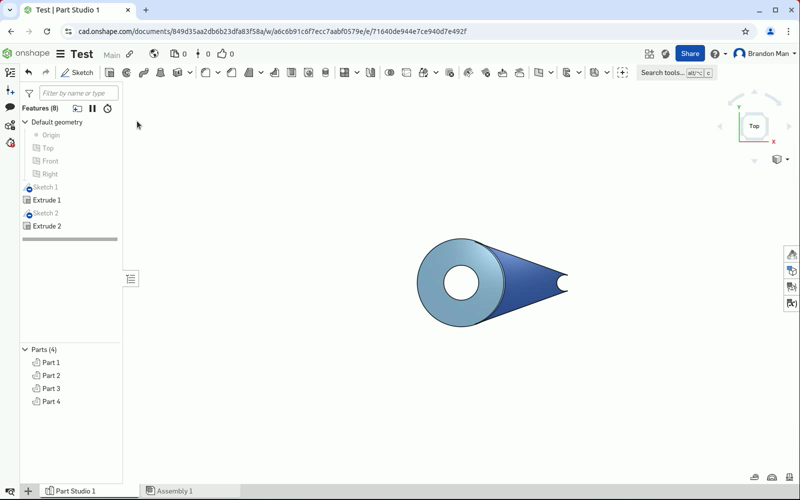
mouse_move(73, 189)
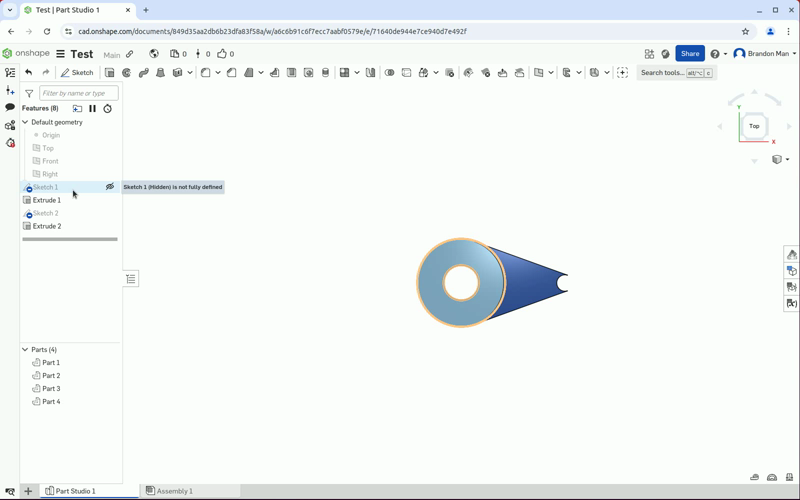
click(73, 189)
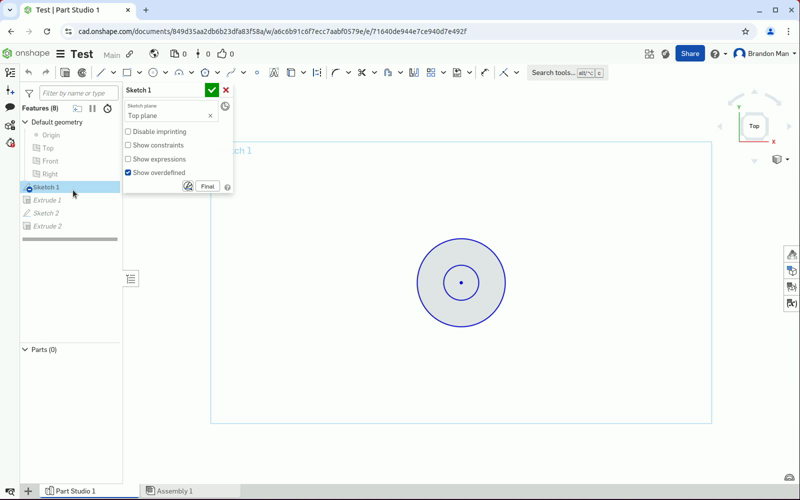
mouse_move(229, 92)
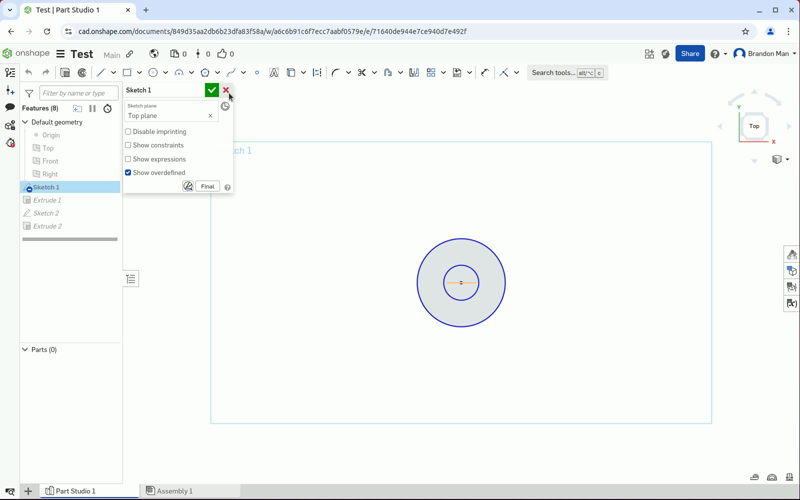
click(229, 92)
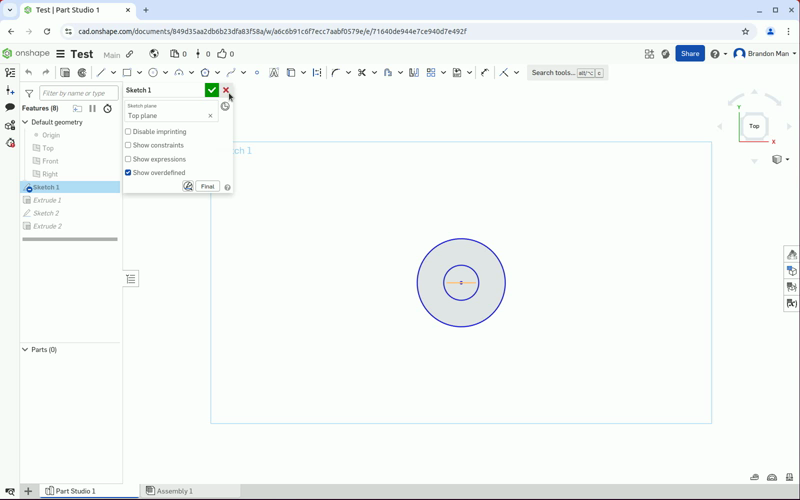
key(shift+s)
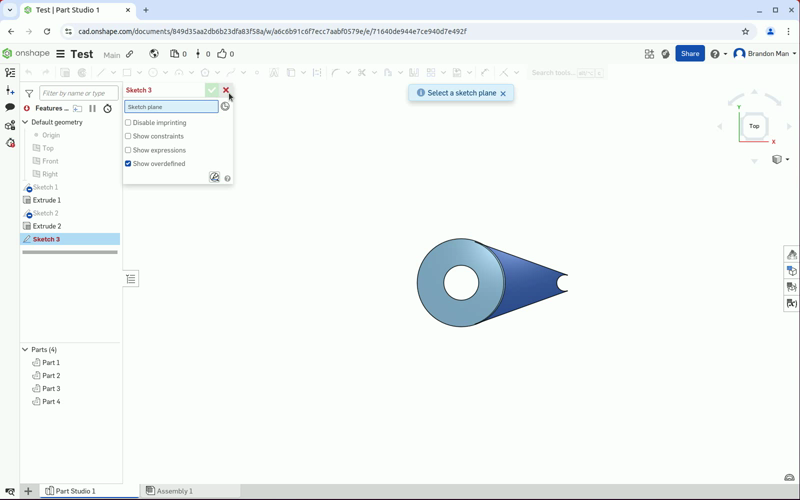
mouse_move(73, 150)
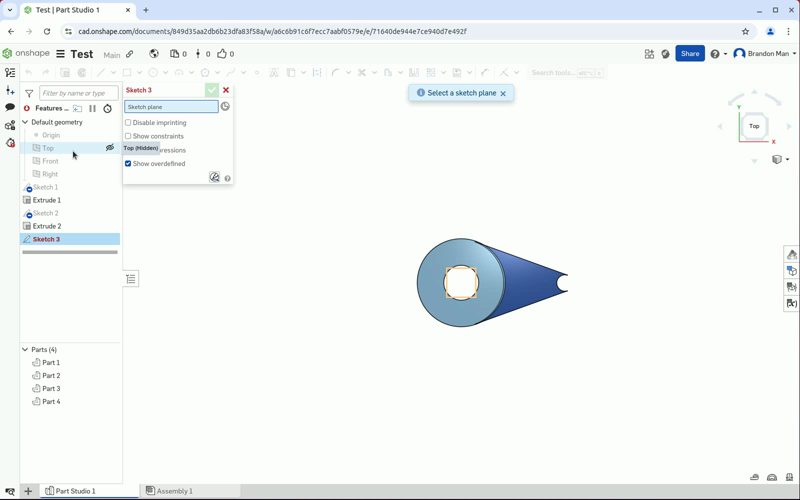
click(73, 150)
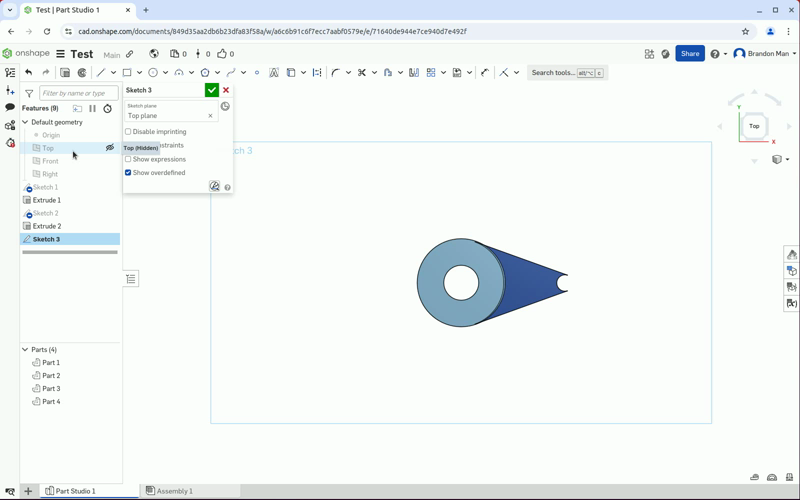
mouse_move(73, 352)
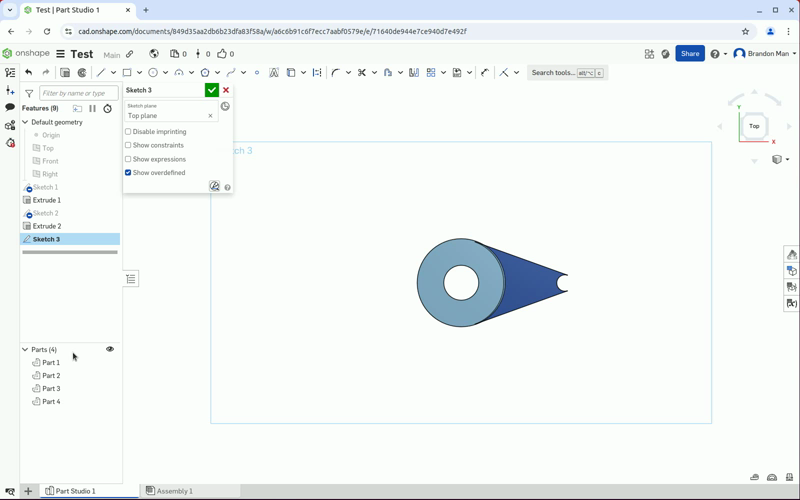
key(y)
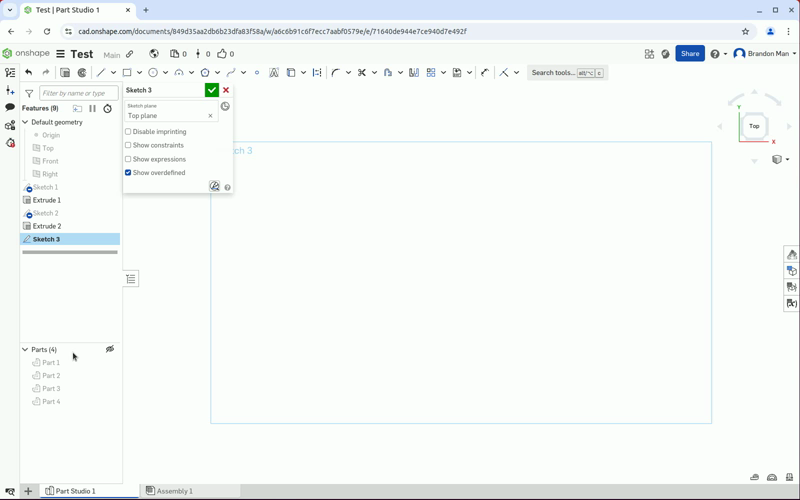
key(c)
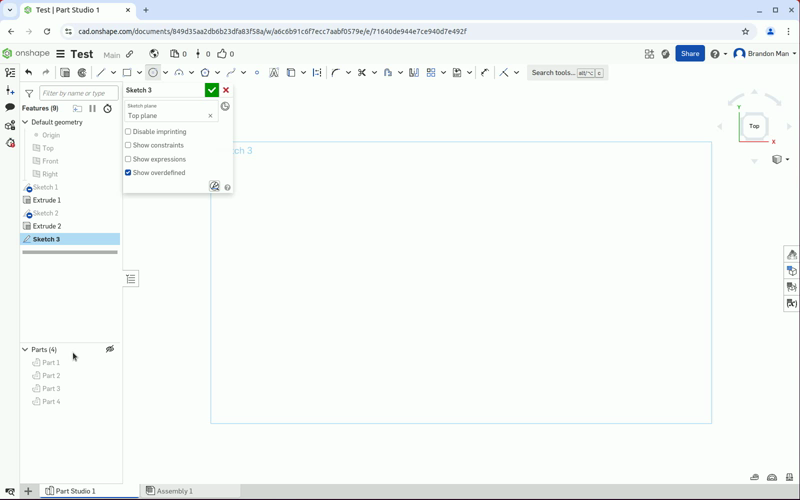
key_down(shift)
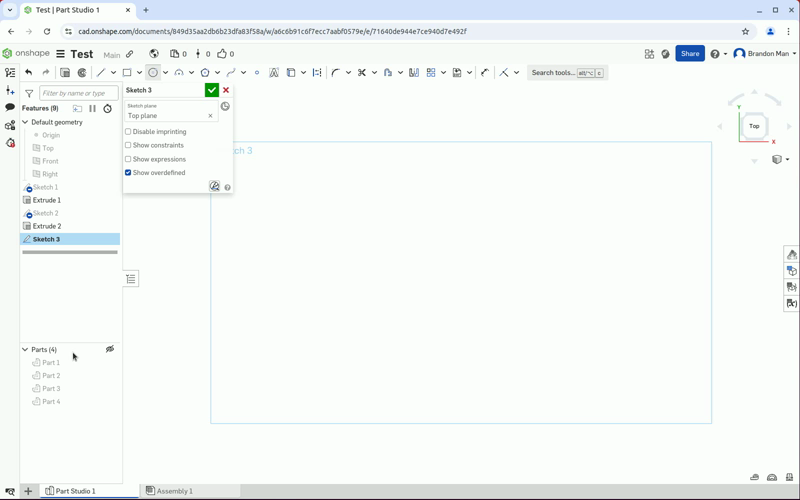
mouse_move(564, 282)
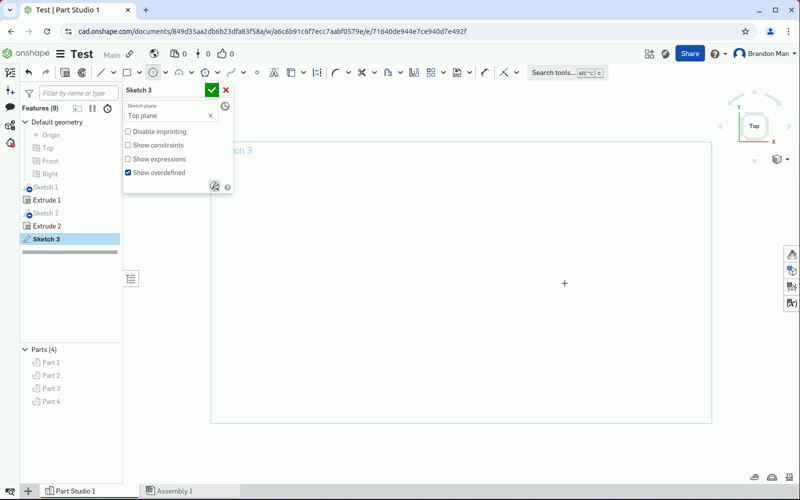
click(564, 282)
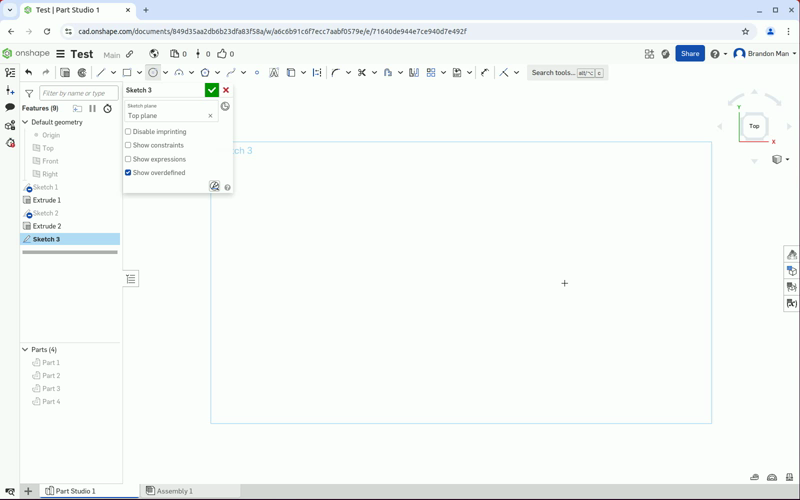
key_up(shift)
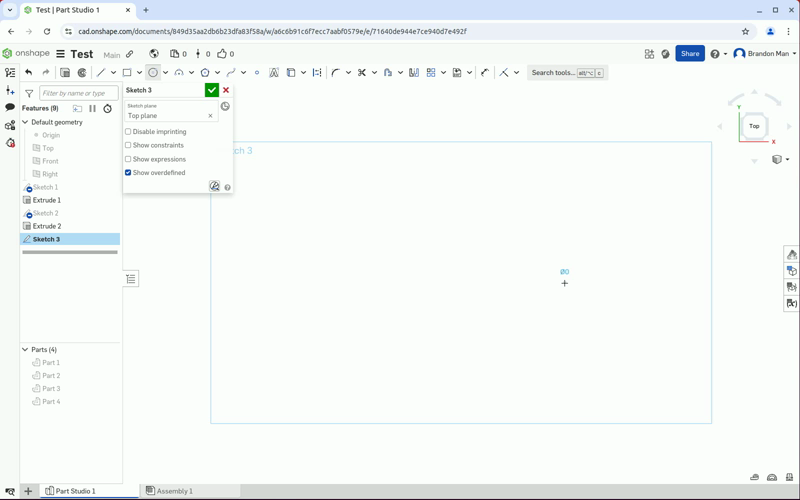
mouse_move(574, 282)
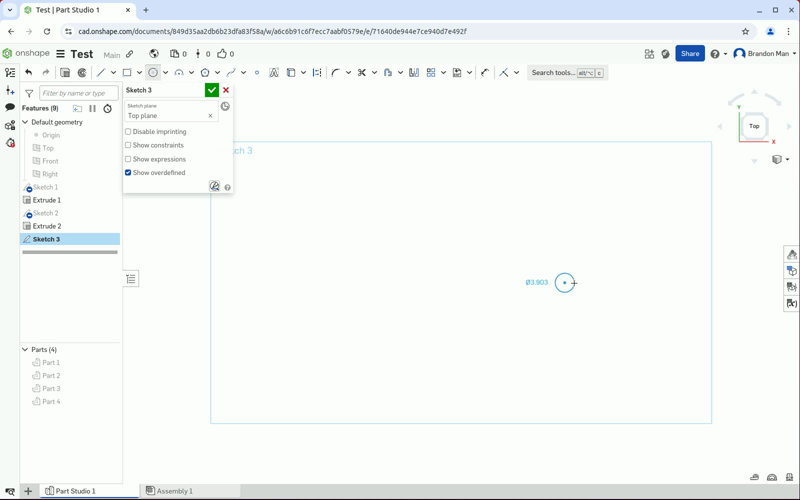
click(574, 282)
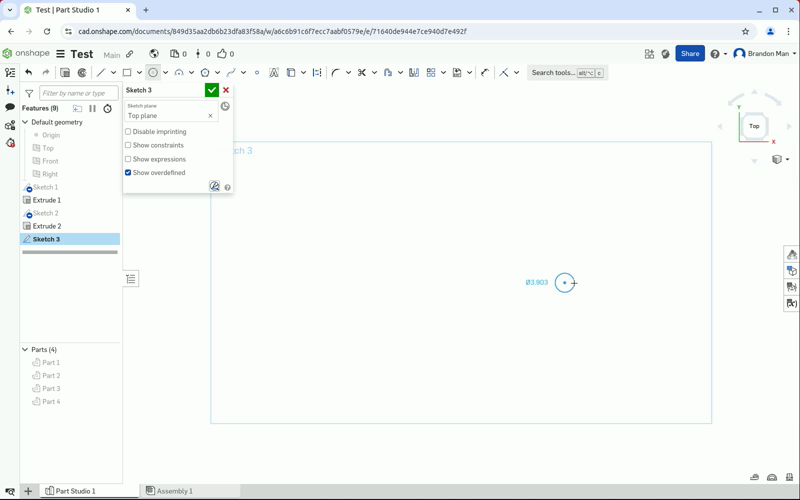
key(esc)
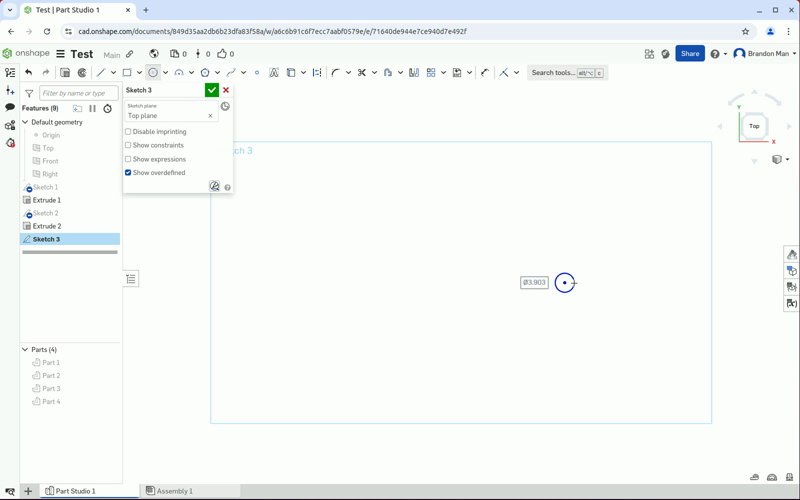
key(c)
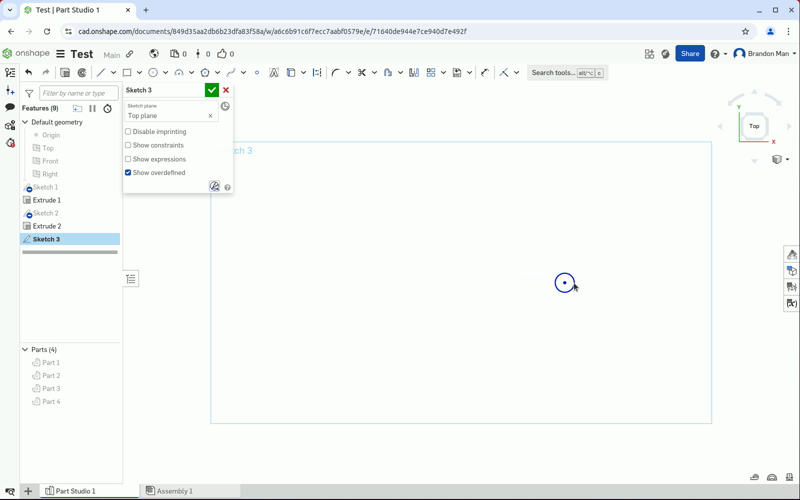
key_down(shift)
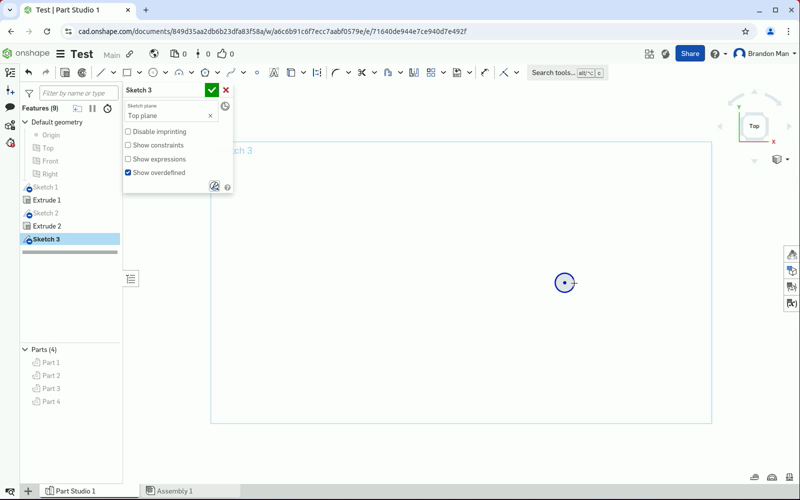
mouse_move(564, 282)
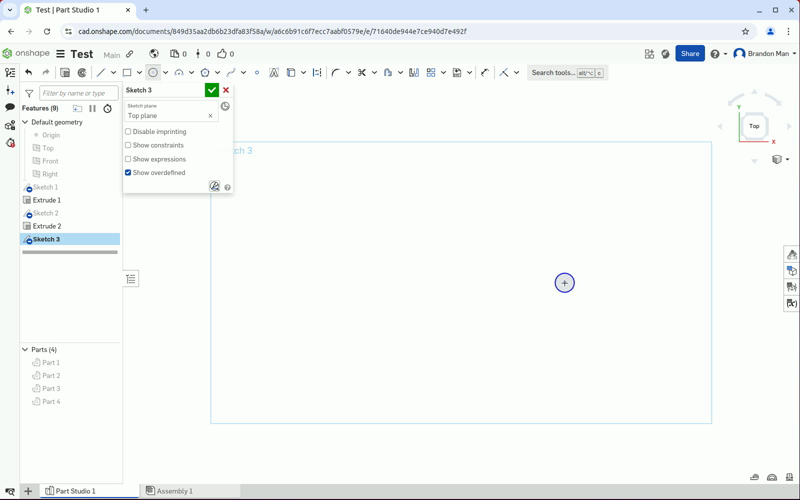
click(564, 282)
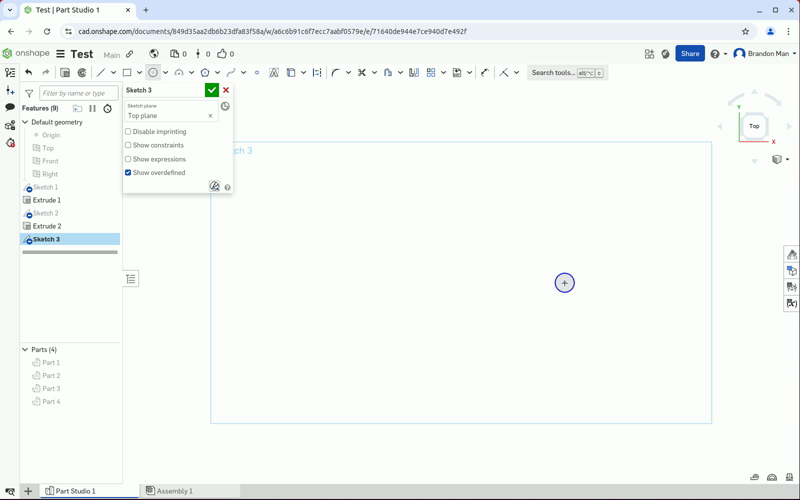
key_up(shift)
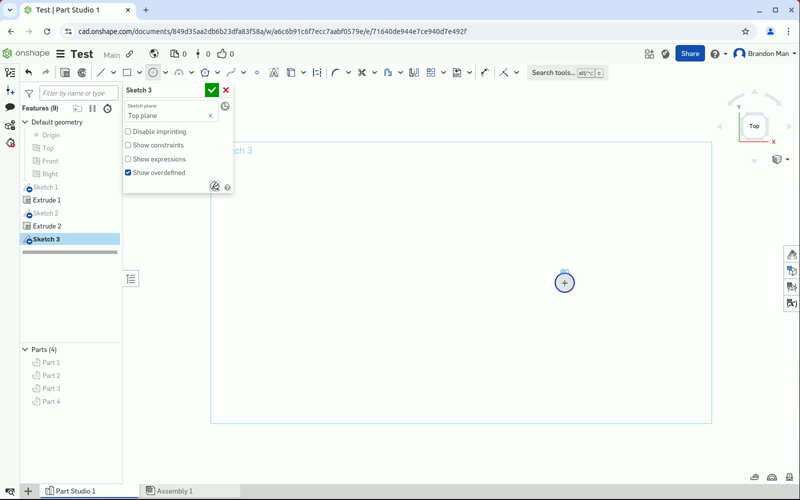
mouse_move(569, 282)
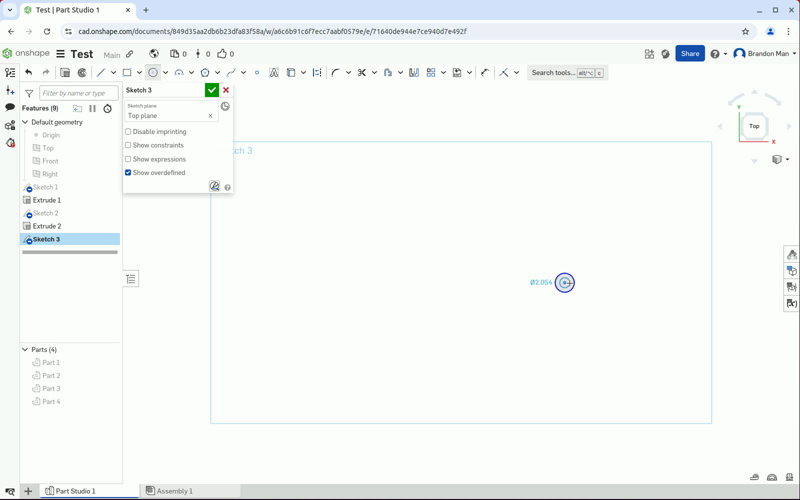
click(569, 282)
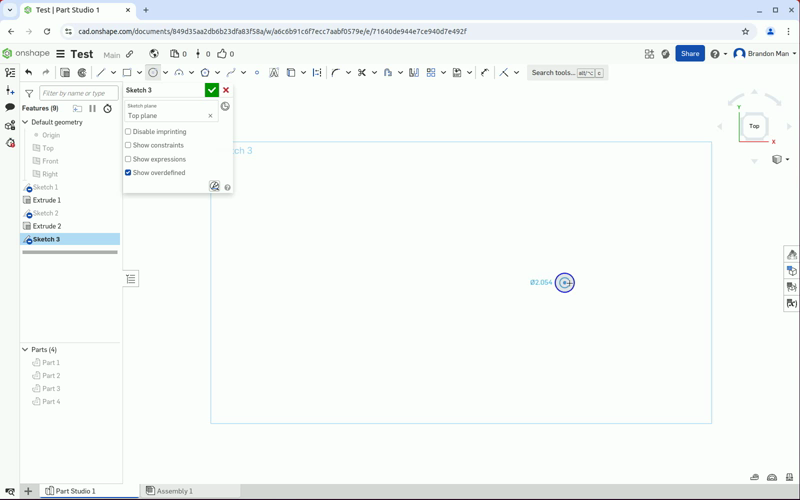
key(esc)
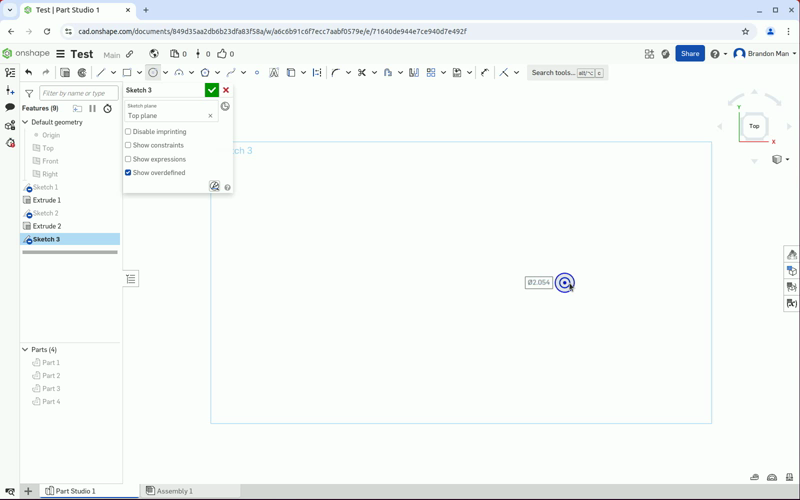
mouse_move(568, 287)
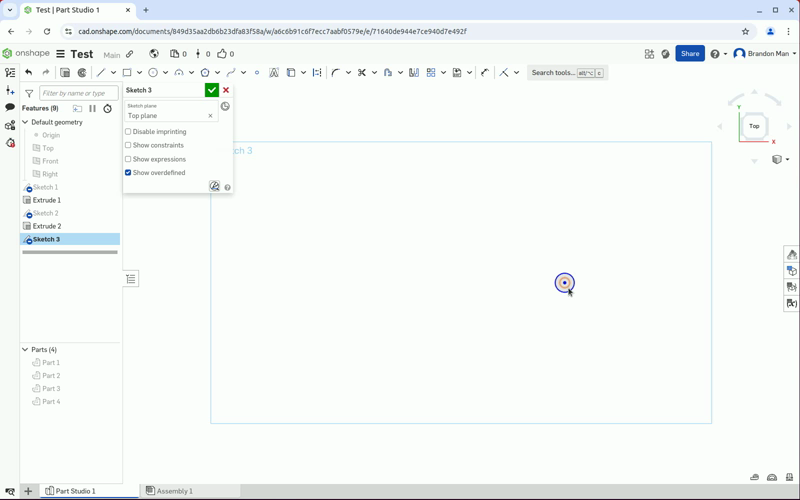
scroll(6)
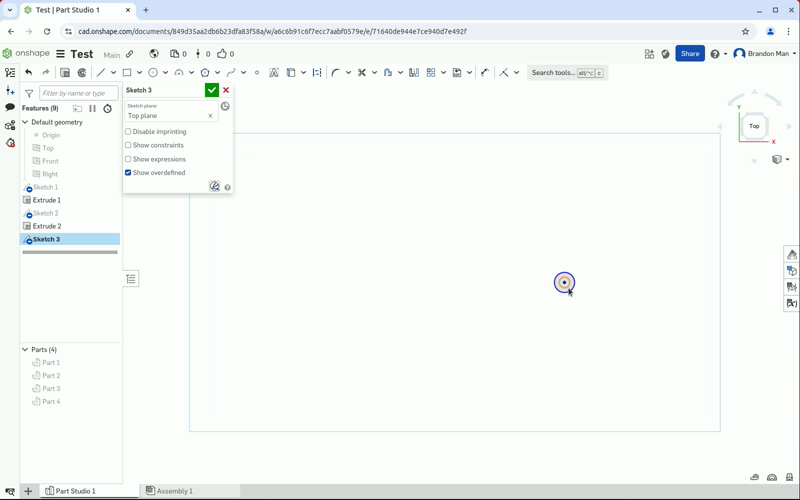
scroll(6)
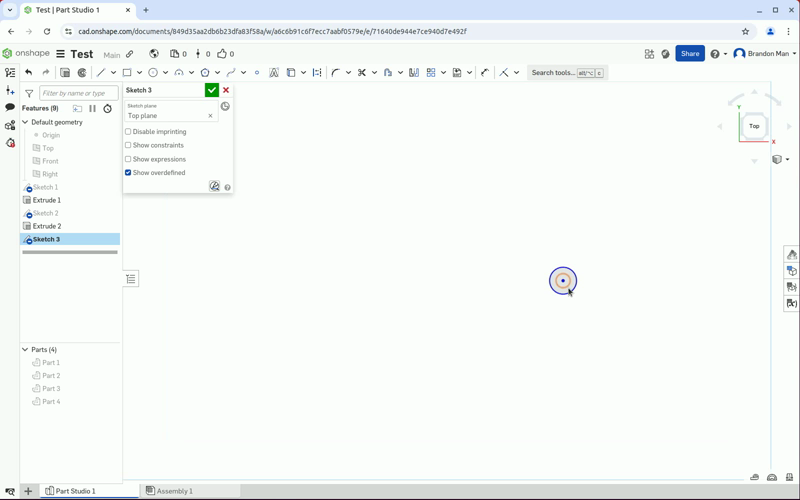
scroll(6)
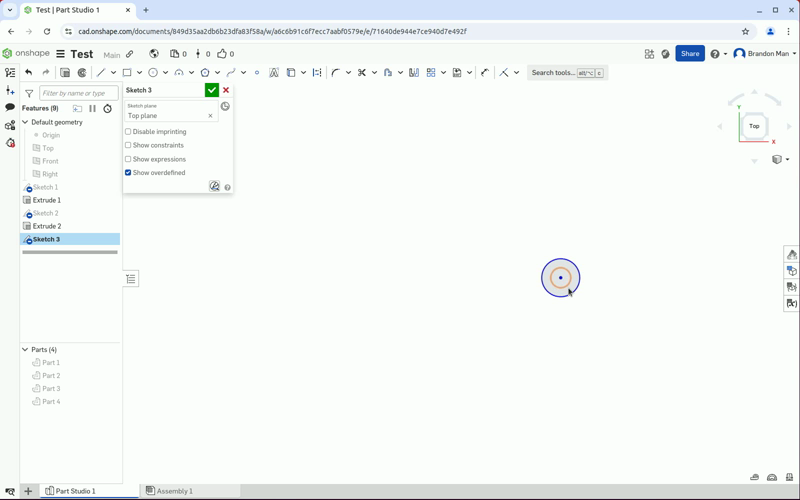
scroll(6)
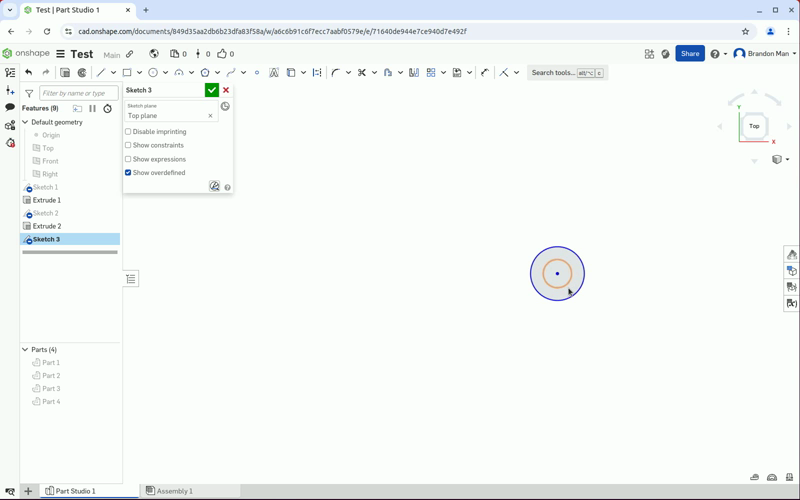
scroll(6)
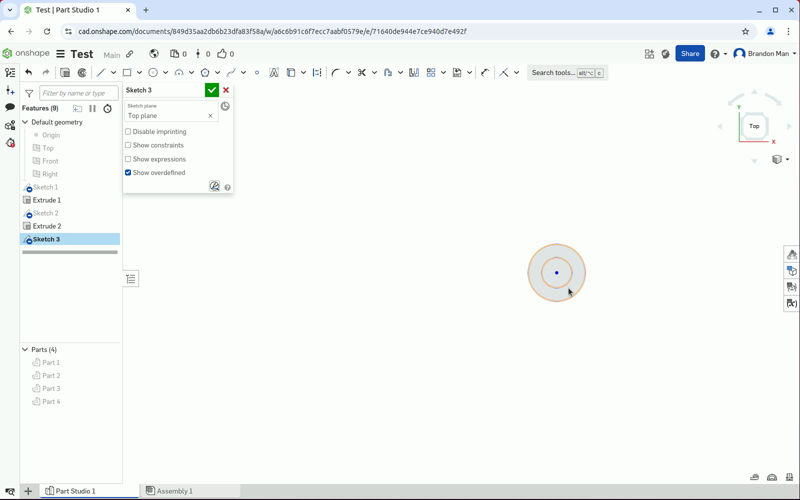
scroll(6)
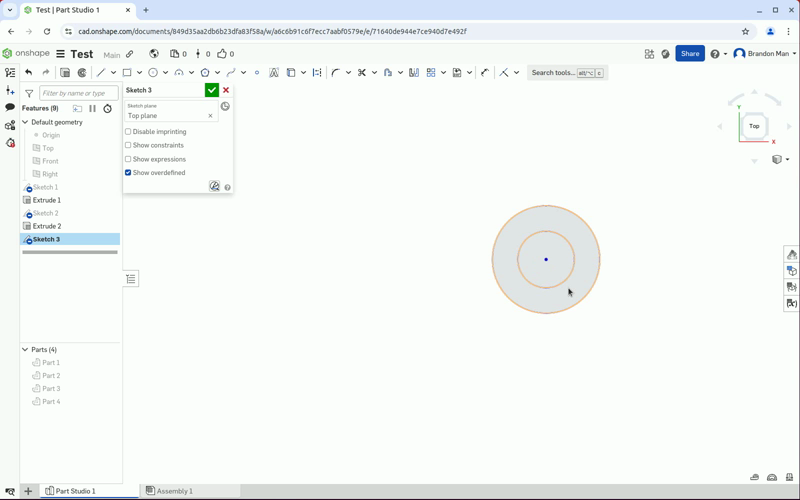
scroll(6)
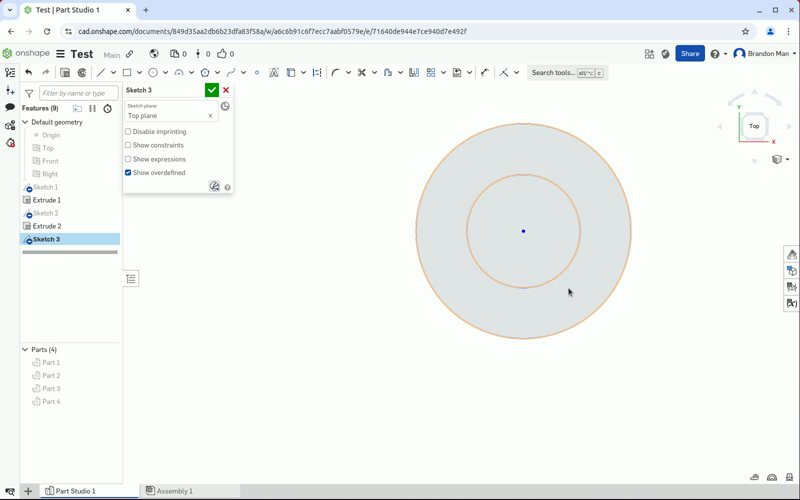
click(568, 287)
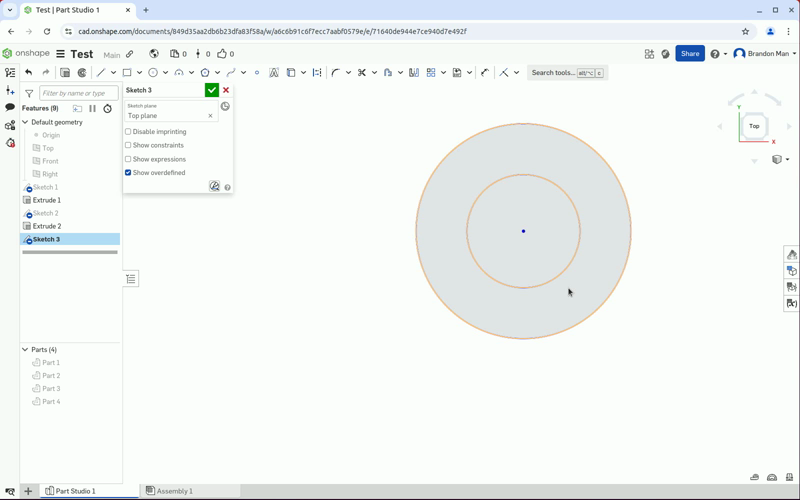
scroll(-6)
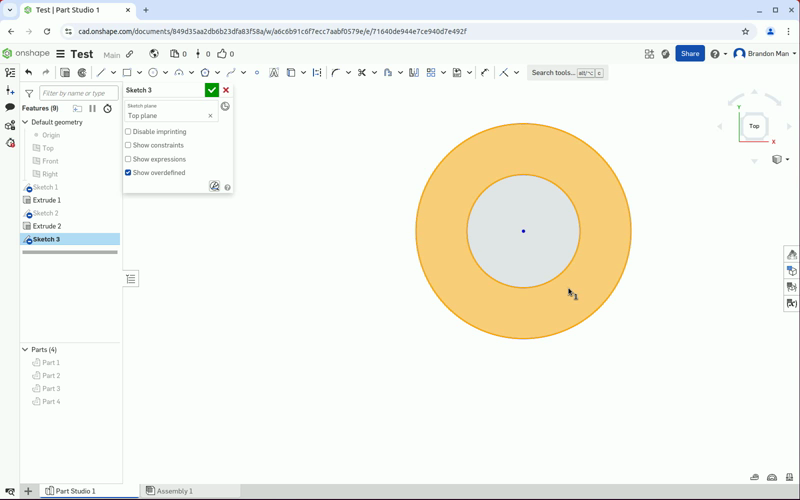
scroll(-6)
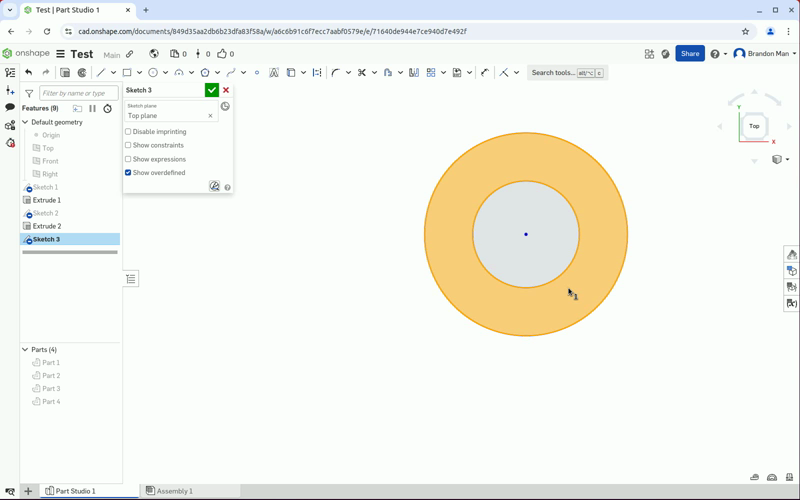
scroll(-6)
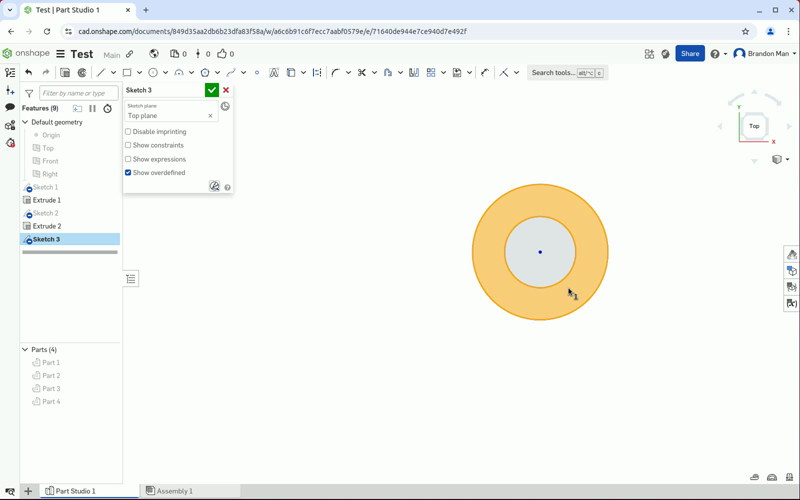
scroll(-6)
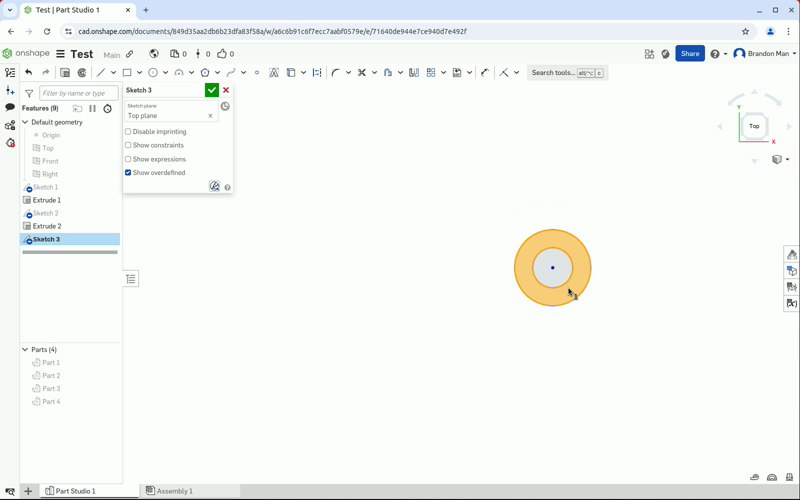
scroll(-6)
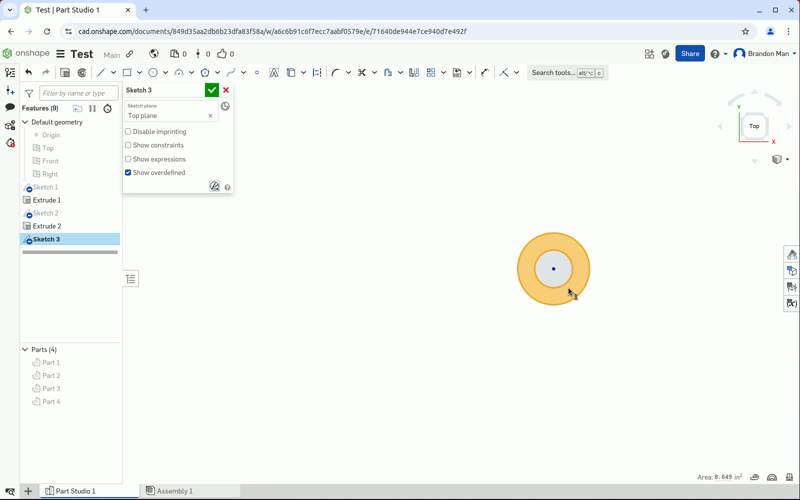
scroll(-6)
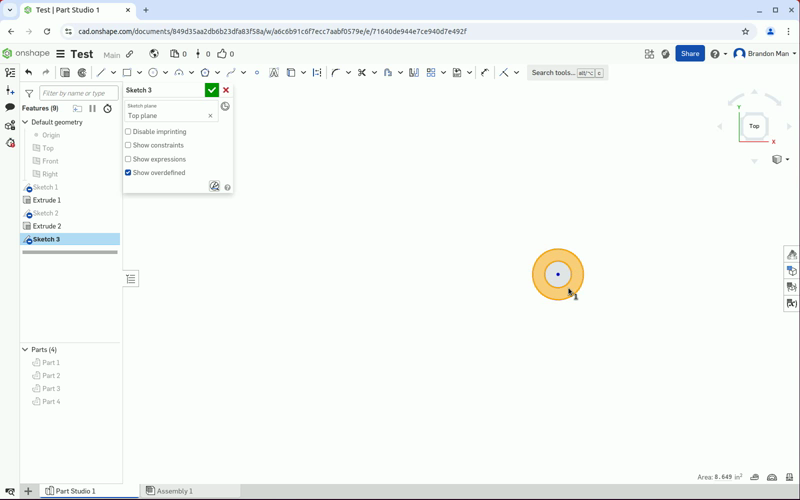
scroll(-6)
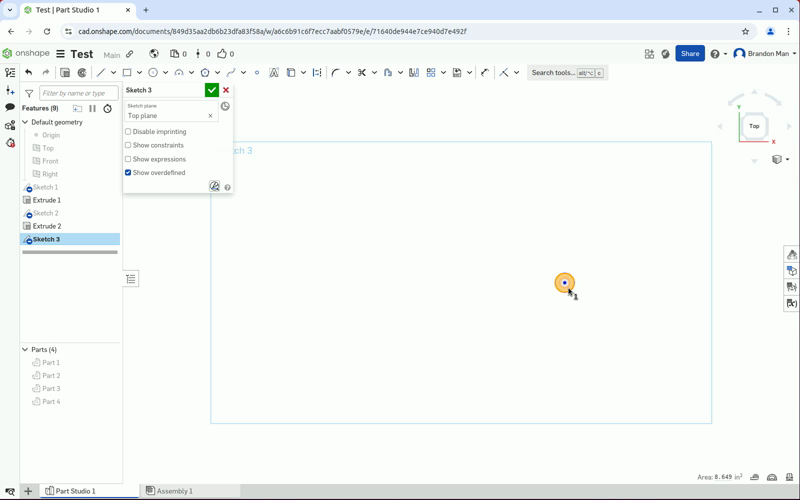
mouse_move(73, 352)
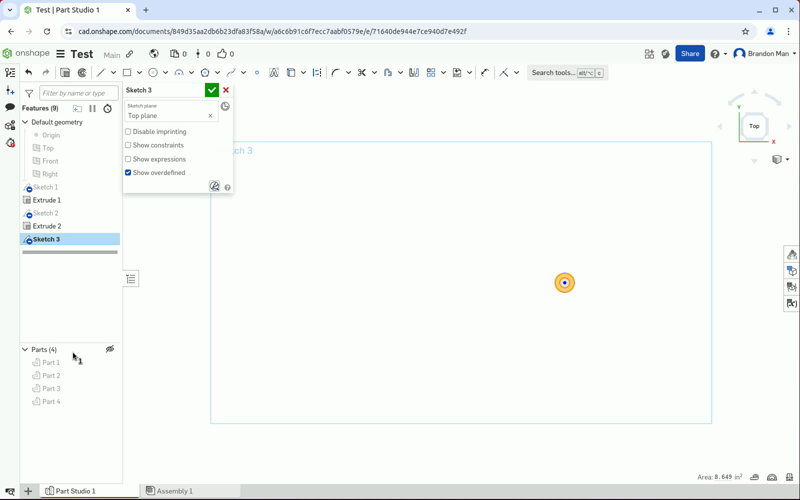
key(shift+y)
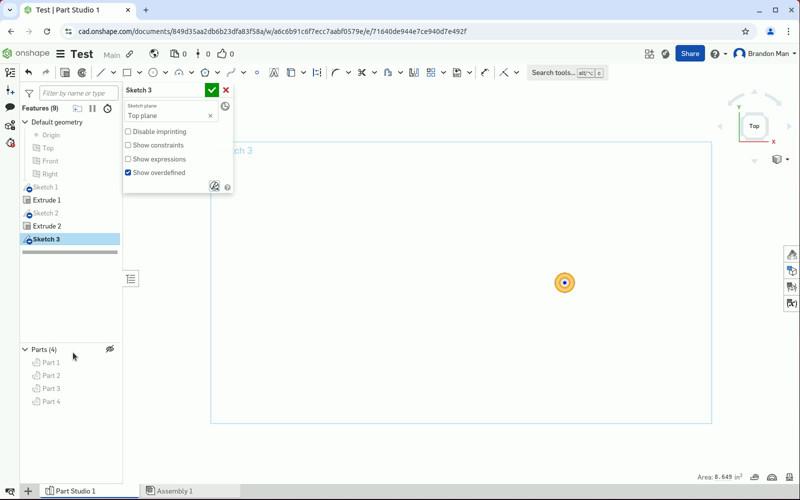
key(shift+e)
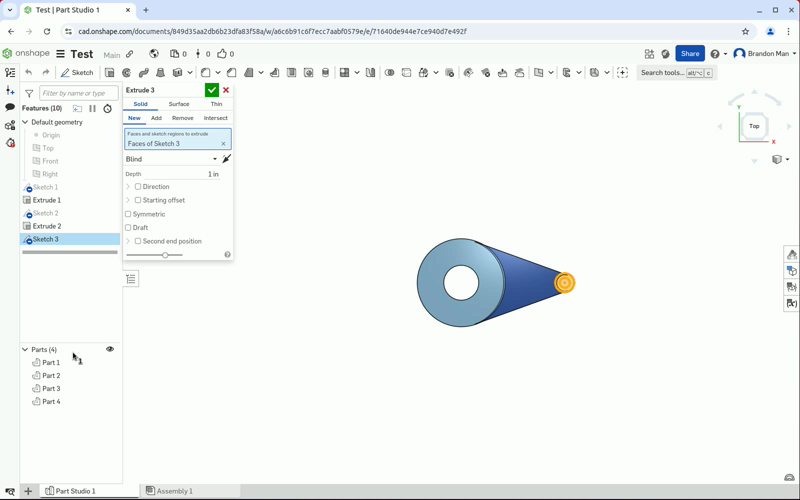
mouse_move(143, 106)
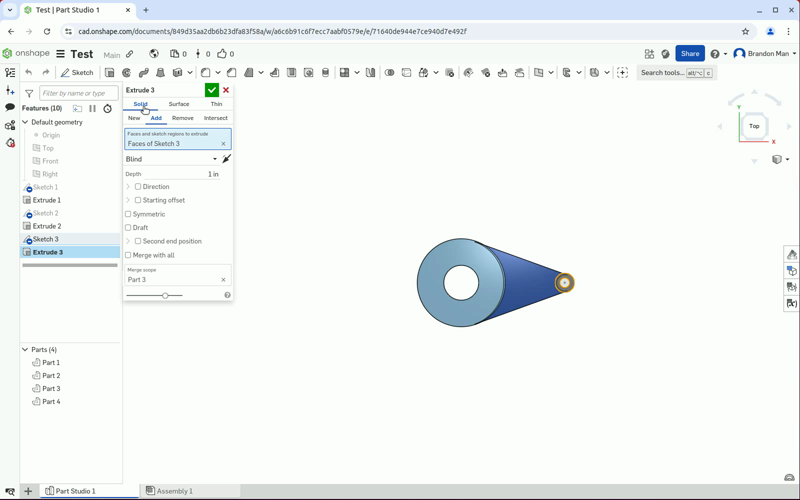
click(143, 106)
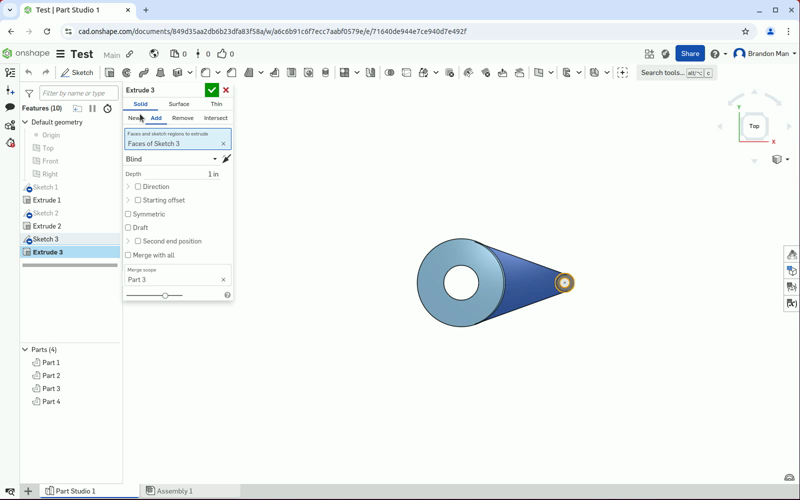
mouse_move(137, 120)
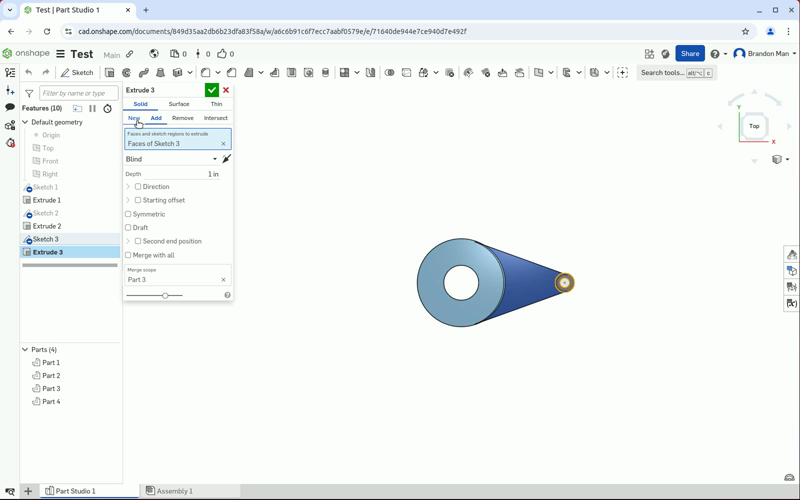
click(137, 120)
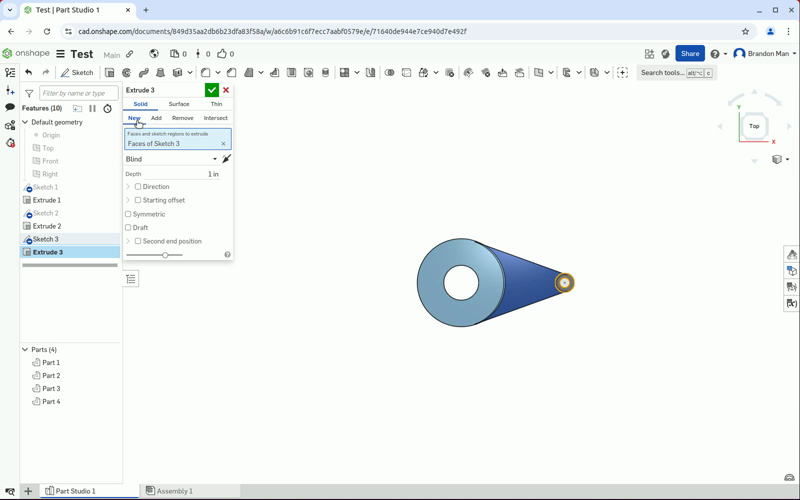
key(tab, 4)
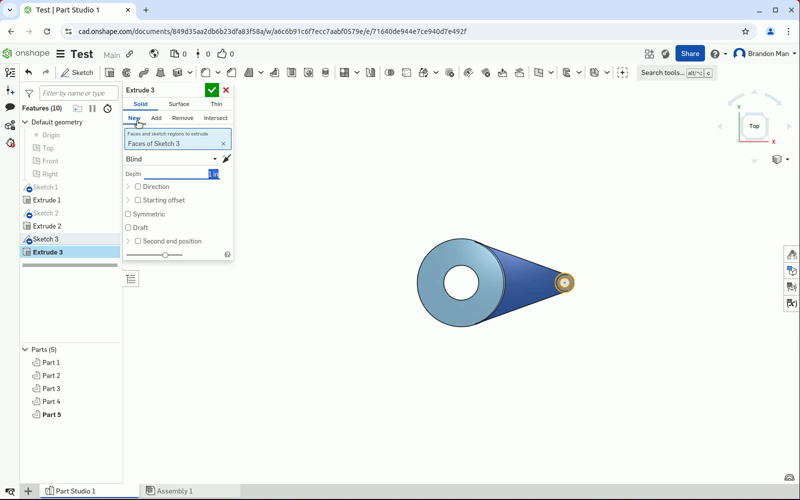
text(7.221)
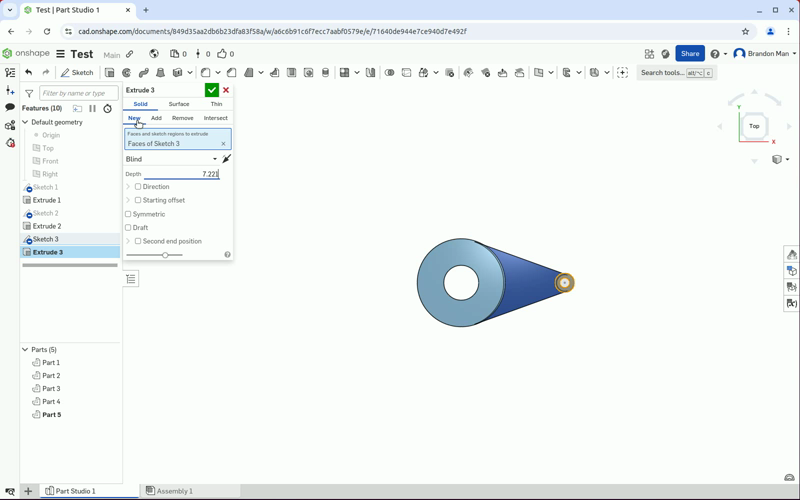
key(enter)
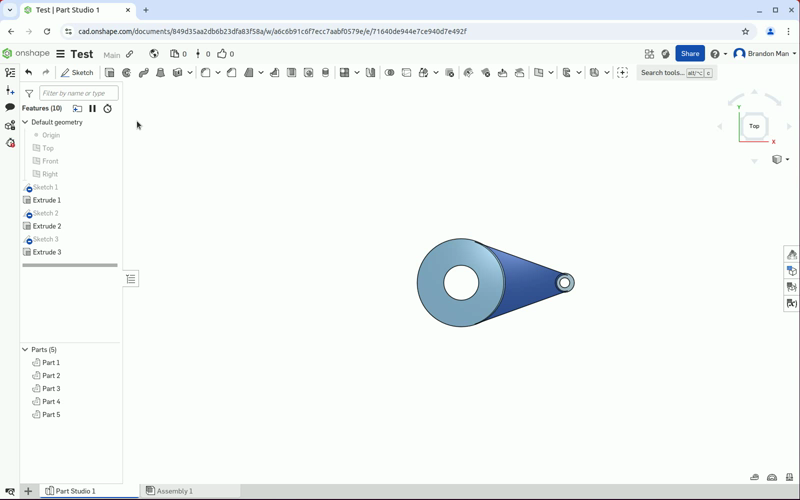
key(shift+h)
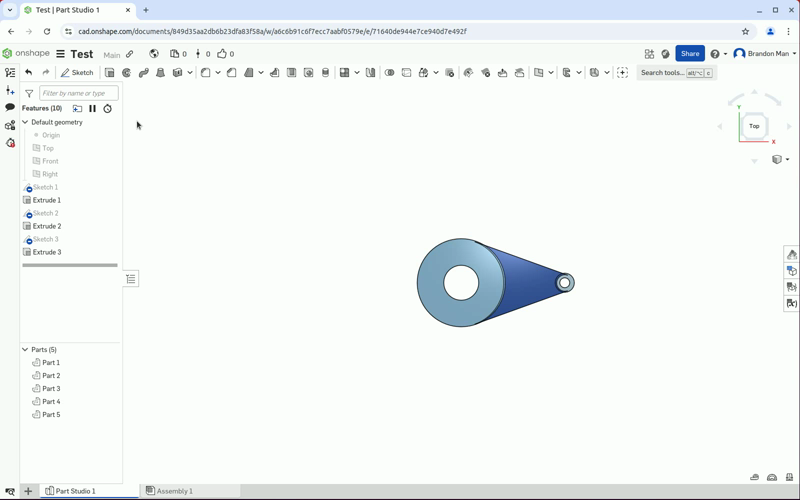
key(shift+h)
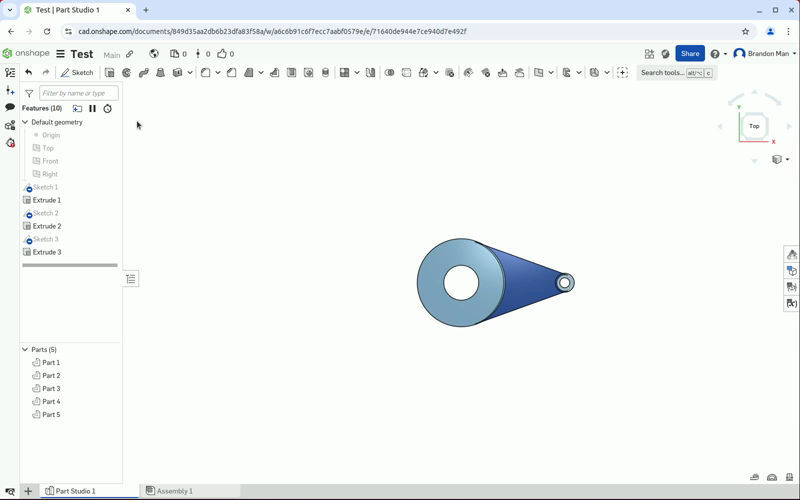
mouse_move(73, 189)
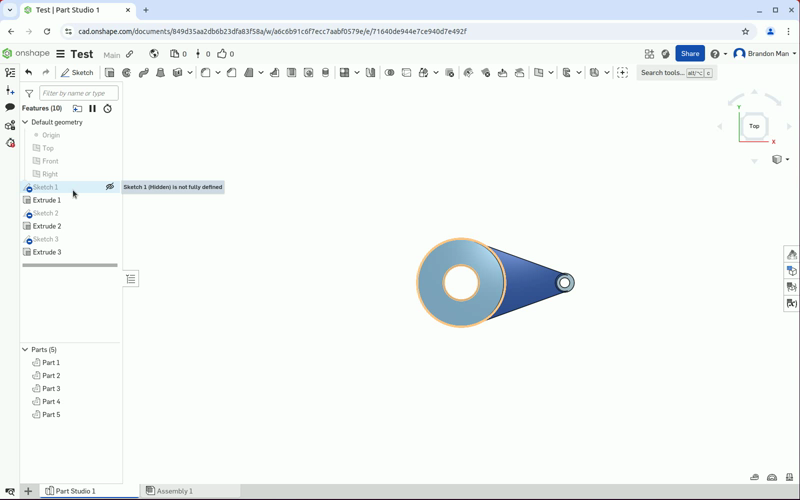
click(73, 189)
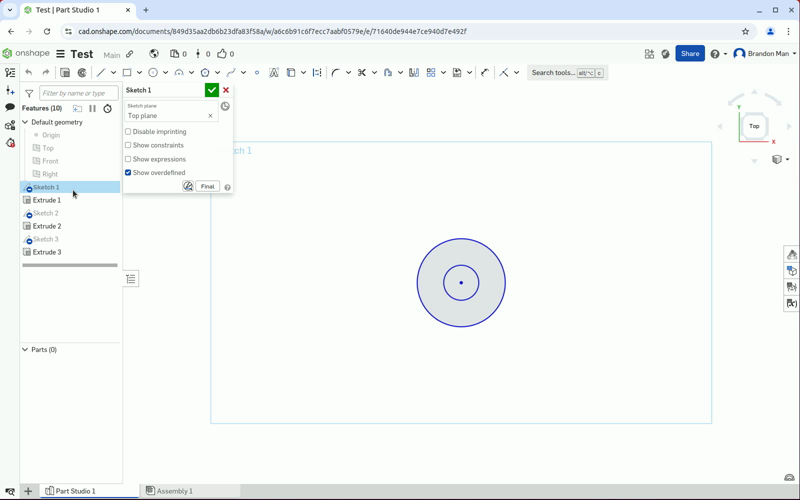
mouse_move(229, 92)
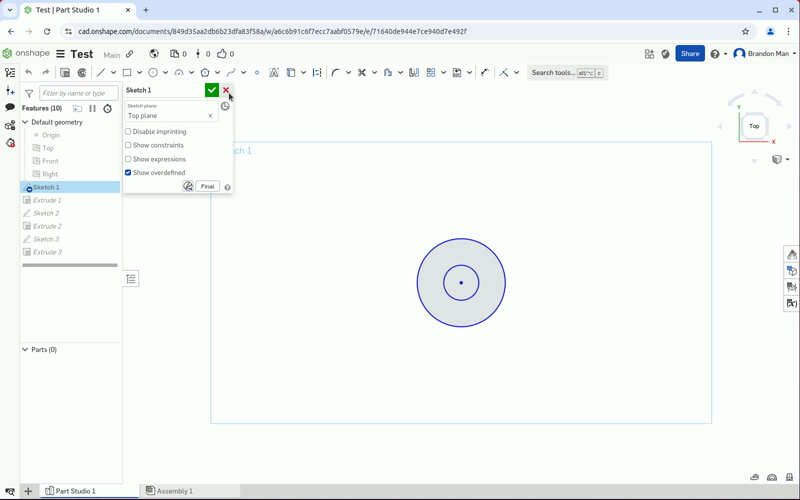
click(229, 92)
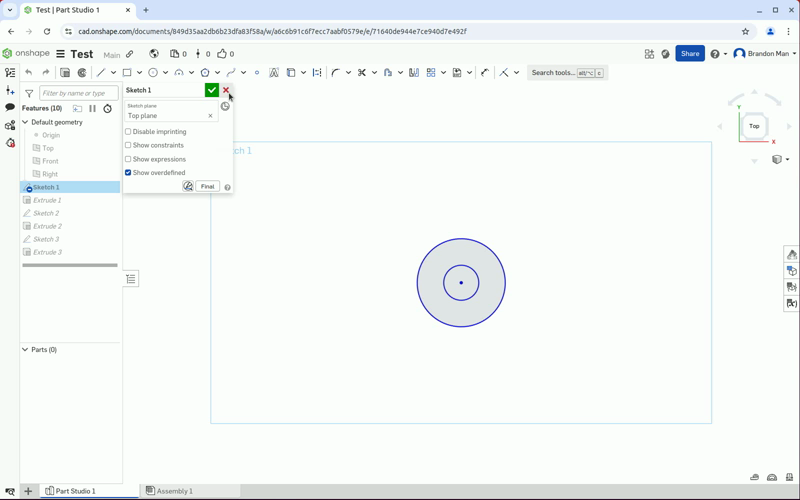
key(shift+s)
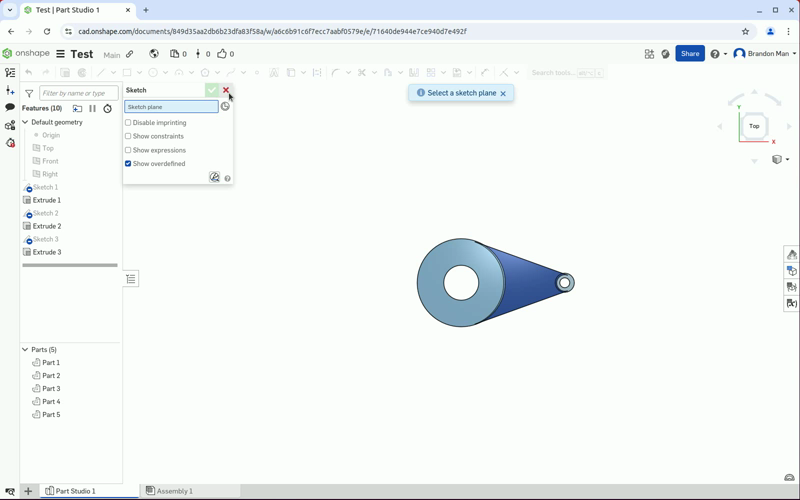
mouse_move(73, 150)
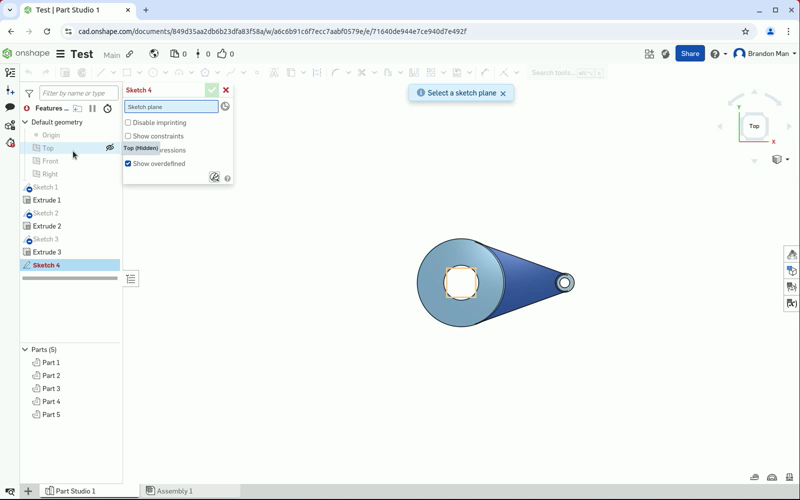
click(73, 150)
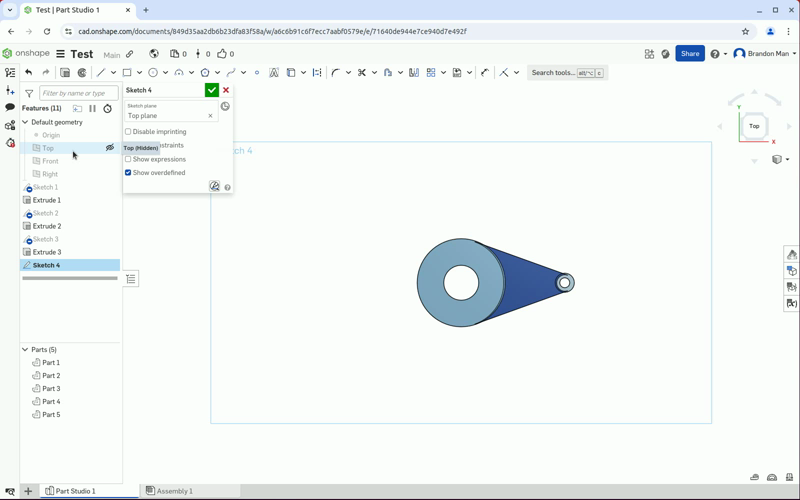
mouse_move(73, 352)
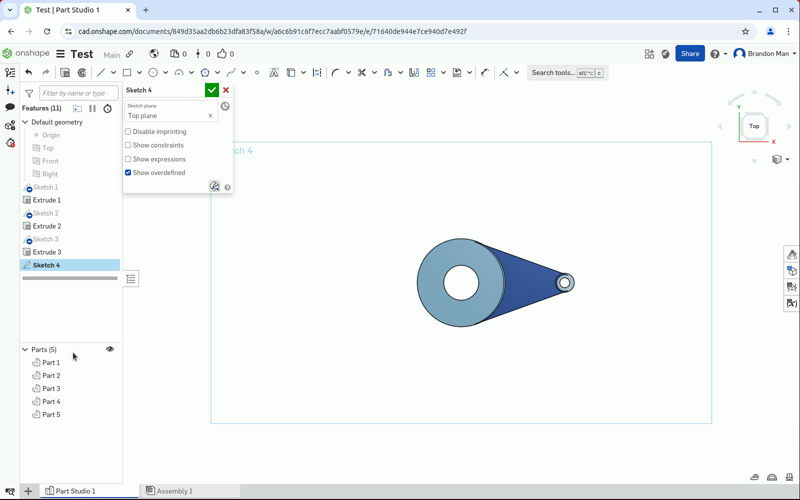
key(y)
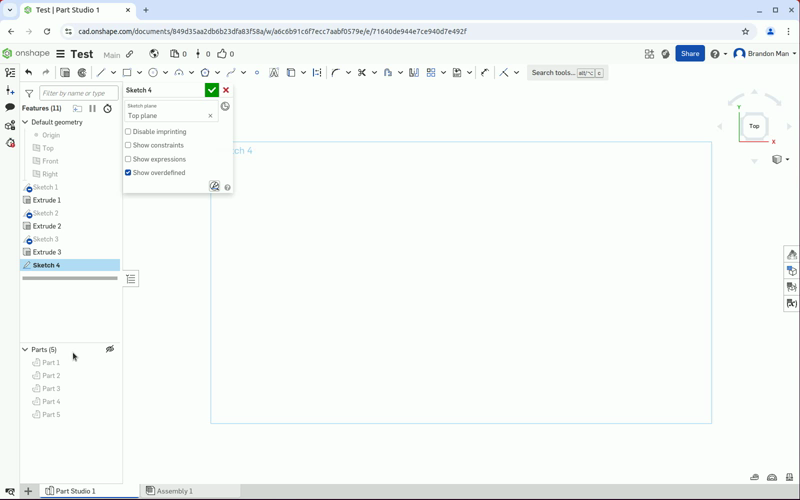
key(c)
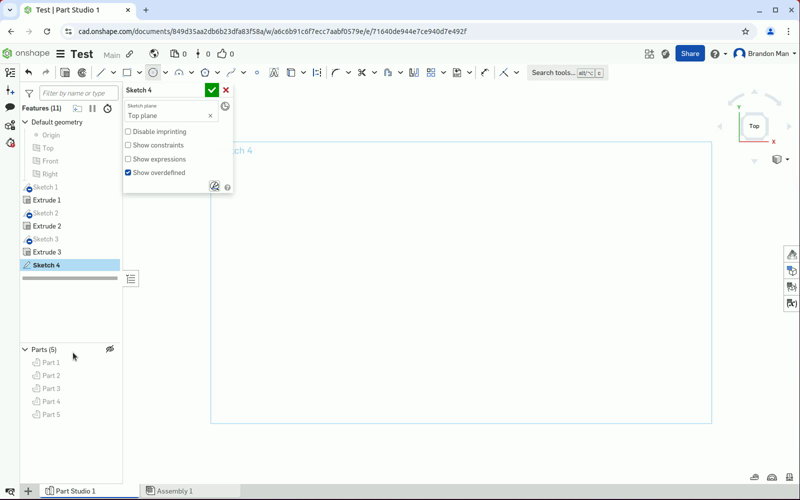
key_down(shift)
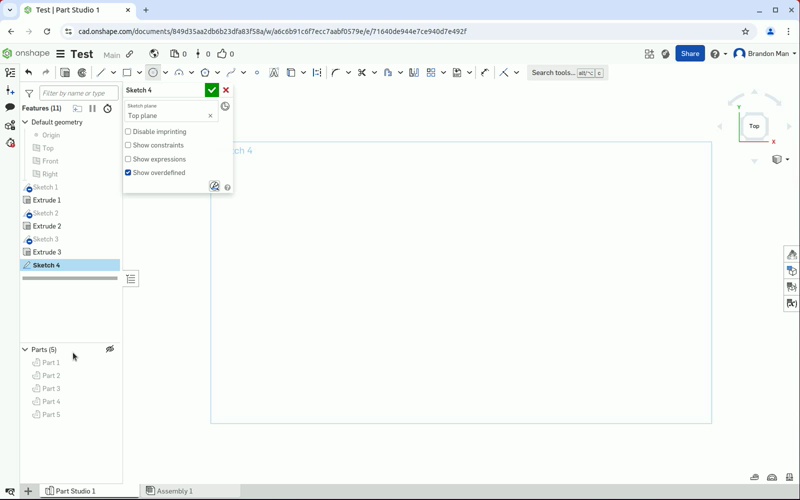
mouse_move(461, 282)
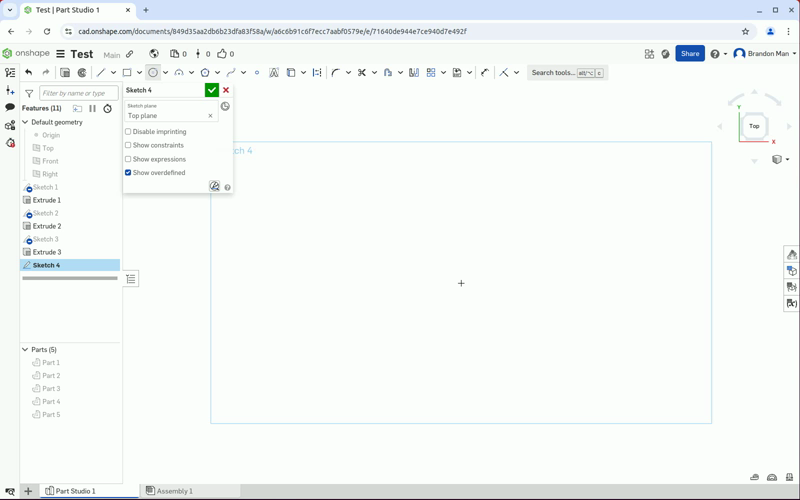
click(461, 282)
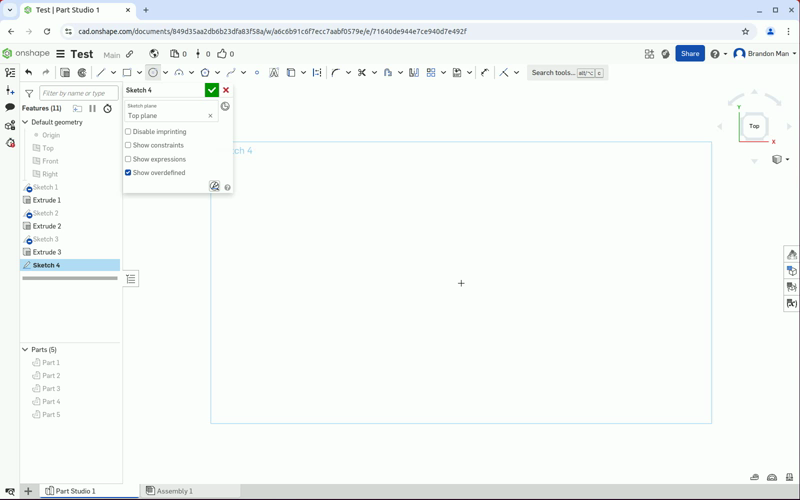
key_up(shift)
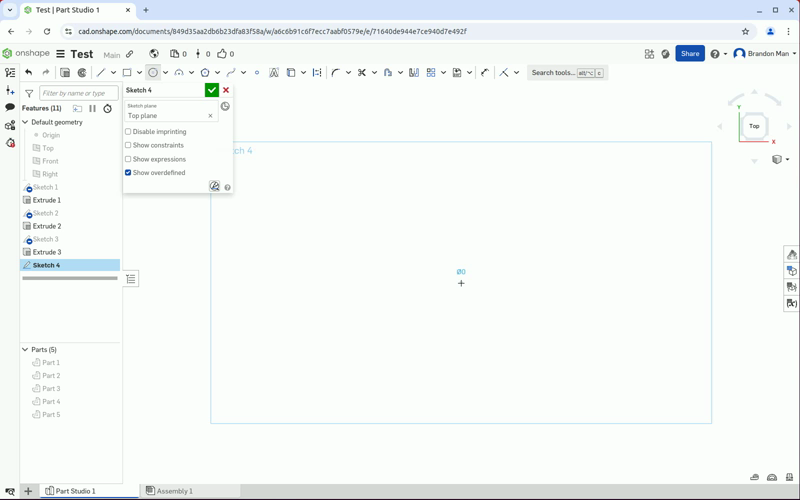
mouse_move(505, 282)
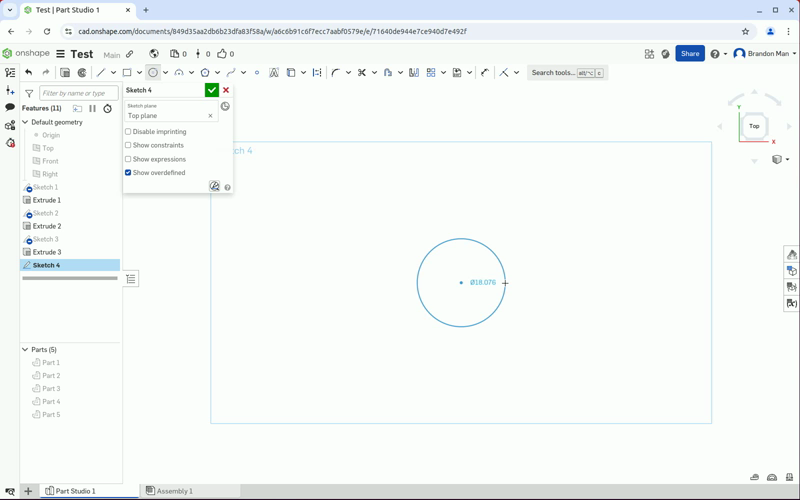
click(505, 282)
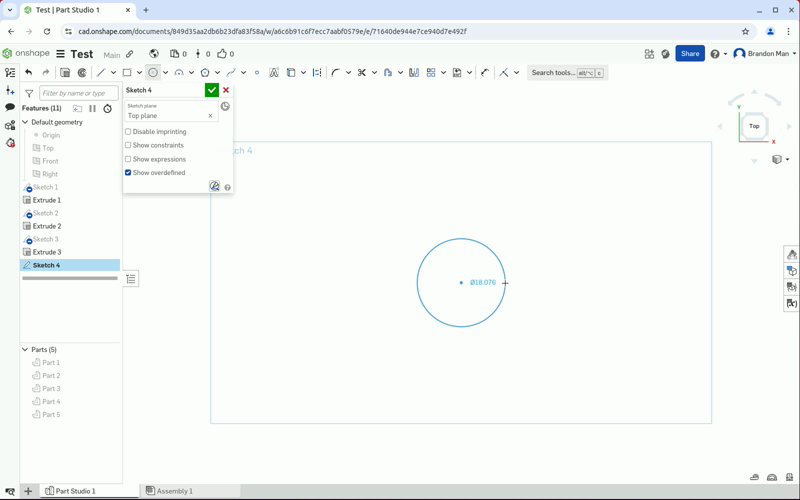
key(esc)
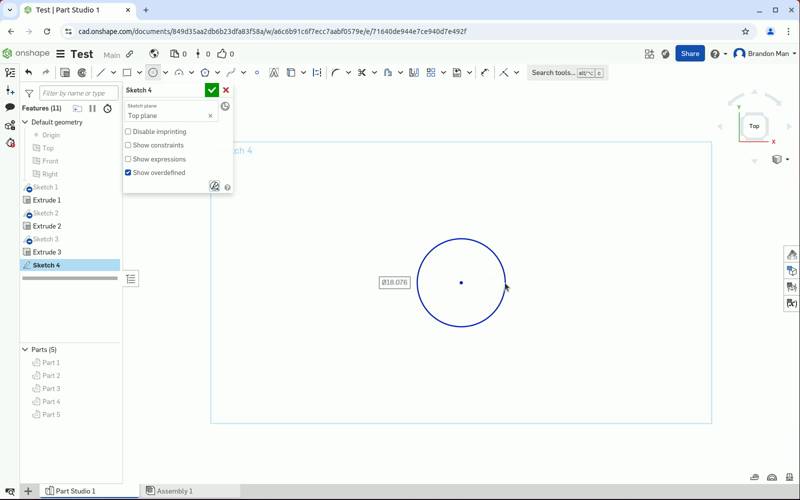
key(c)
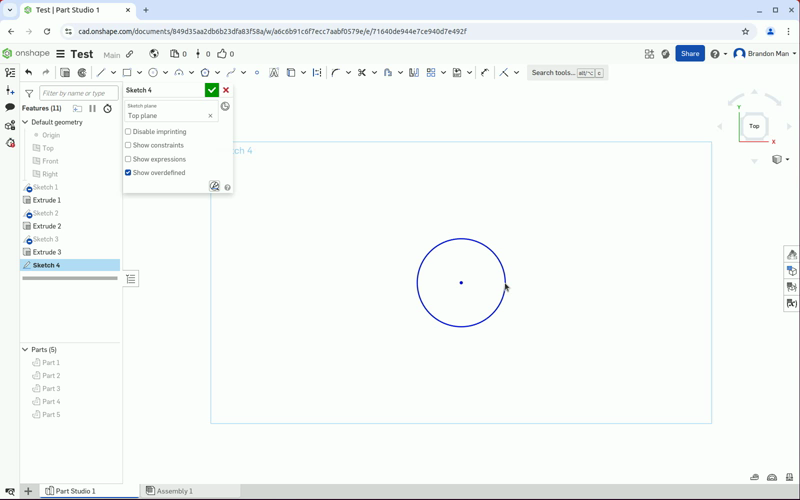
key_down(shift)
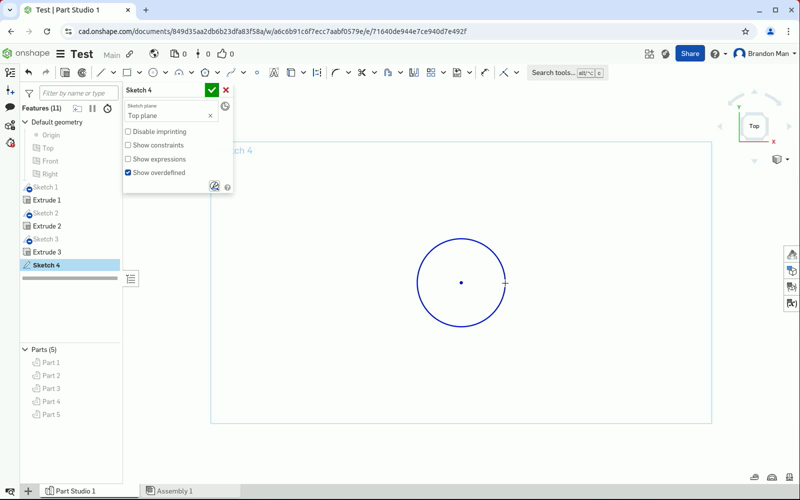
mouse_move(461, 282)
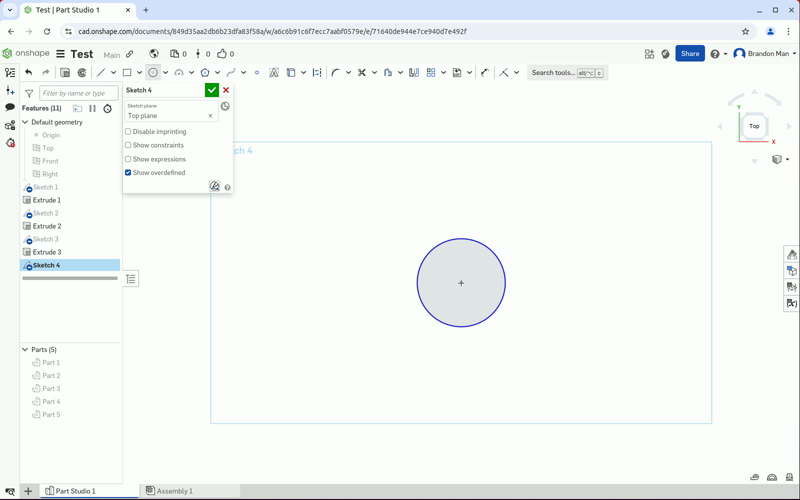
click(461, 282)
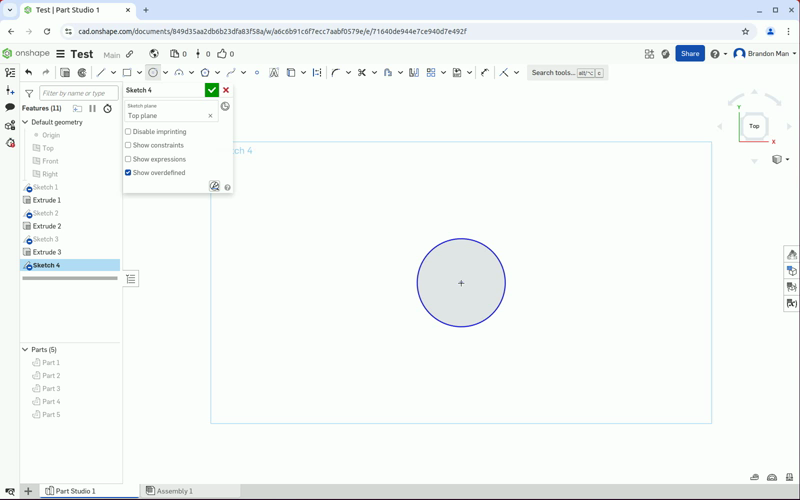
key_up(shift)
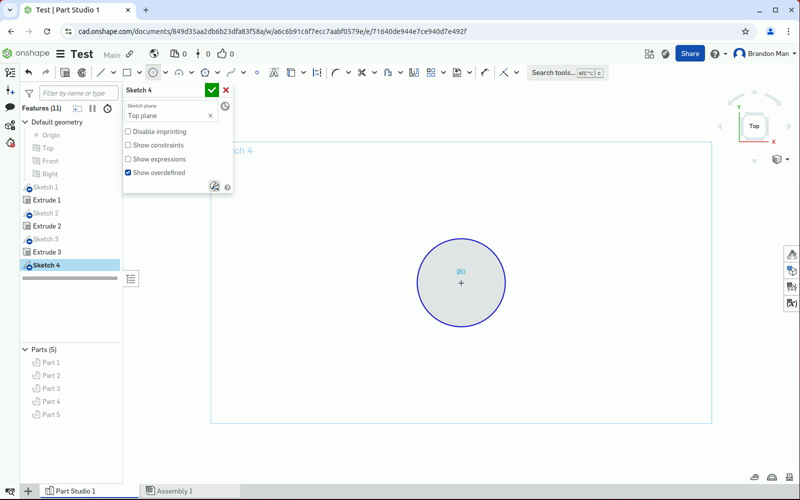
mouse_move(478, 282)
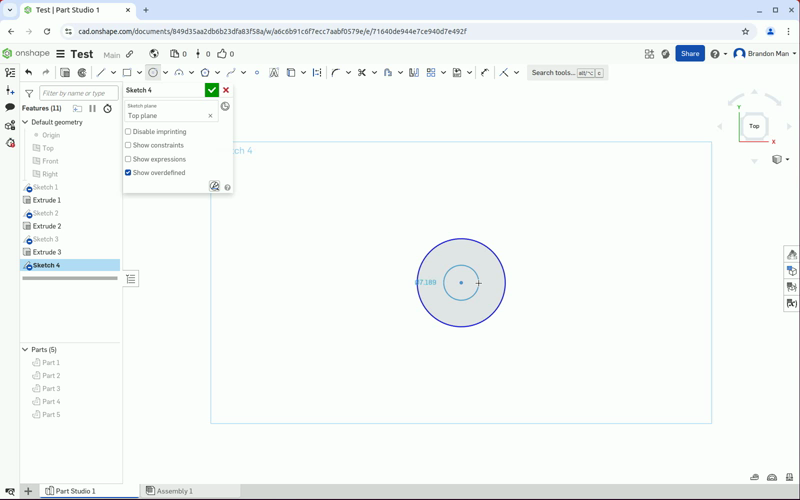
click(478, 282)
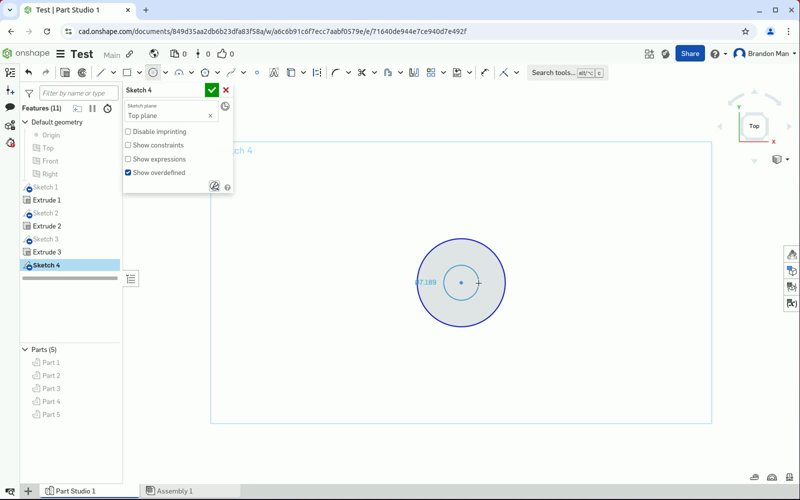
key(esc)
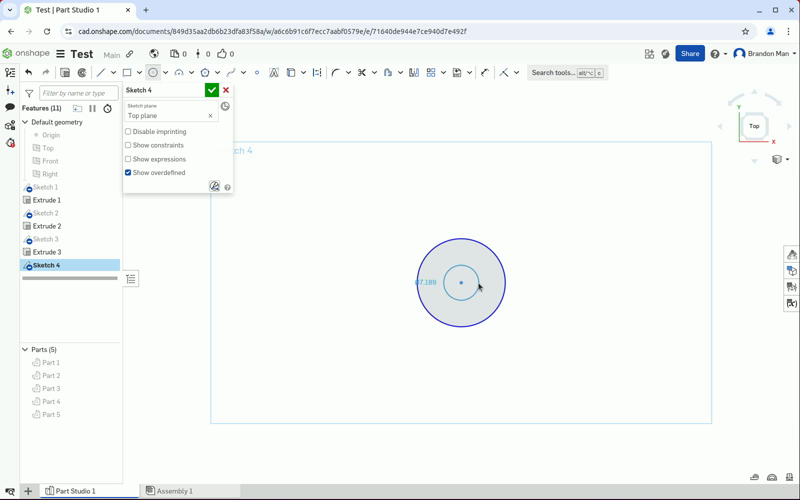
mouse_move(444, 297)
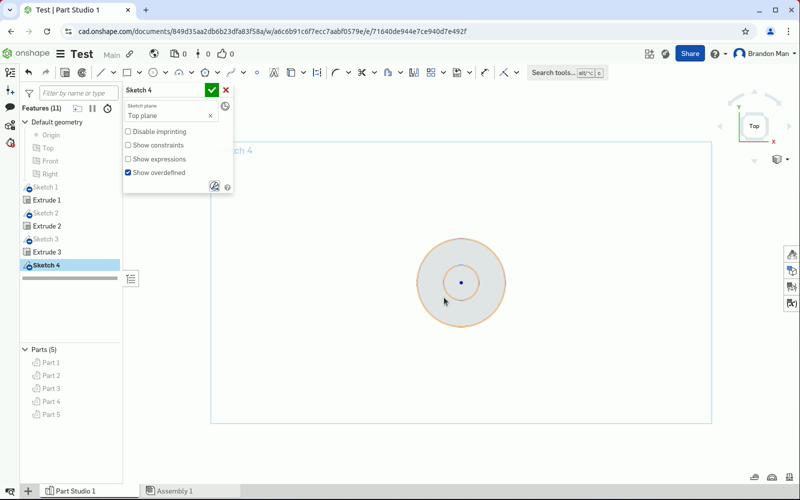
click(444, 297)
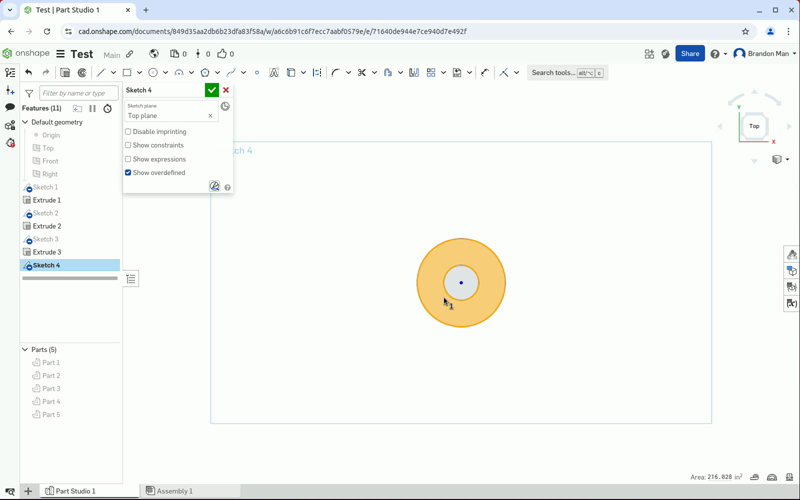
mouse_move(73, 352)
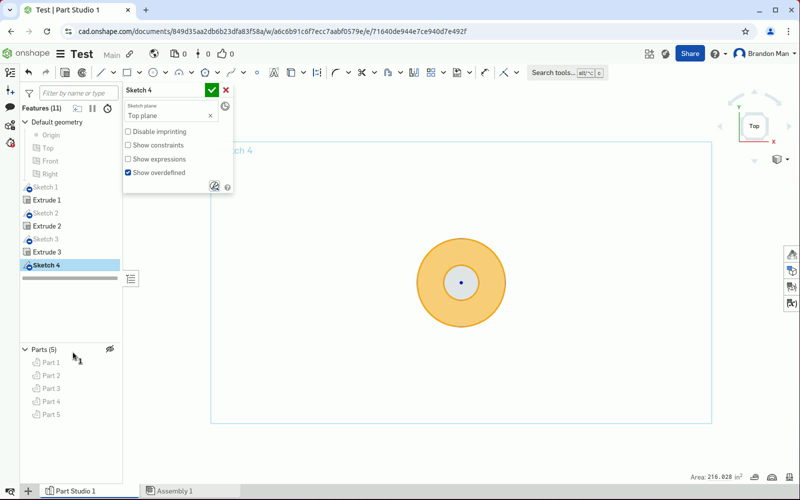
key(shift+y)
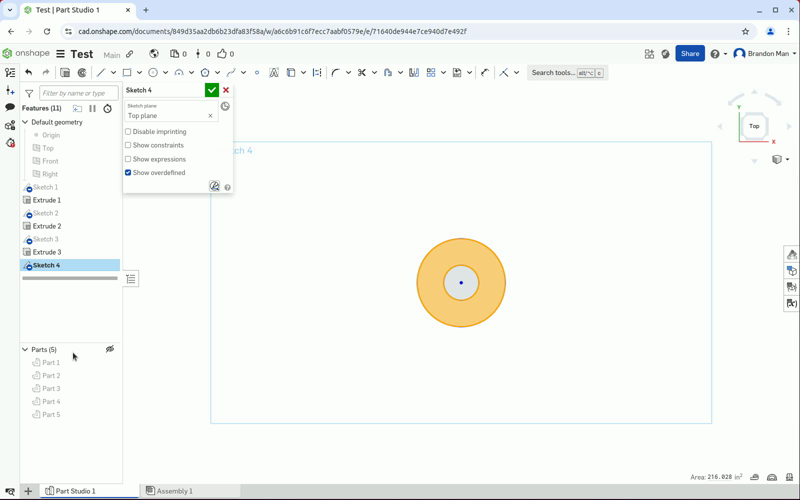
key(shift+e)
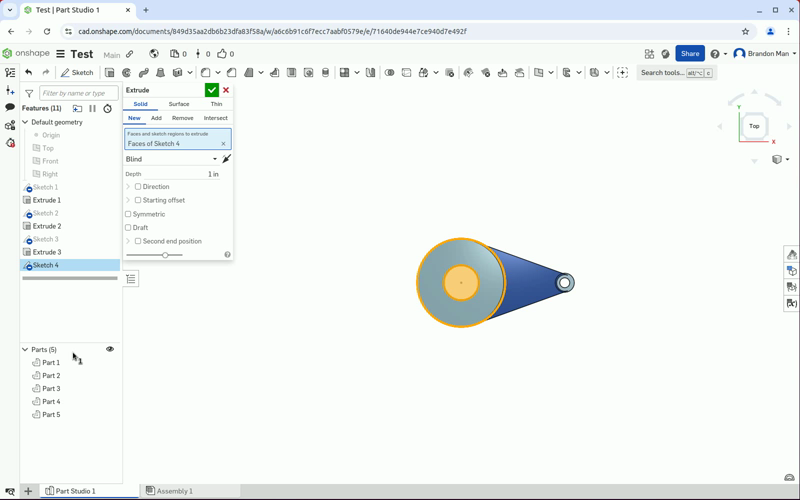
mouse_move(143, 106)
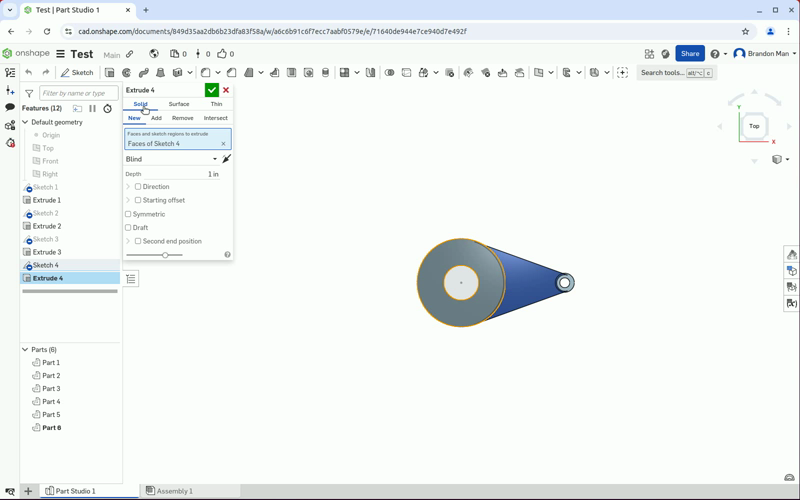
click(143, 106)
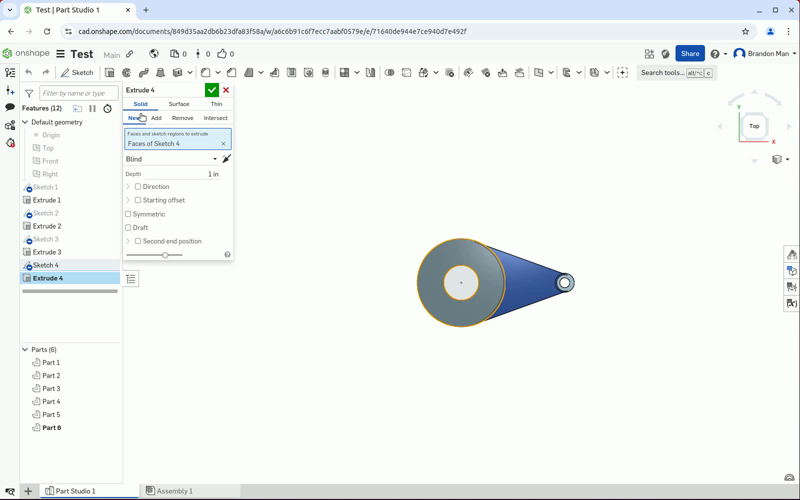
mouse_move(137, 120)
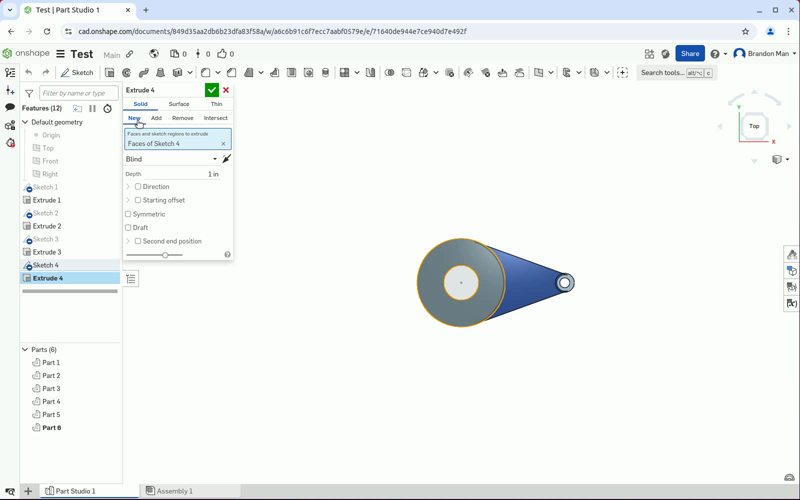
click(137, 120)
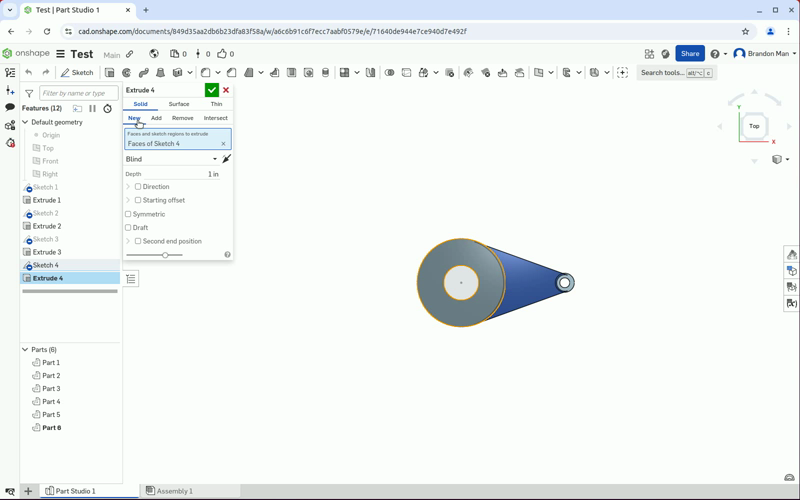
key(tab, 4)
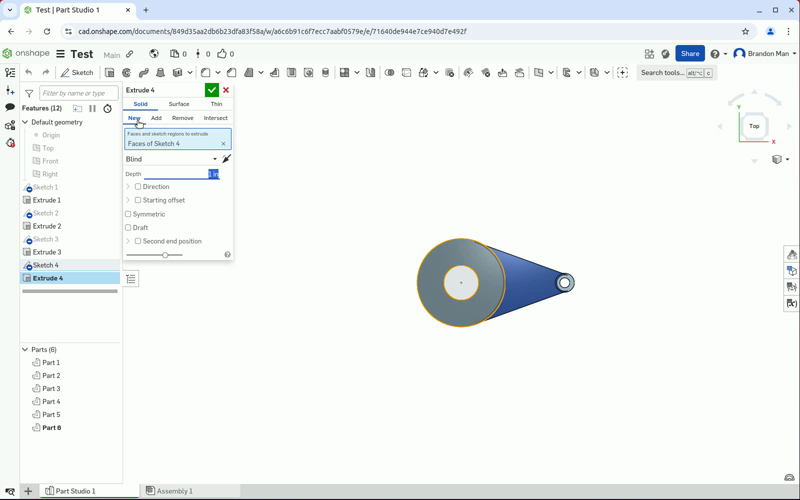
text(8.906)
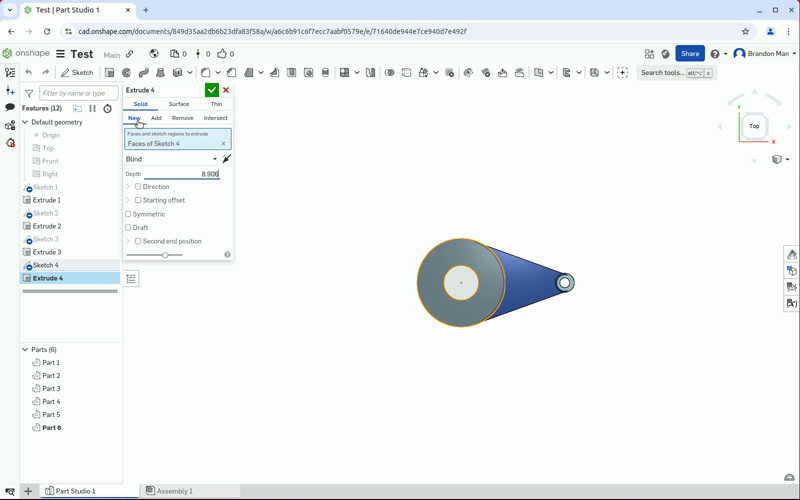
key(enter)
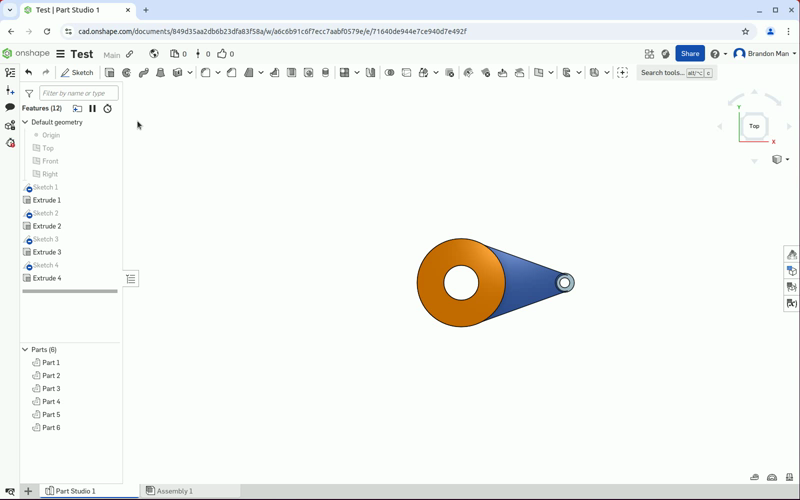
key(shift+h)
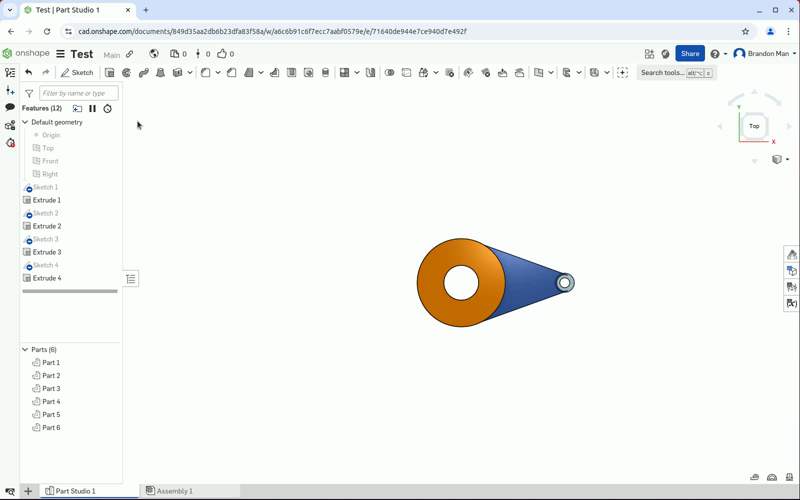
key(shift+h)
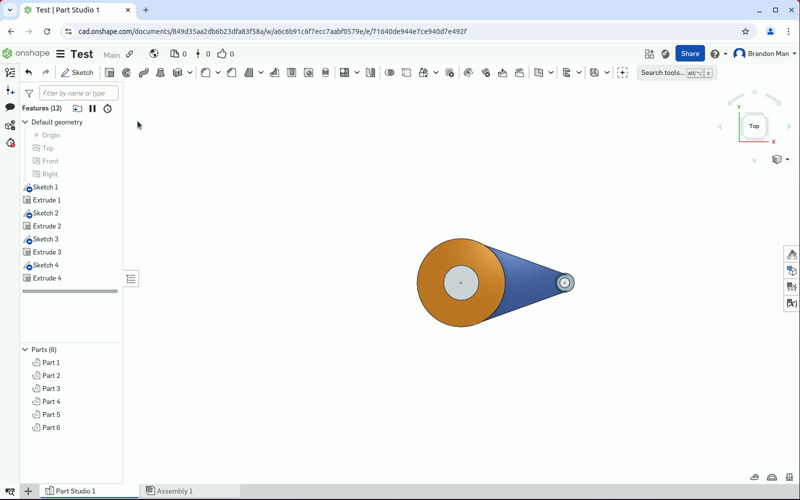
key(shift+7)
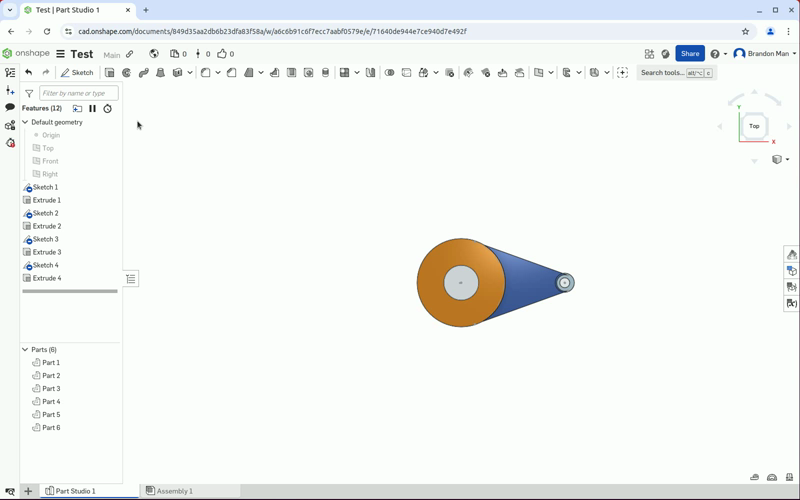
key(up, 3)
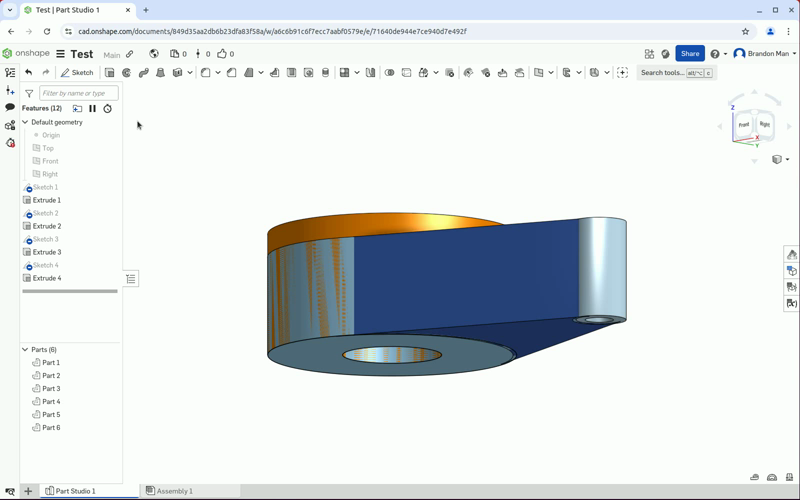
key(left, 3)
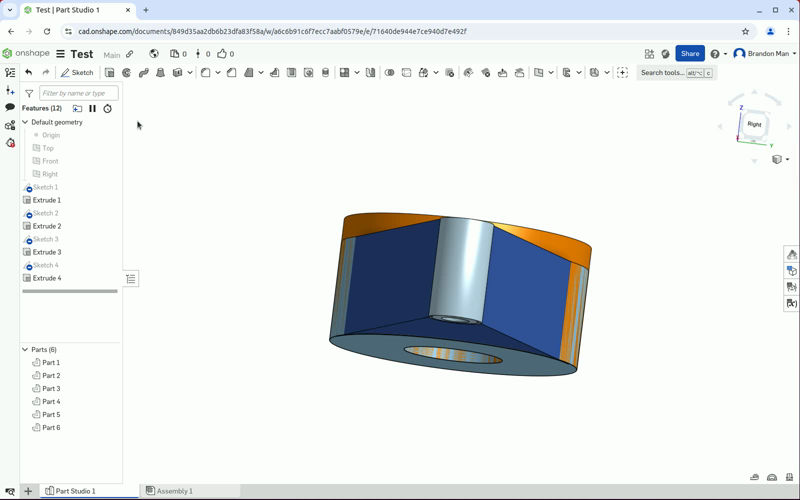
key(right, 3)
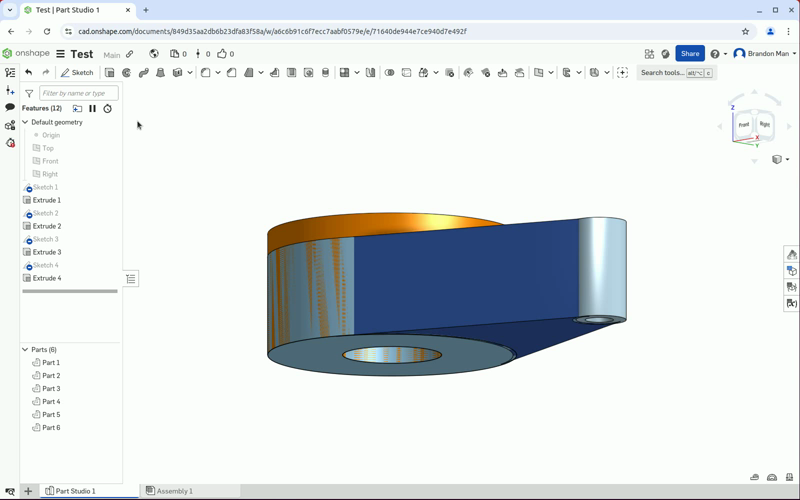
key(down, 3)
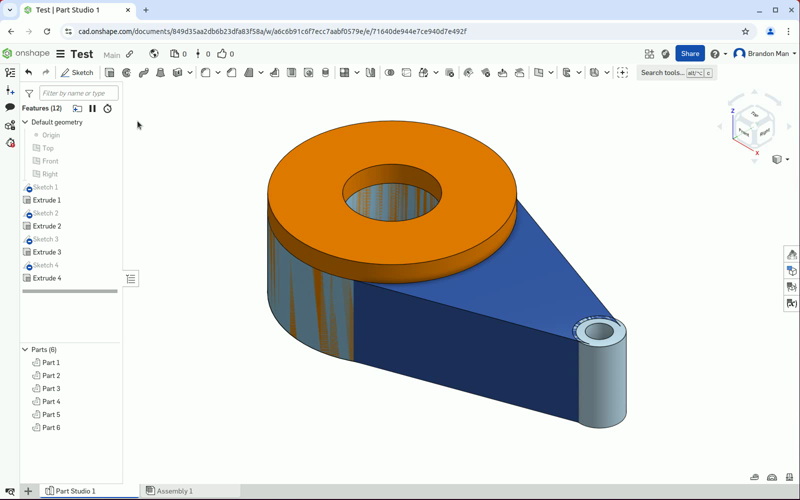
mouse_move(73, 189)
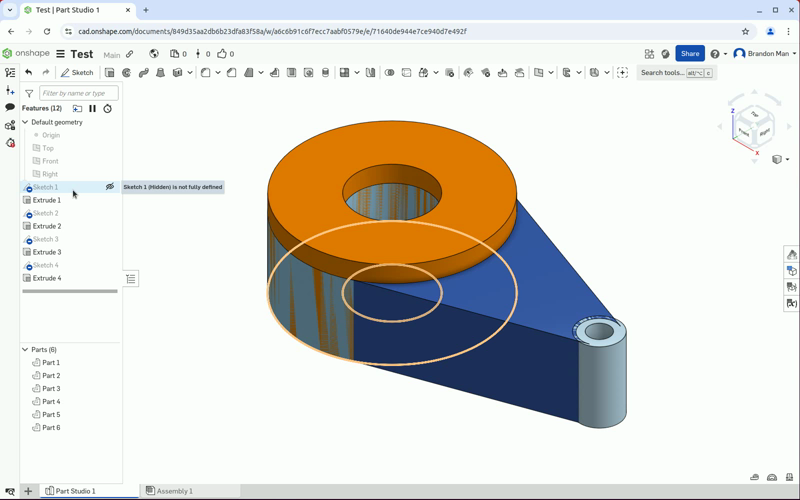
click(73, 189)